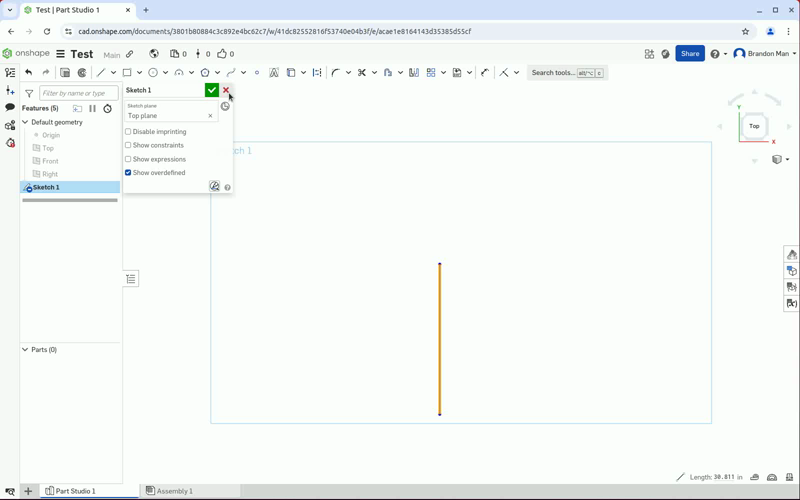
key(shift+h)
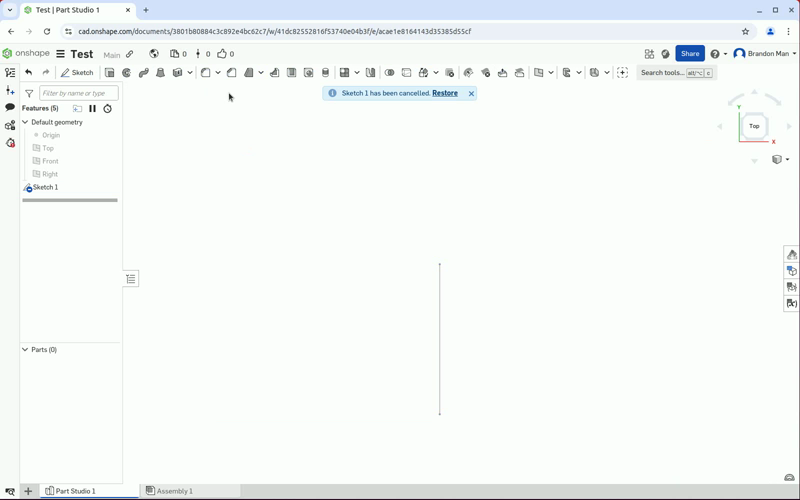
key(shift+s)
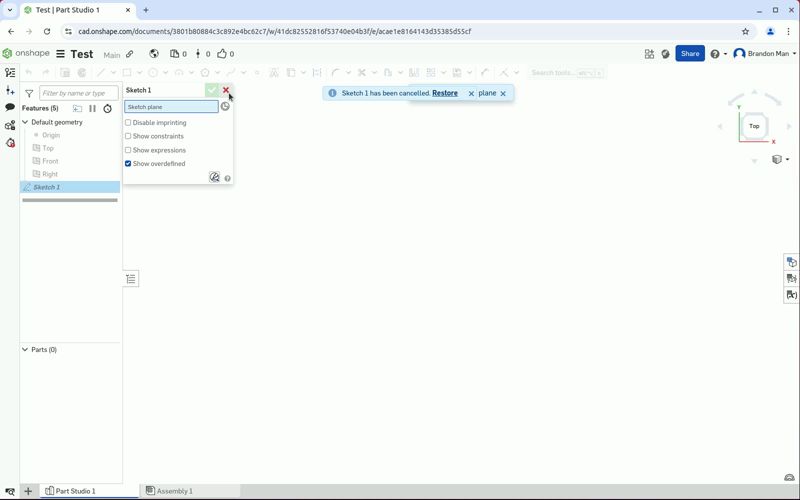
mouse_move(73, 150)
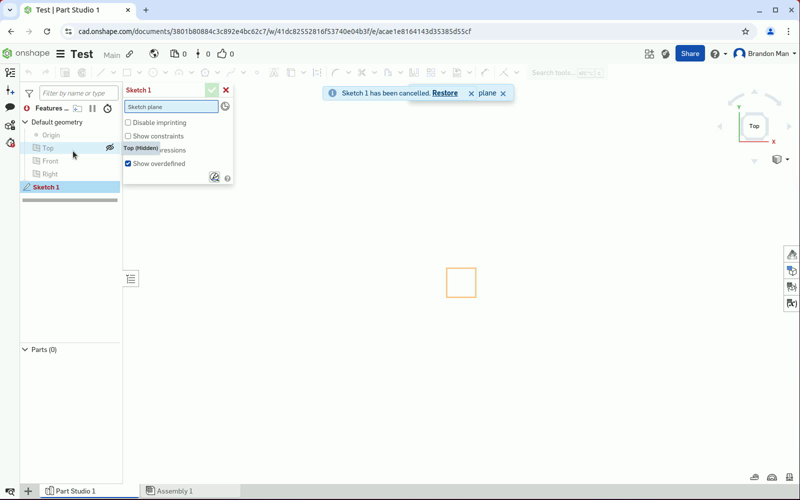
click(73, 150)
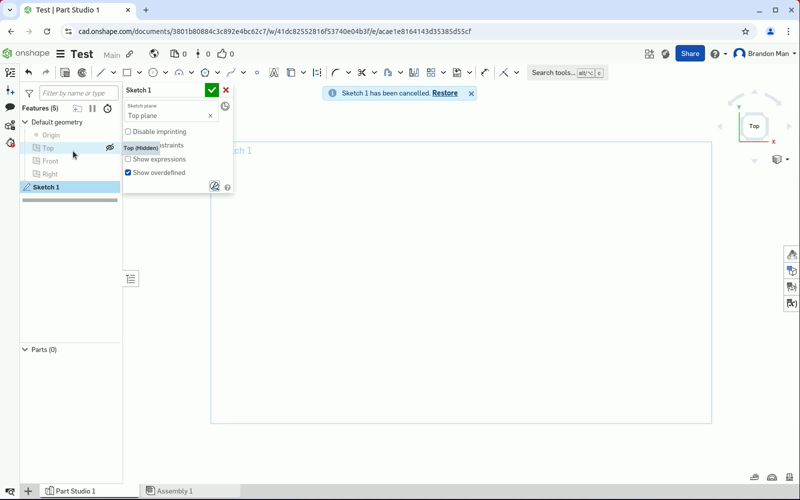
mouse_move(73, 352)
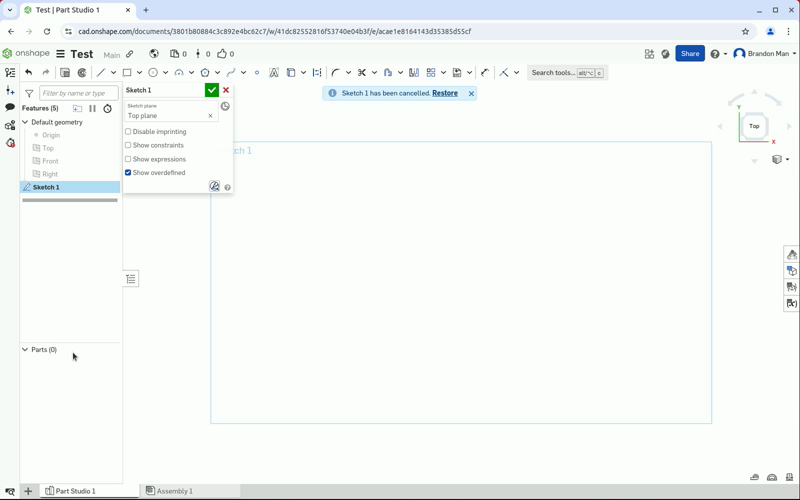
key(y)
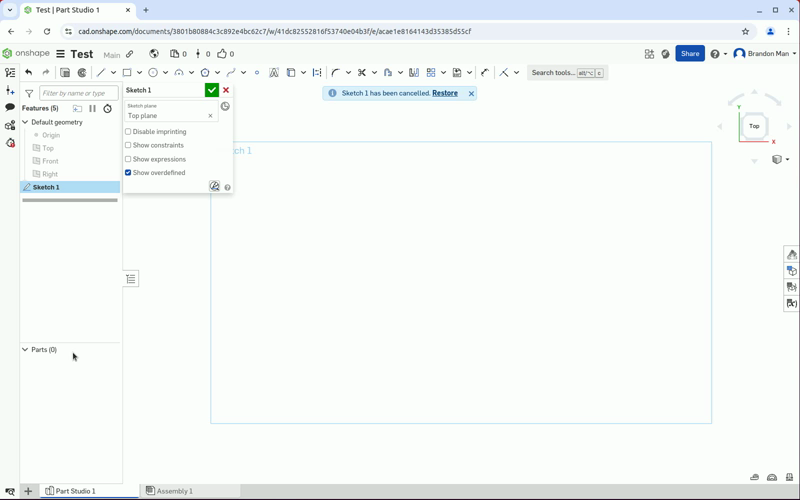
key(l)
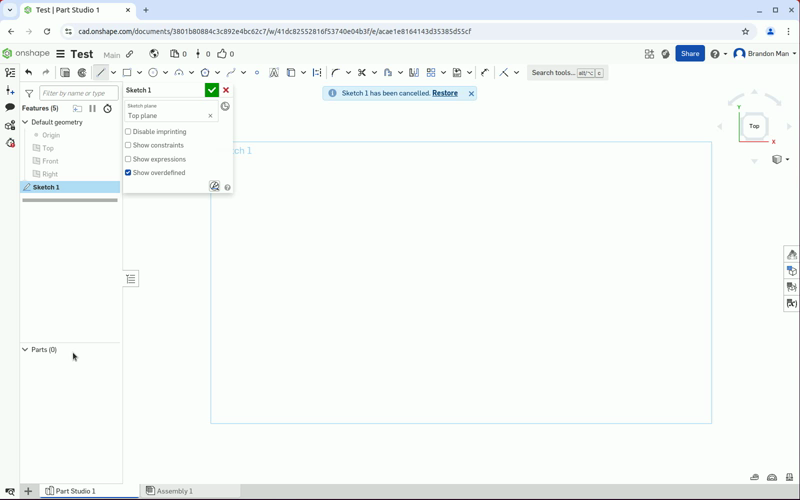
key_down(shift)
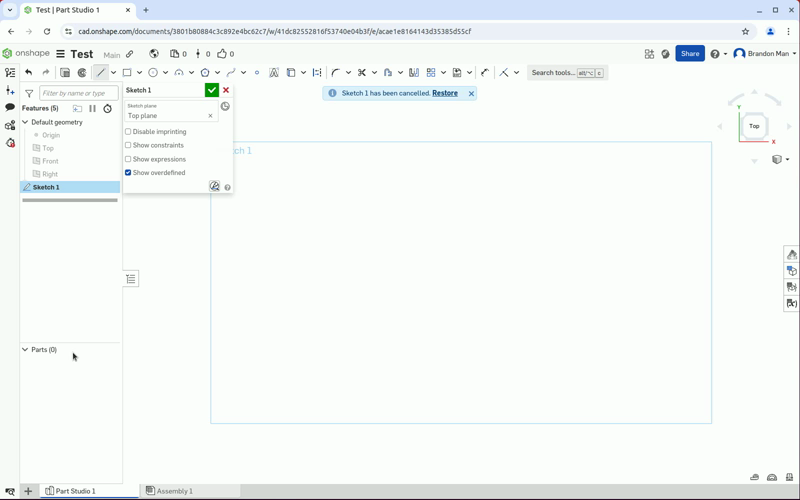
mouse_move(493, 339)
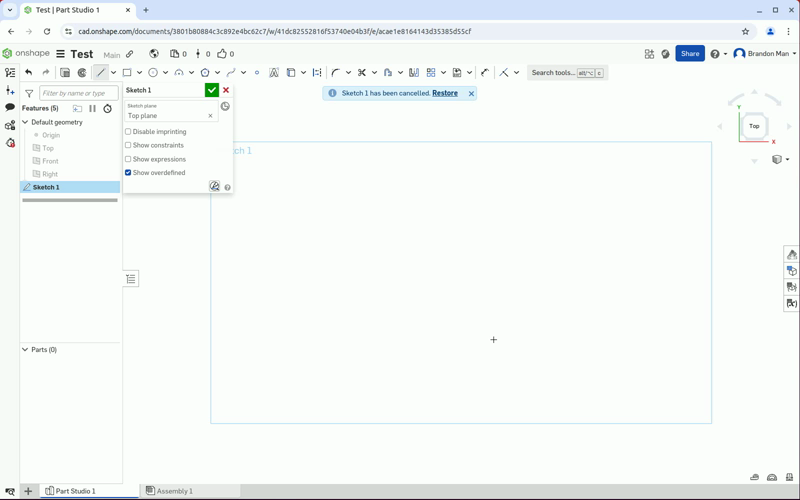
click(493, 339)
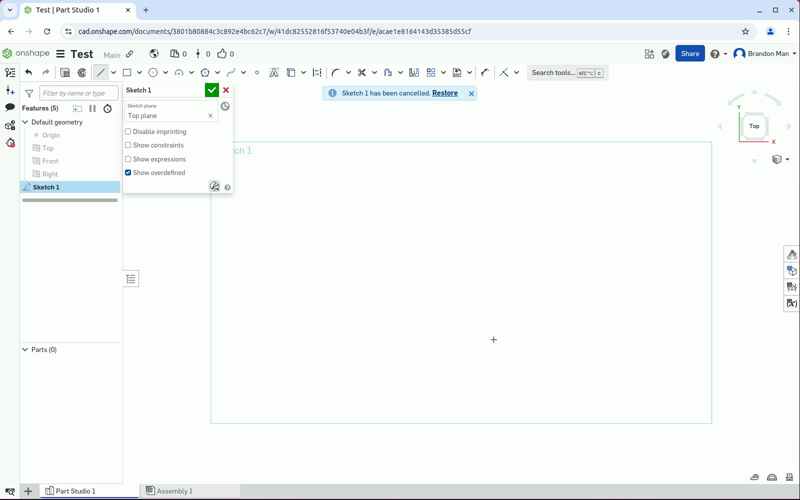
key_up(shift)
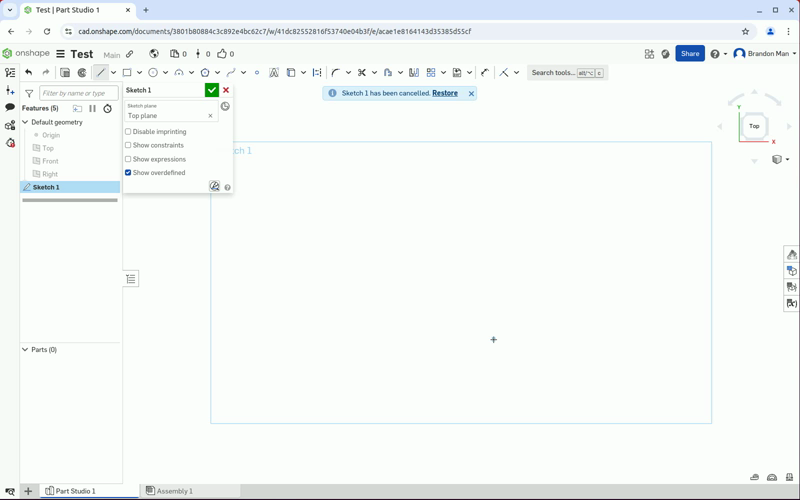
key_down(shift)
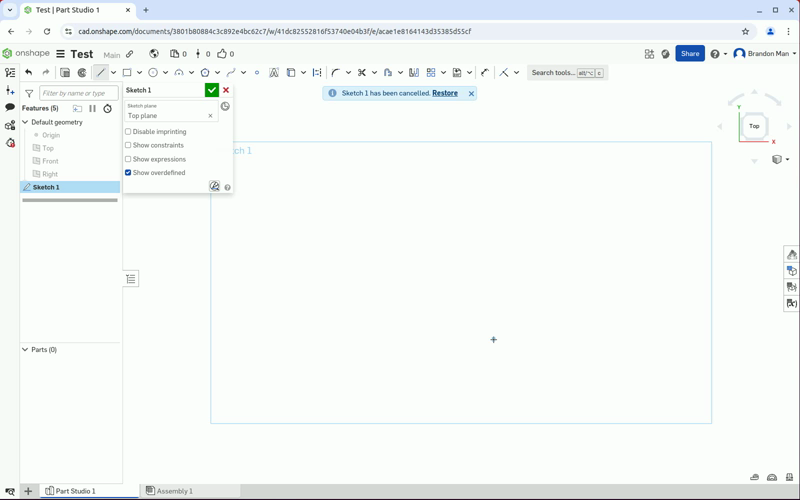
mouse_move(558, 339)
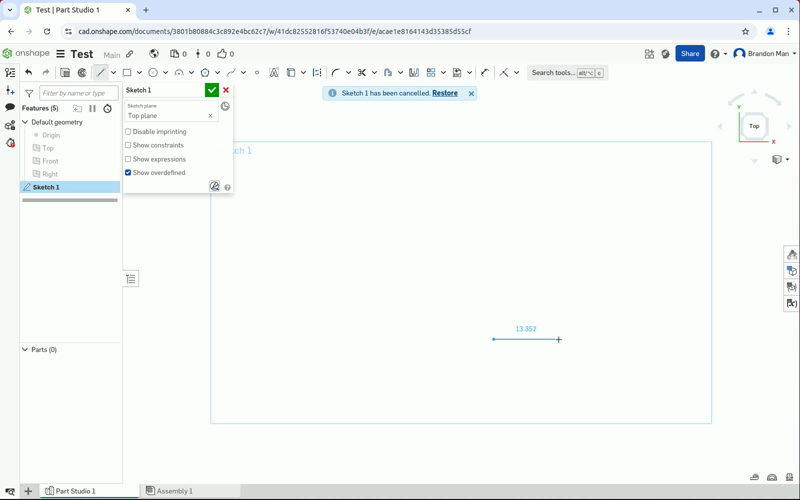
click(558, 339)
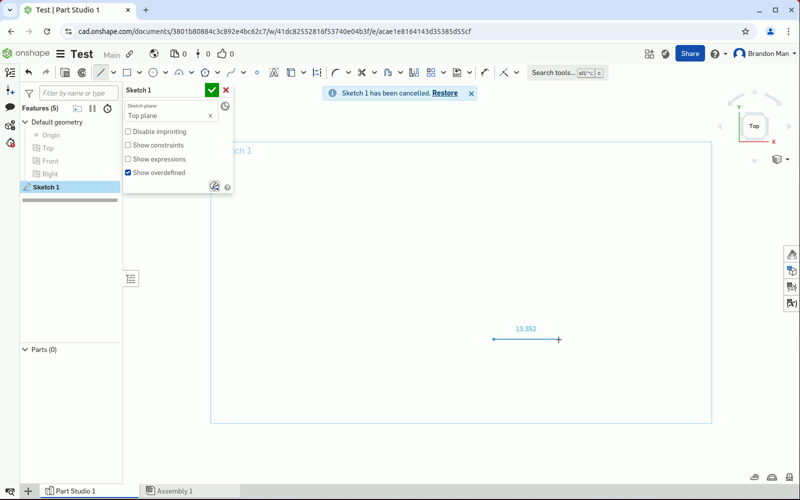
key_up(shift)
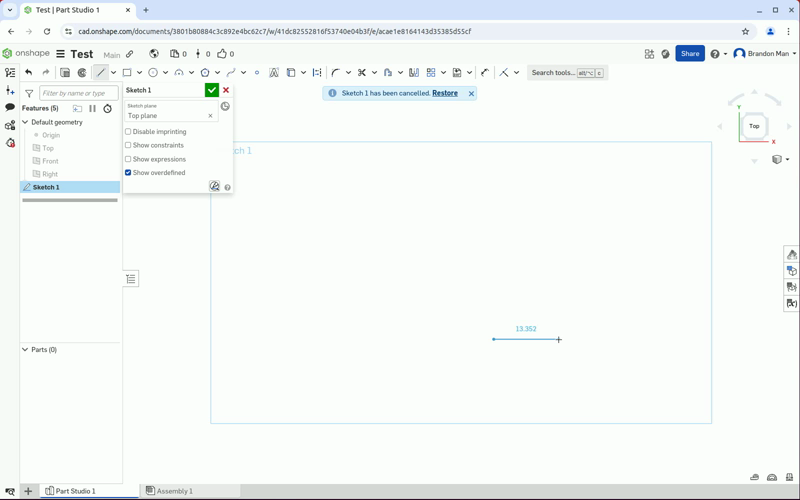
key_down(shift)
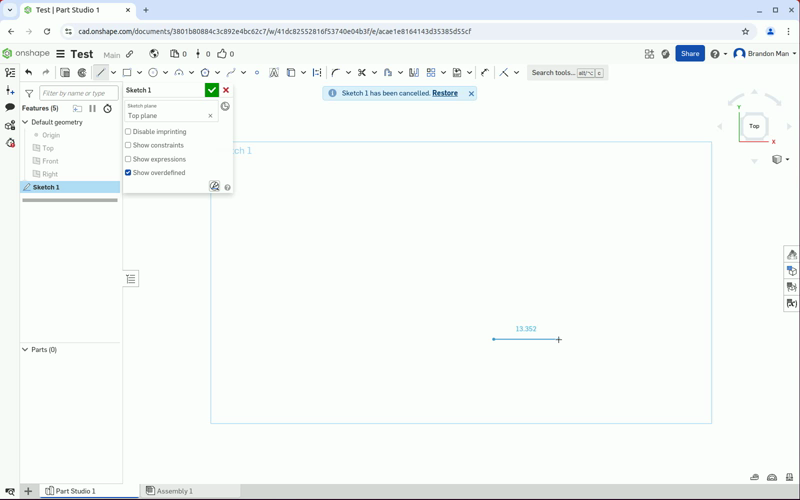
mouse_move(525, 283)
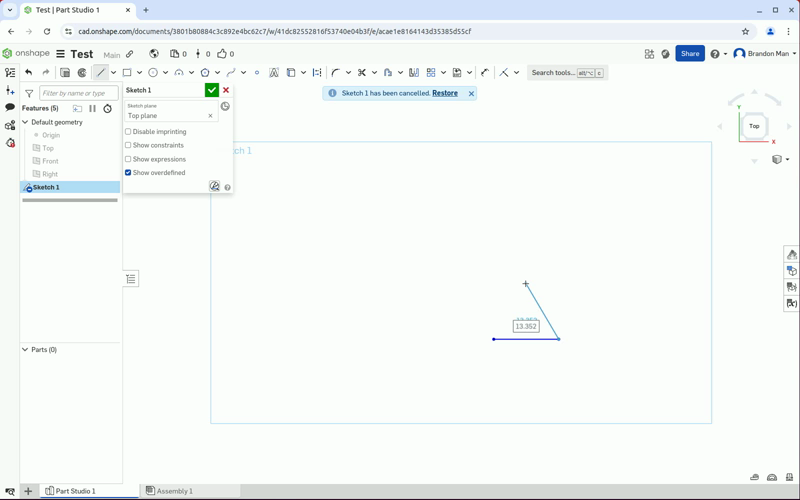
click(525, 283)
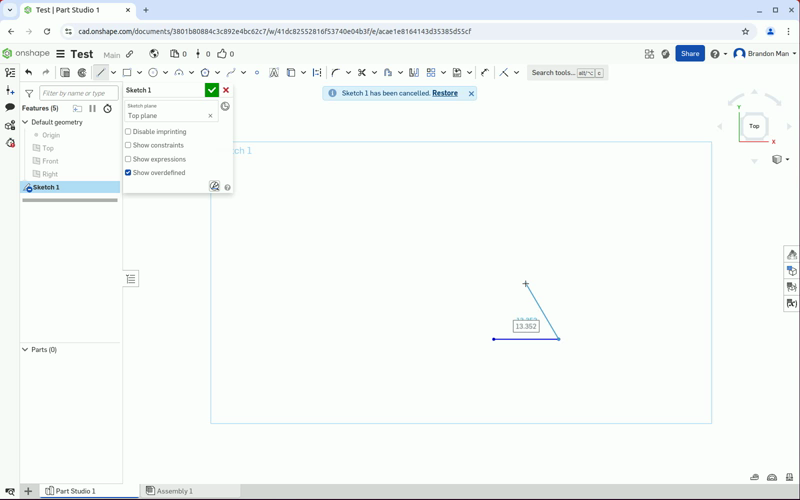
key_up(shift)
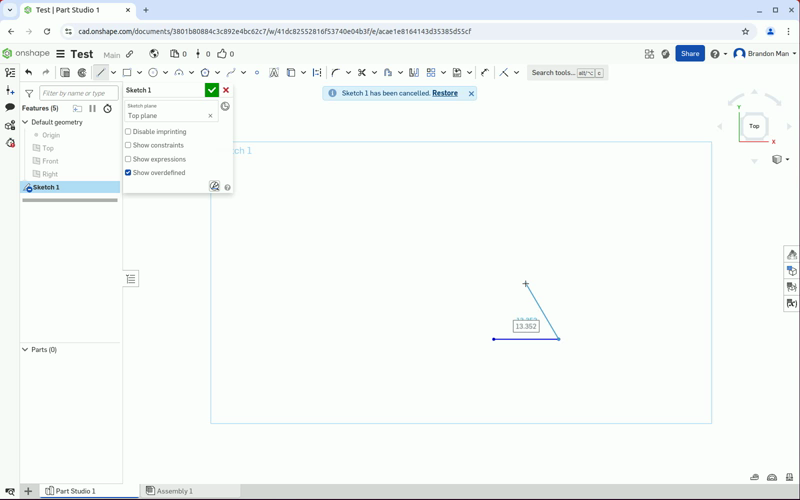
key_down(shift)
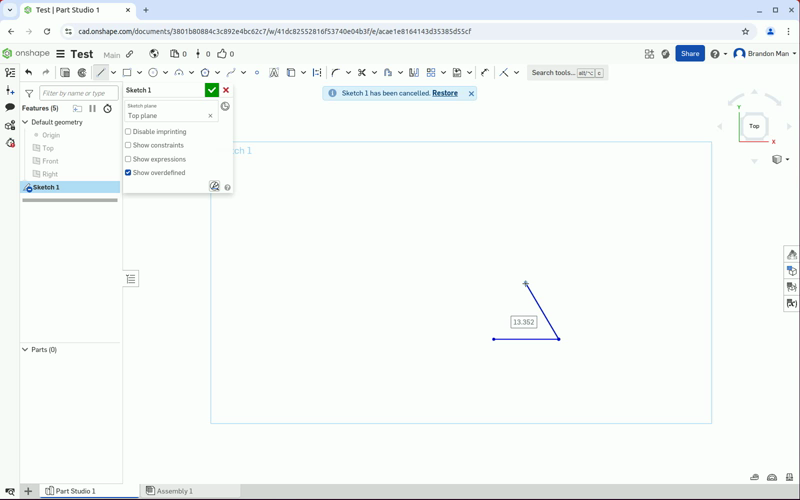
mouse_move(493, 339)
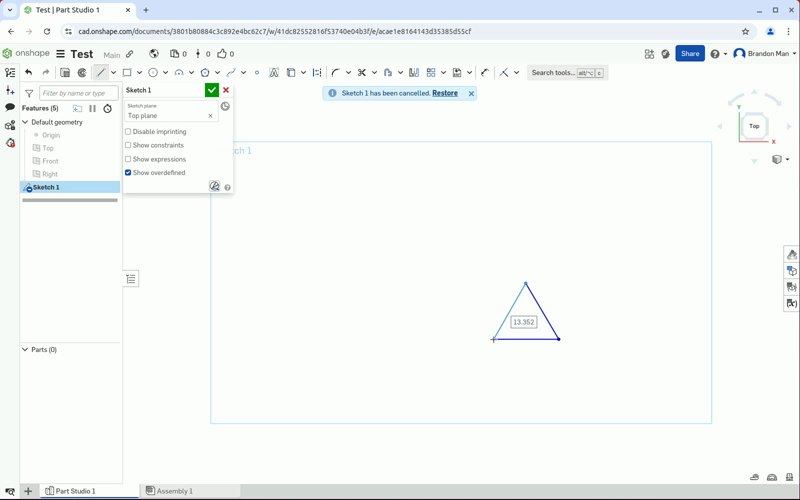
key_up(shift)
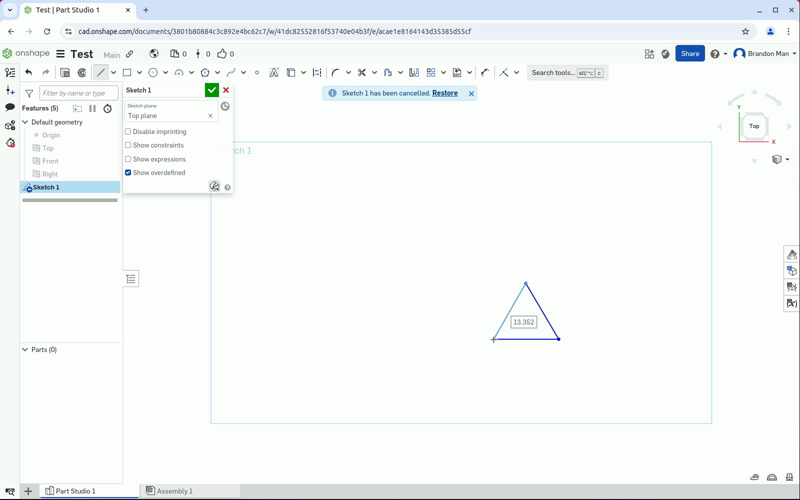
click(493, 339)
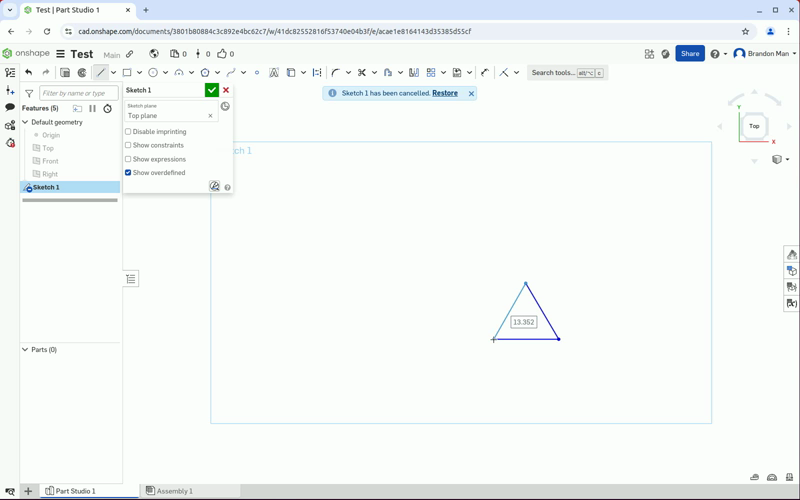
key(esc)
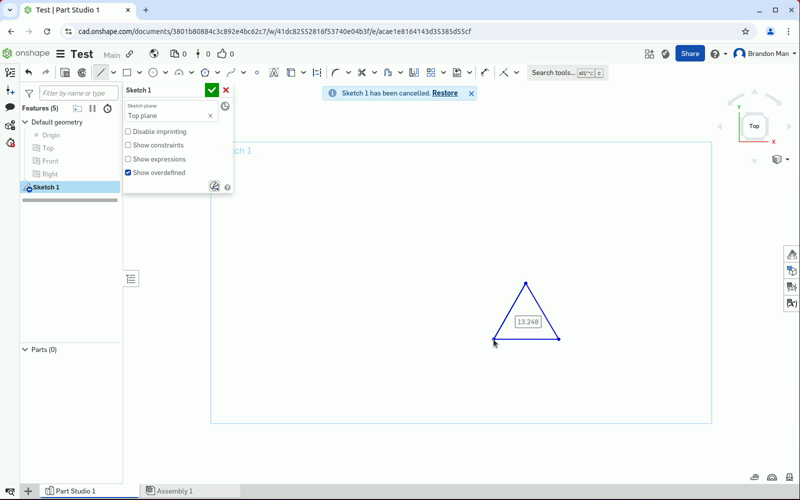
mouse_move(524, 330)
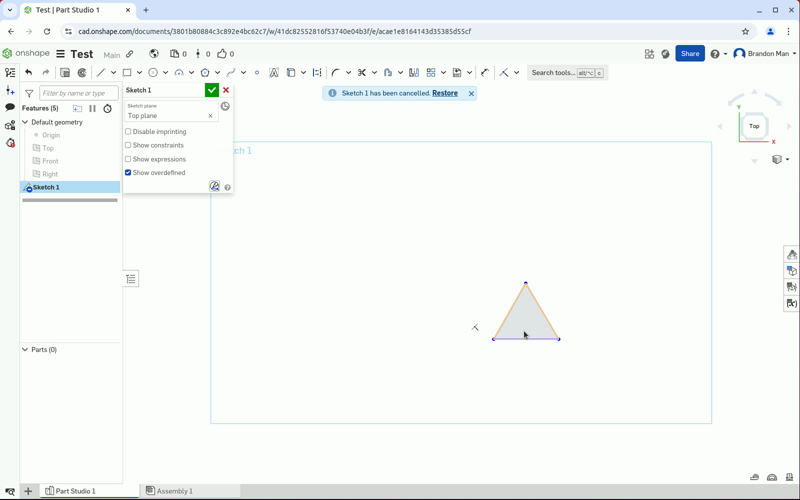
click(524, 330)
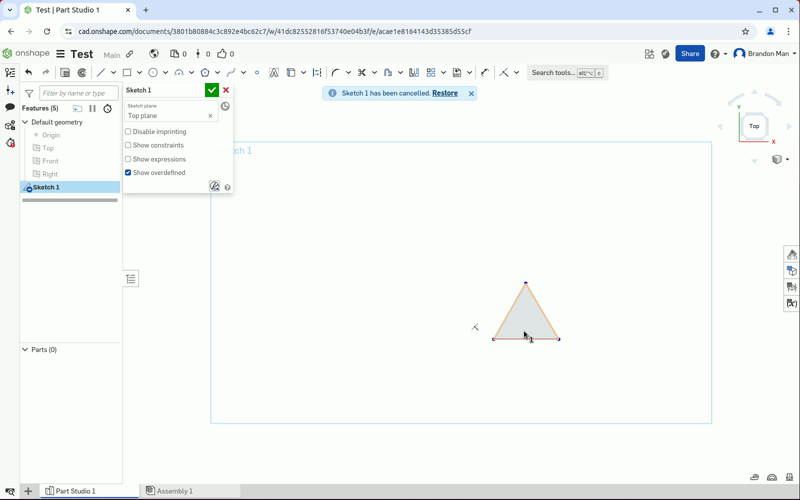
mouse_move(73, 352)
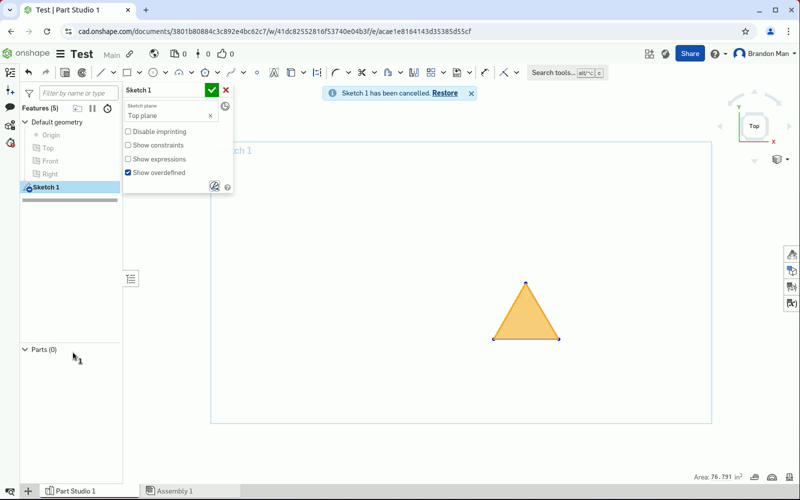
key(shift+y)
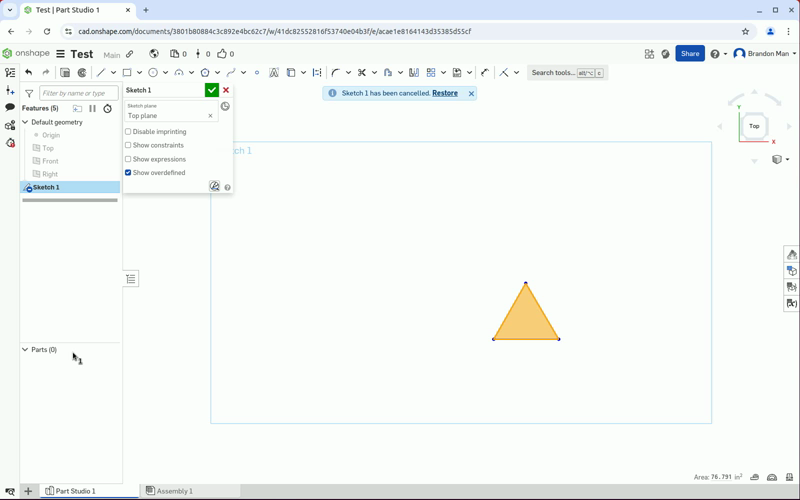
key(shift+e)
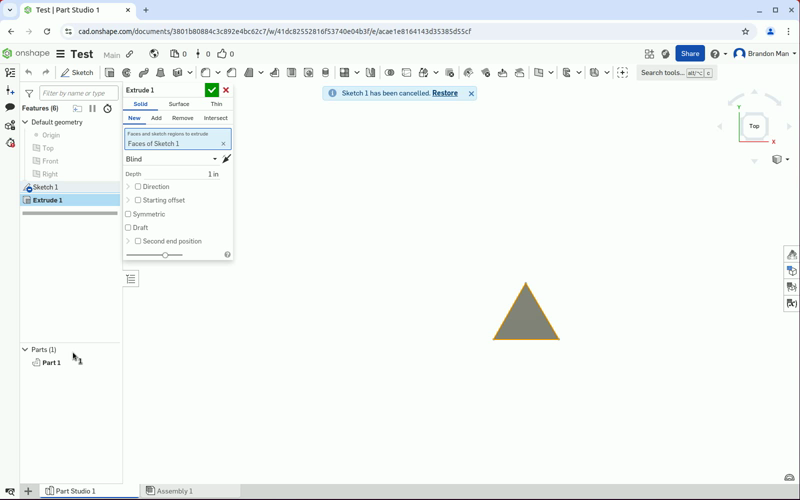
mouse_move(143, 106)
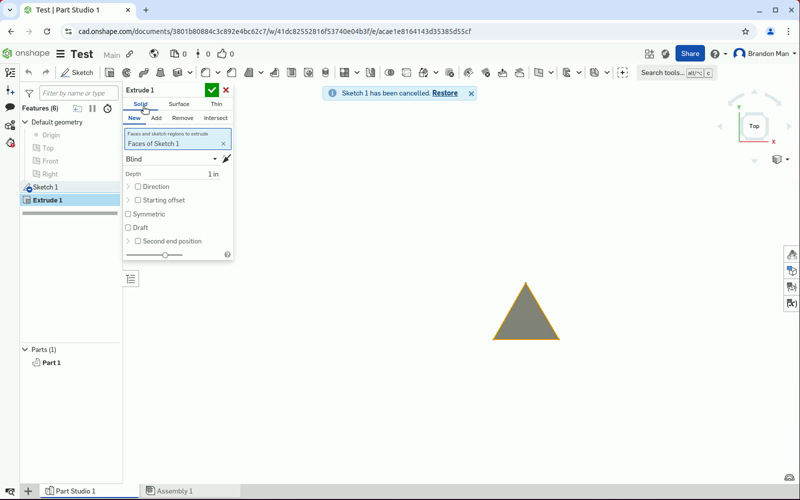
click(143, 106)
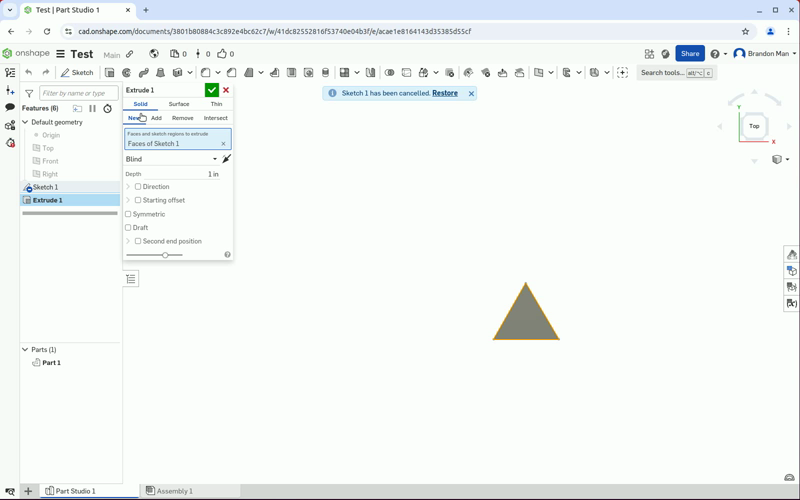
mouse_move(137, 120)
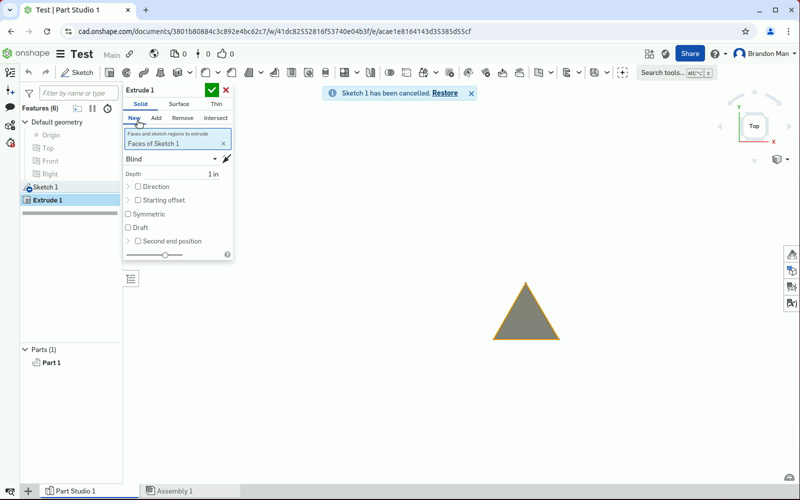
click(137, 120)
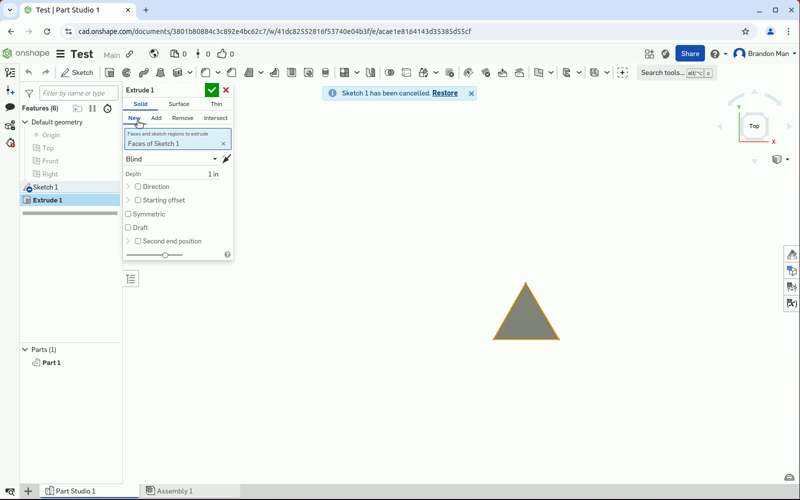
key(tab, 4)
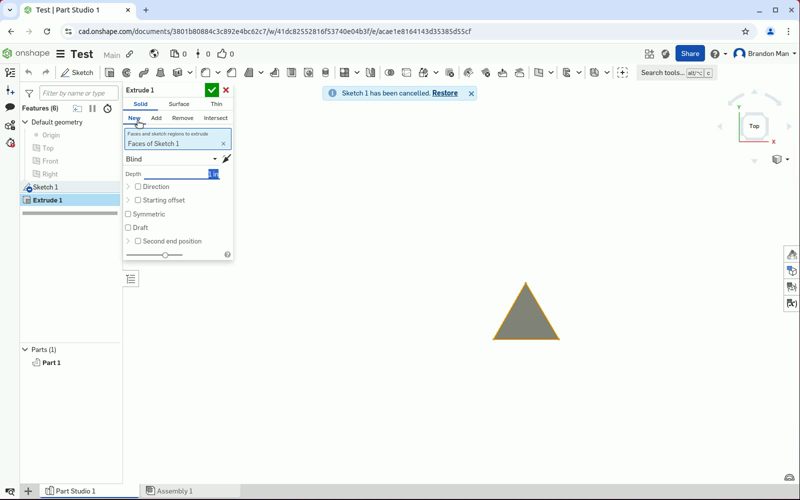
text(13.48)
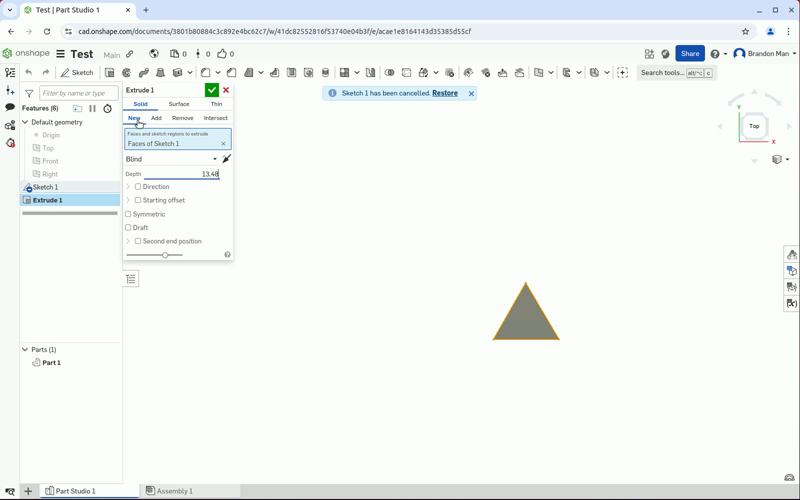
key(tab, 3)
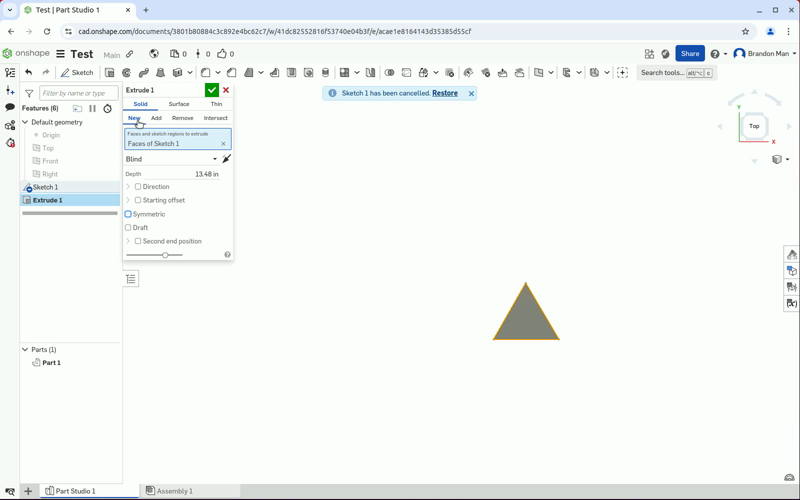
key(space)
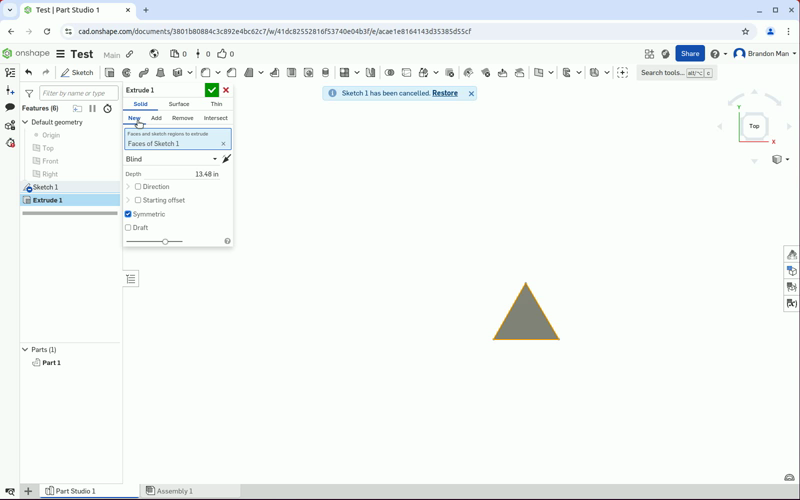
key(enter)
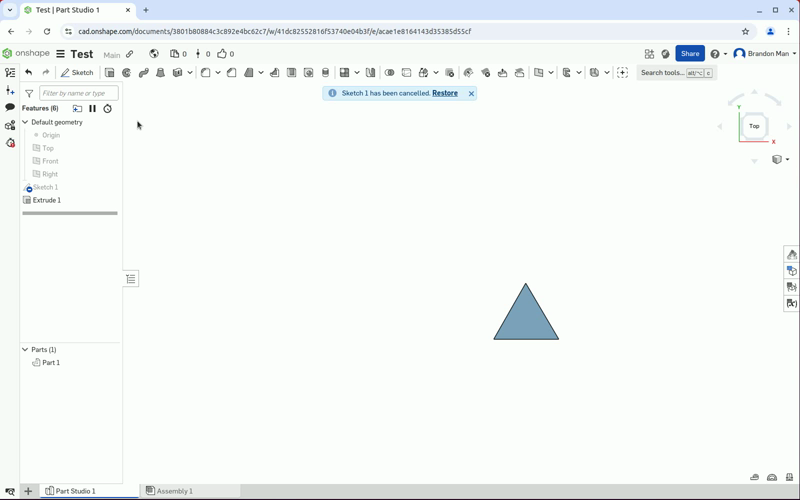
key(shift+h)
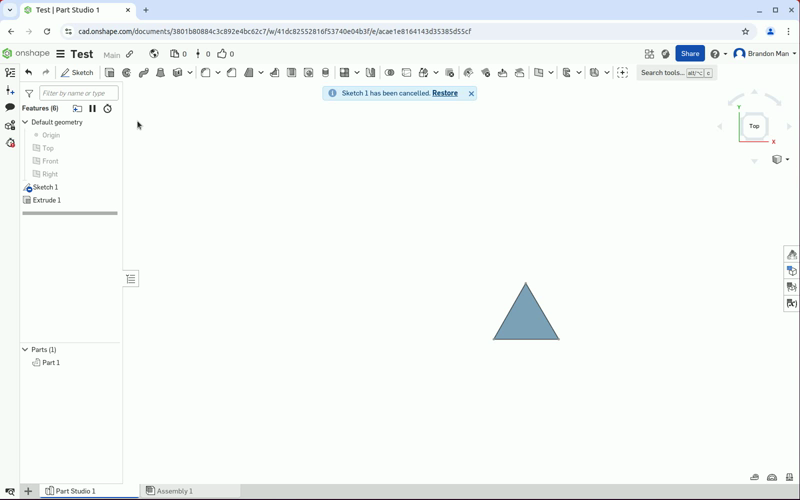
key(shift+h)
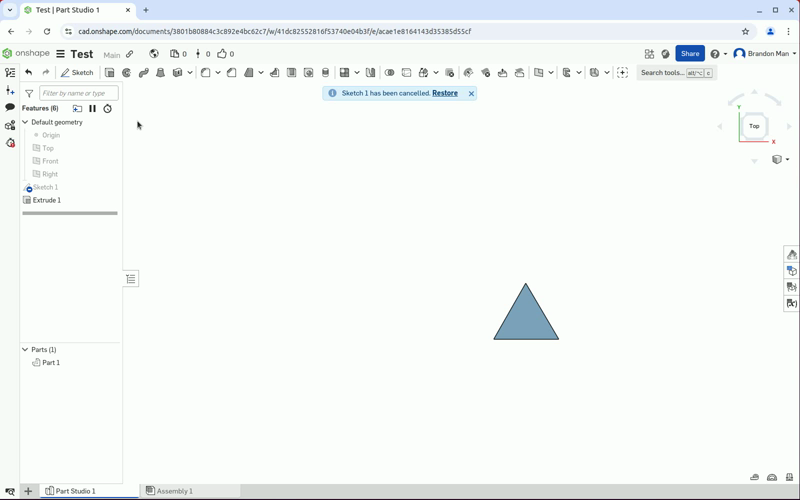
mouse_move(73, 189)
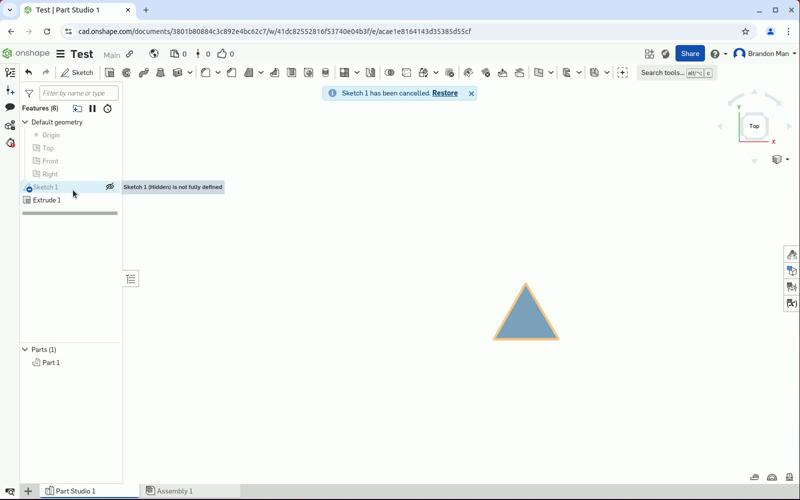
click(73, 189)
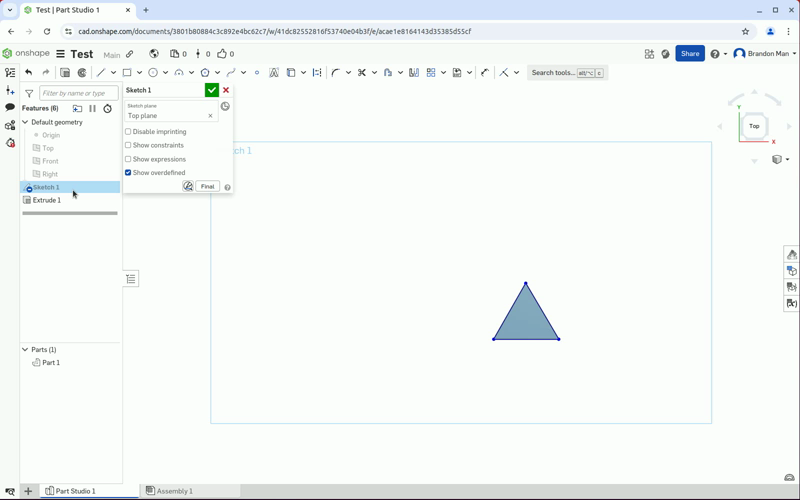
mouse_move(229, 92)
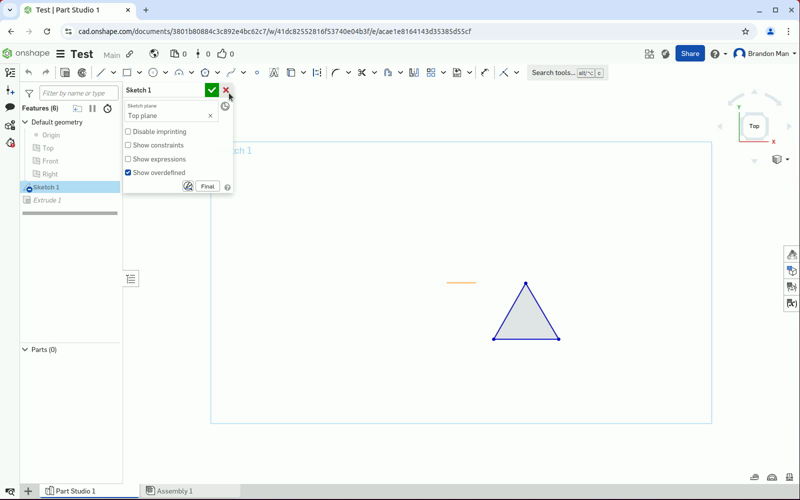
click(229, 92)
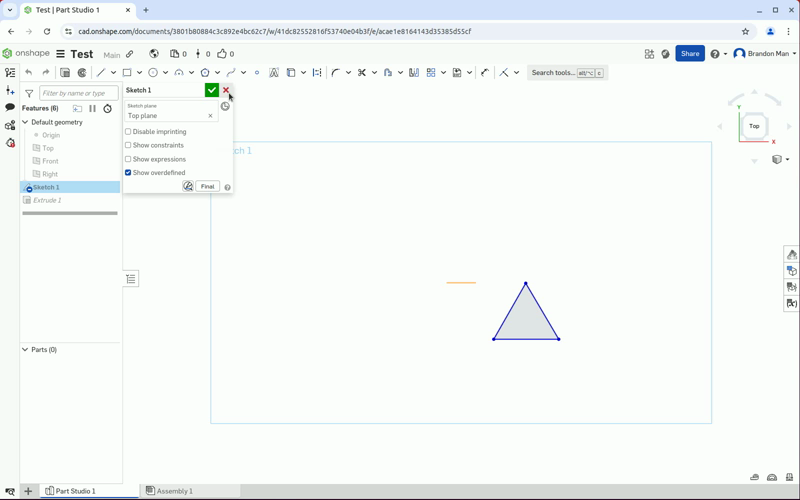
key(shift+s)
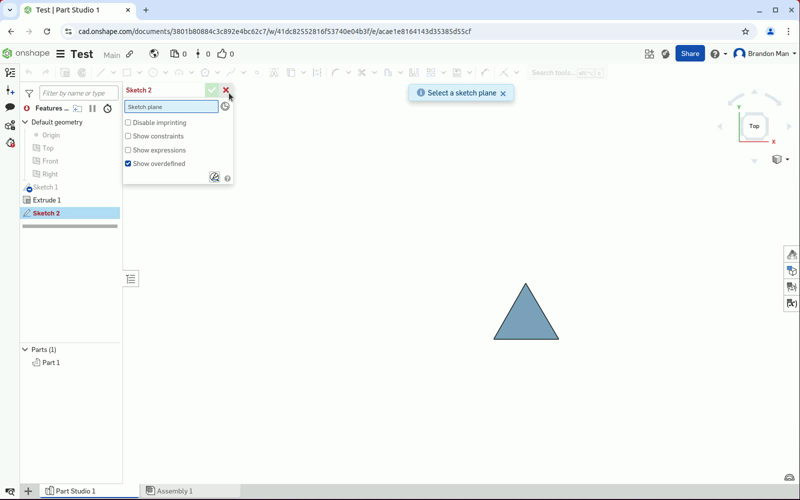
mouse_move(73, 150)
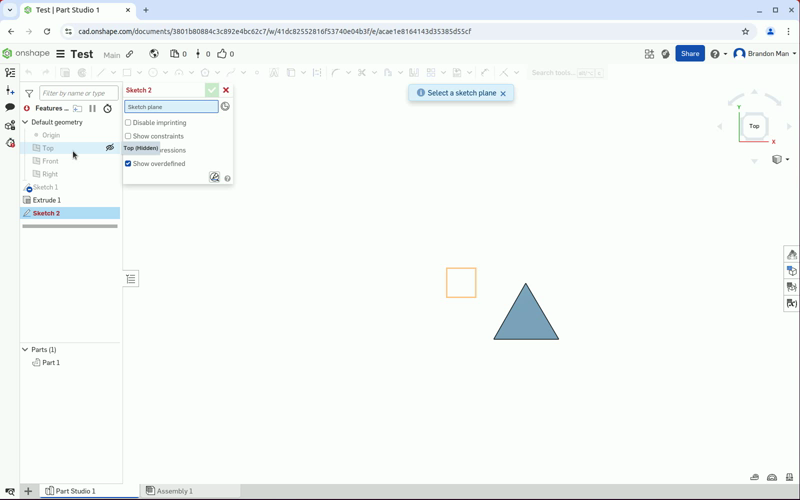
click(73, 150)
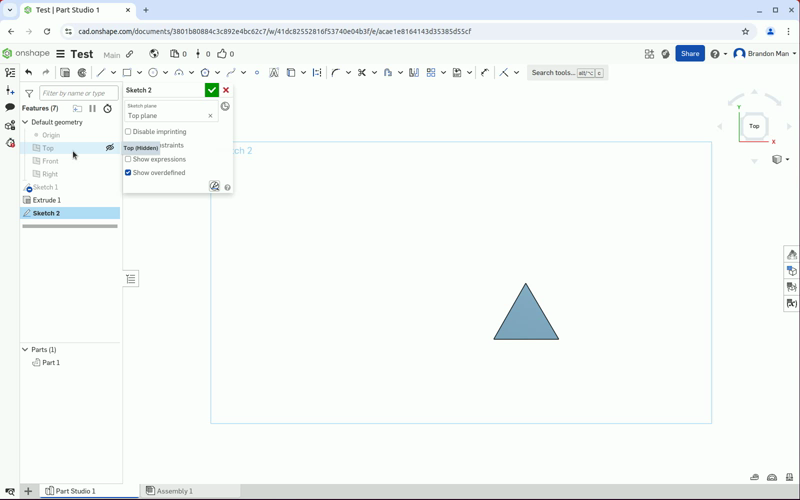
mouse_move(73, 352)
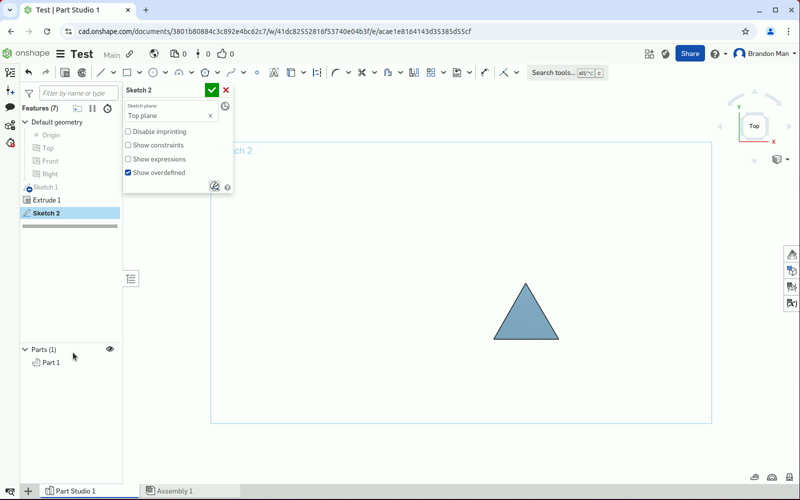
key(y)
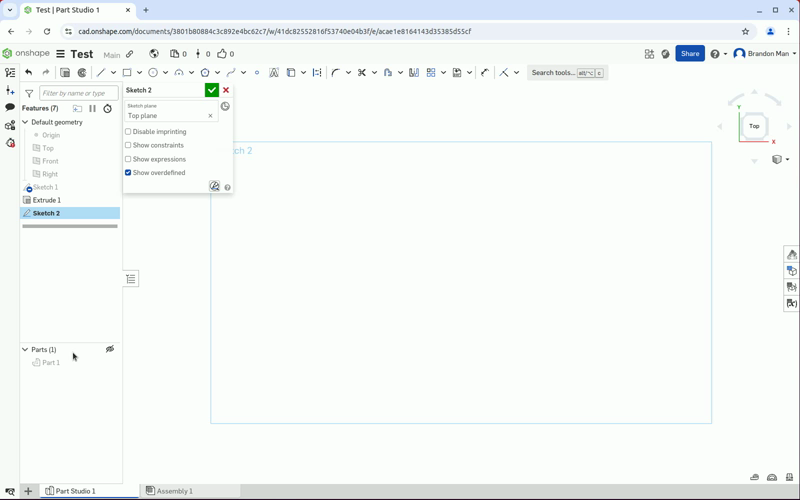
key(l)
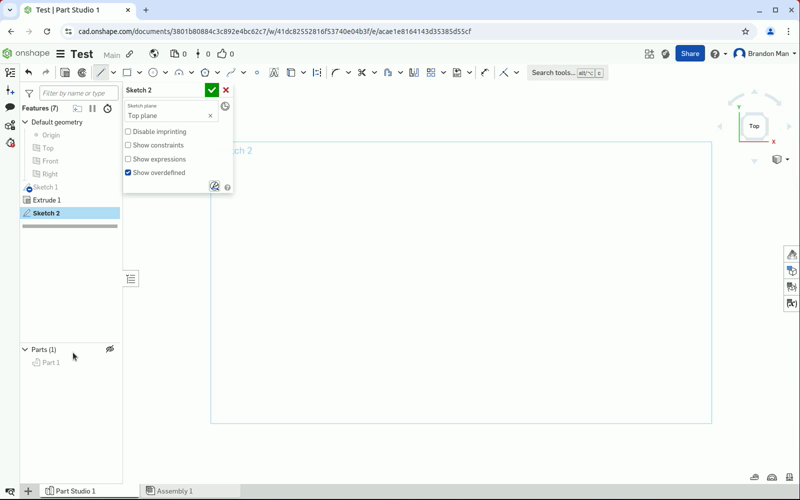
key_down(shift)
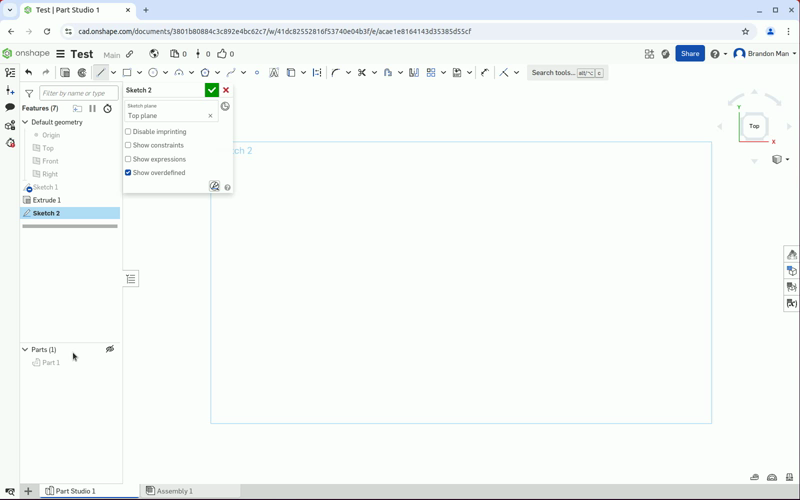
mouse_move(493, 226)
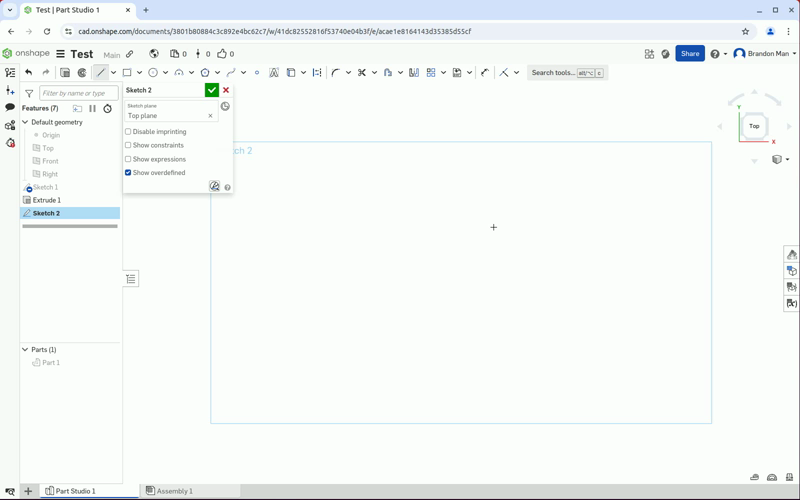
click(493, 226)
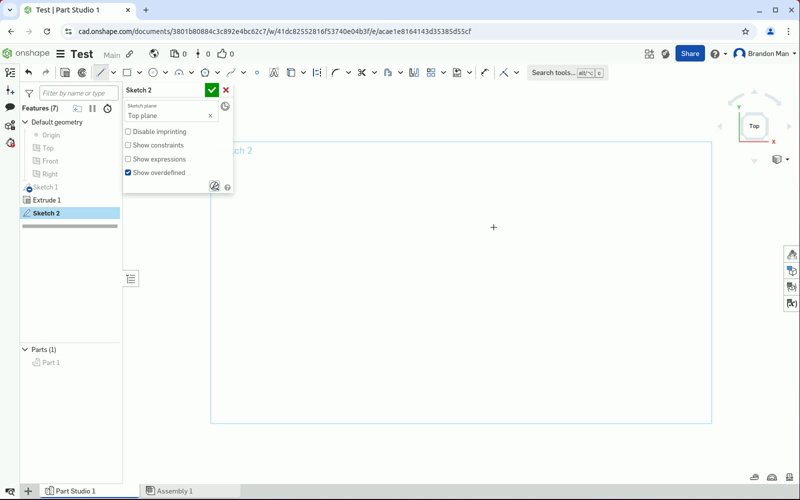
key_up(shift)
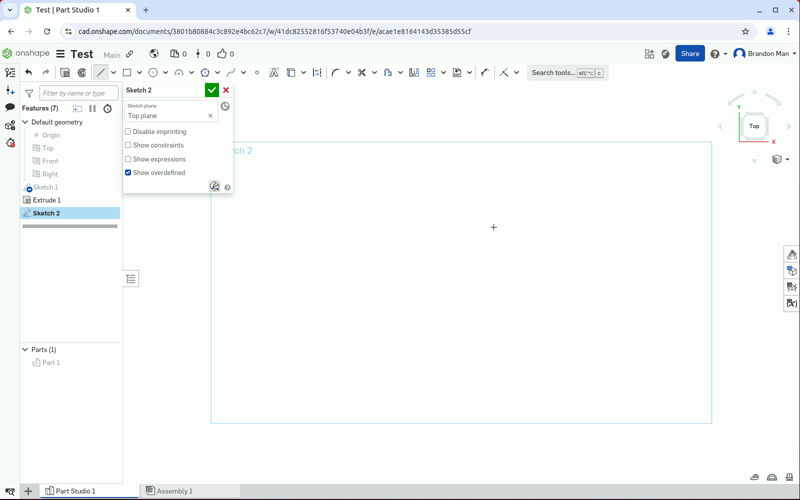
key_down(shift)
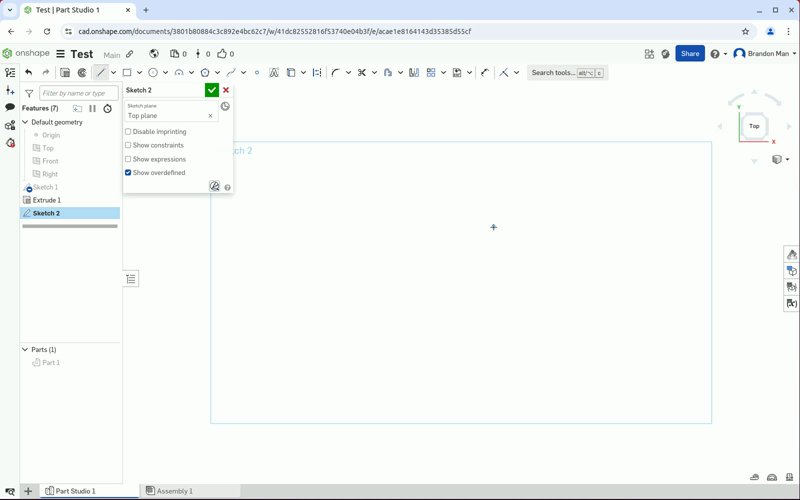
mouse_move(526, 282)
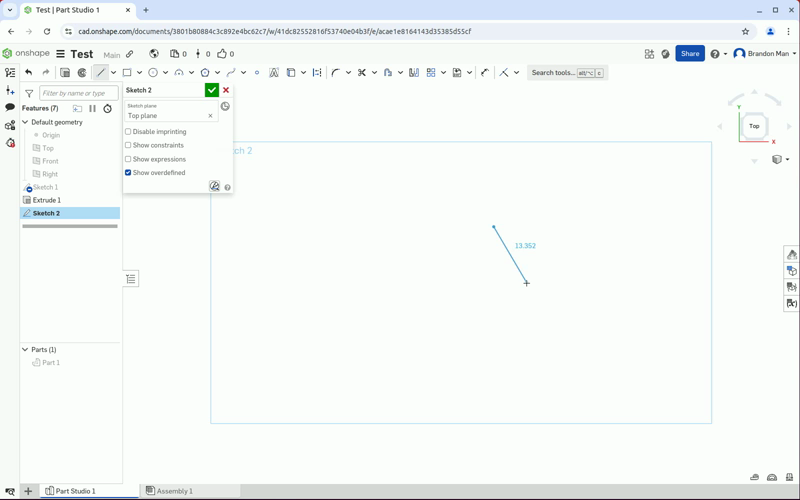
click(526, 282)
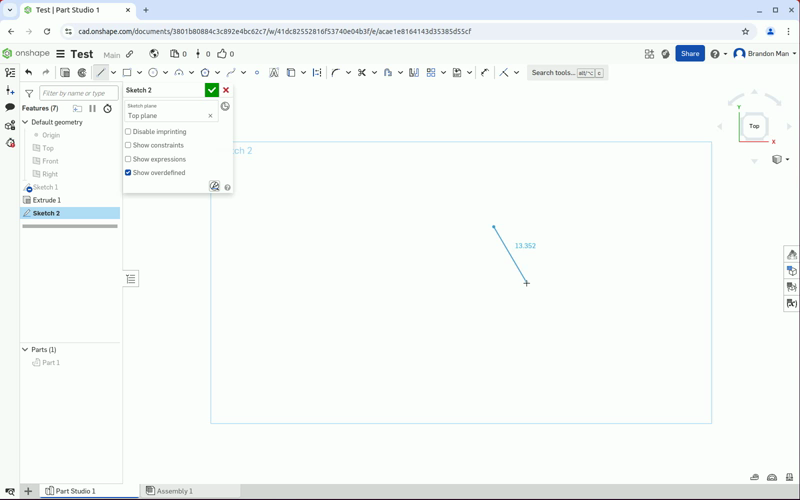
key_up(shift)
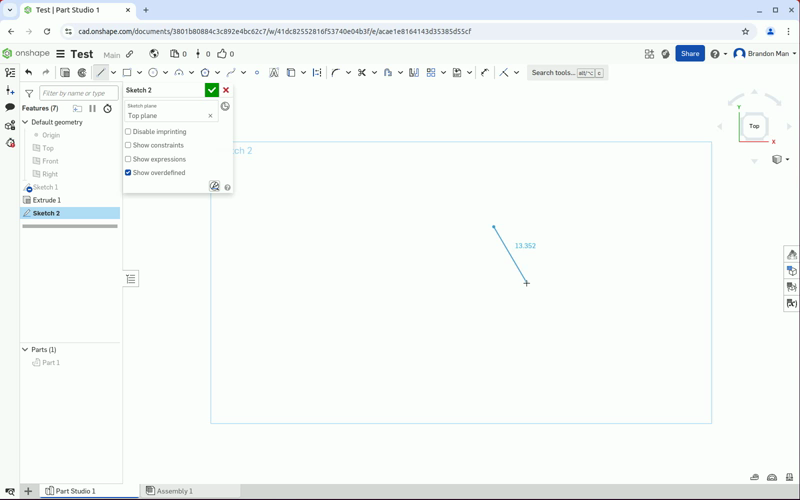
key_down(shift)
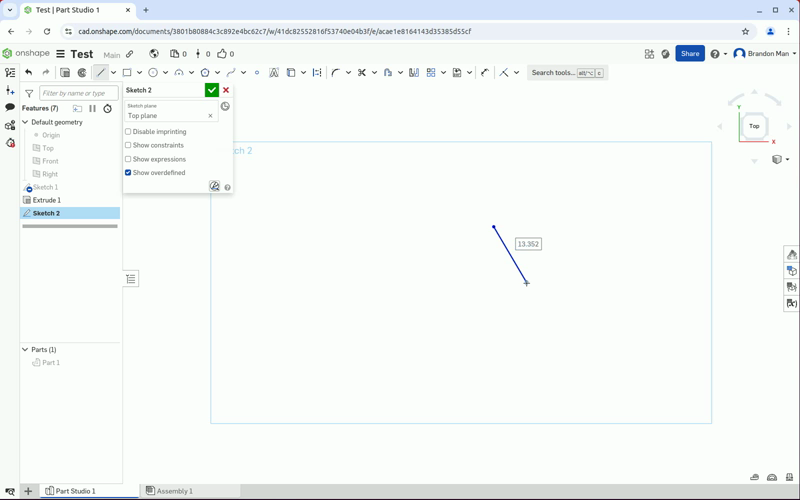
mouse_move(558, 226)
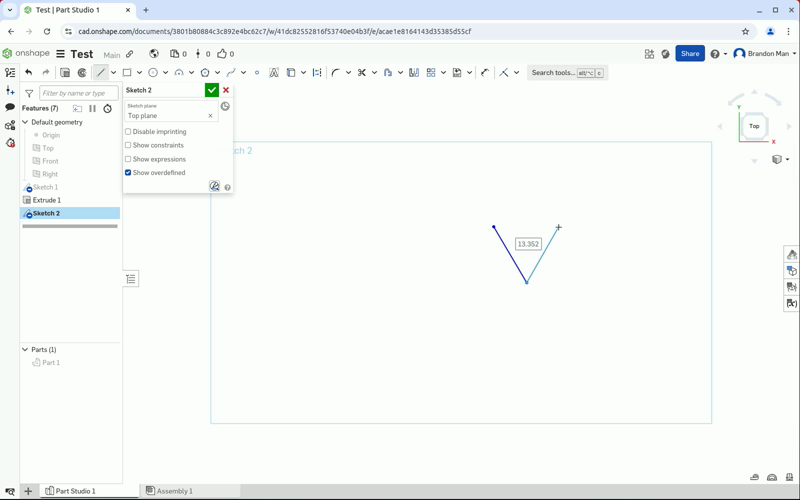
click(558, 226)
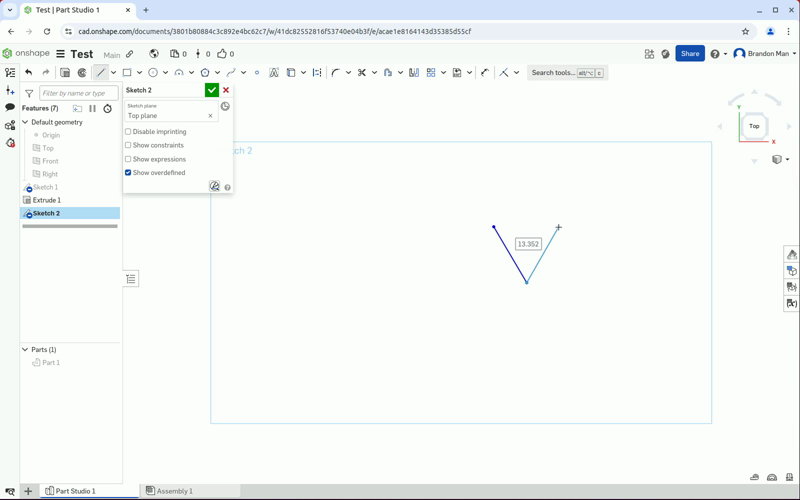
key_up(shift)
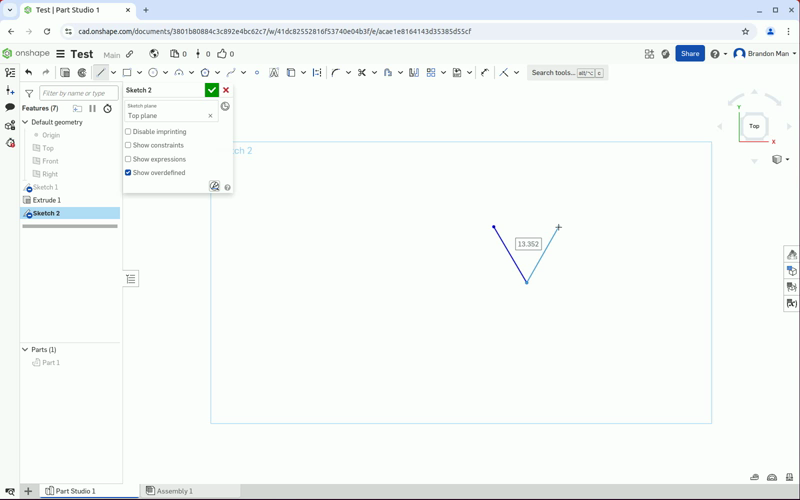
key_down(shift)
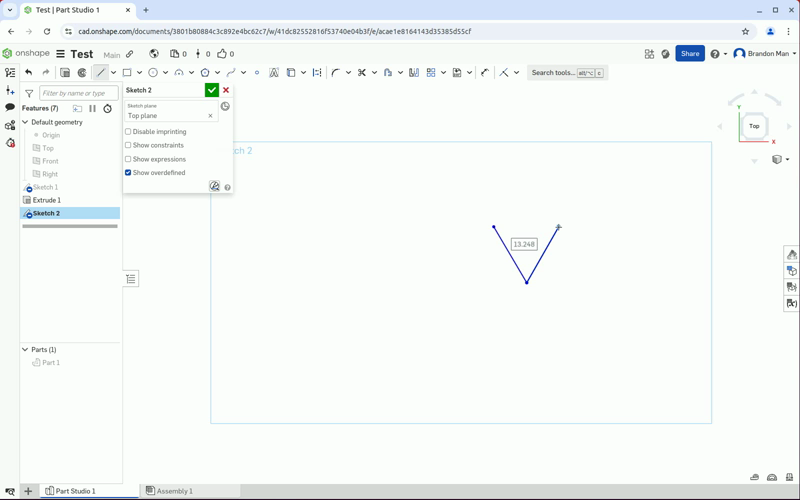
mouse_move(493, 226)
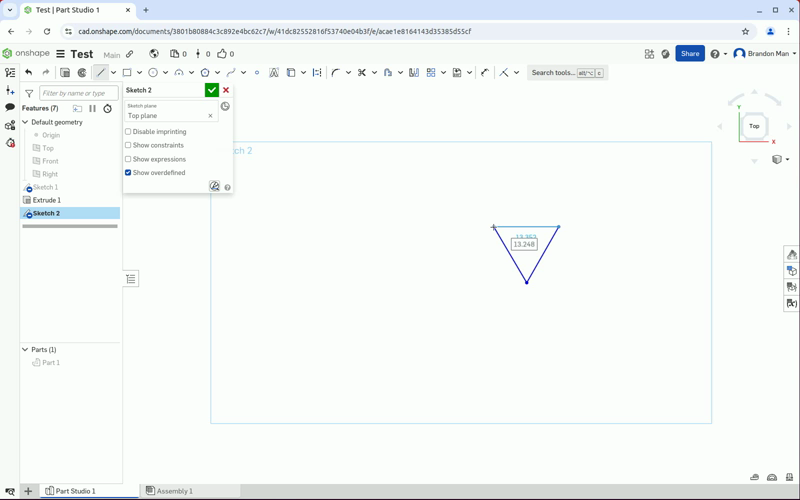
key_up(shift)
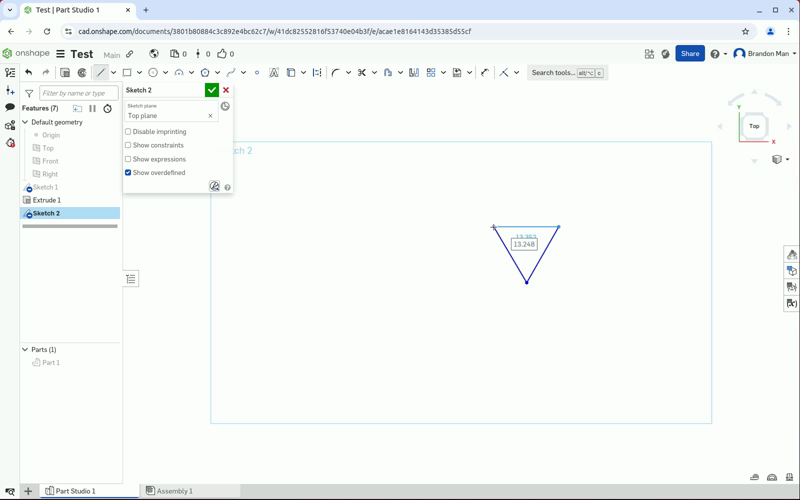
click(493, 226)
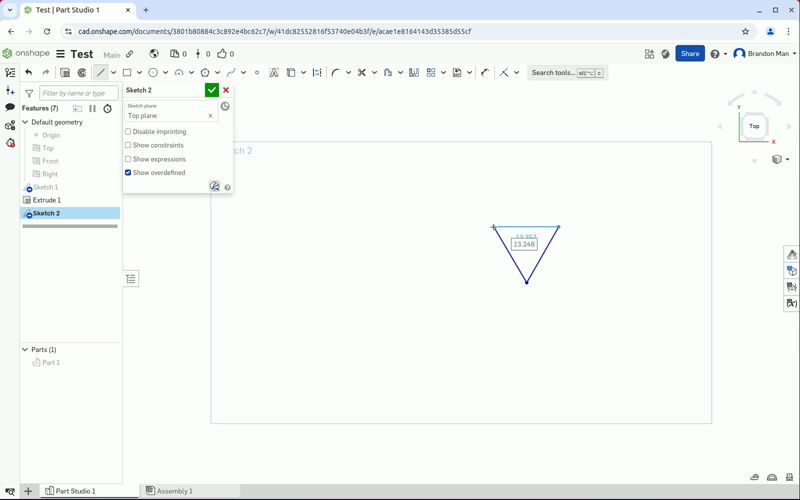
key(esc)
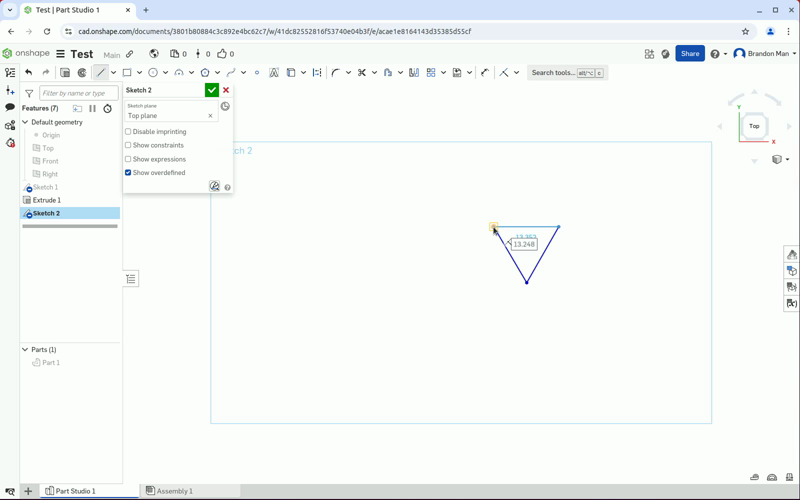
mouse_move(550, 230)
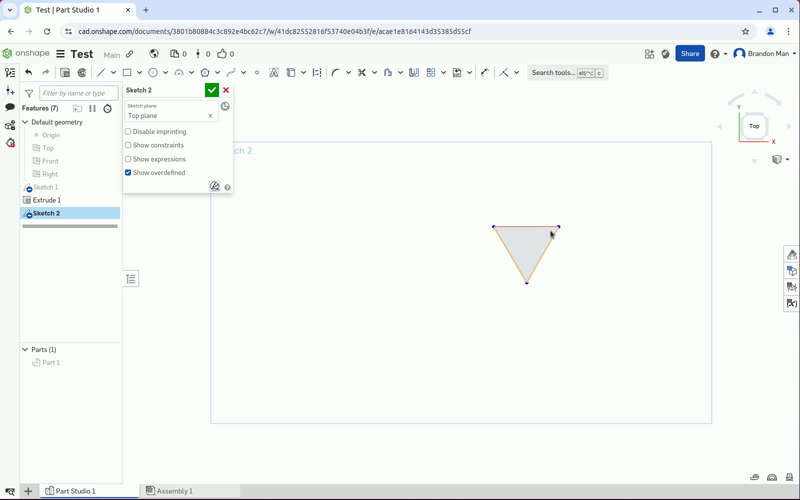
click(550, 230)
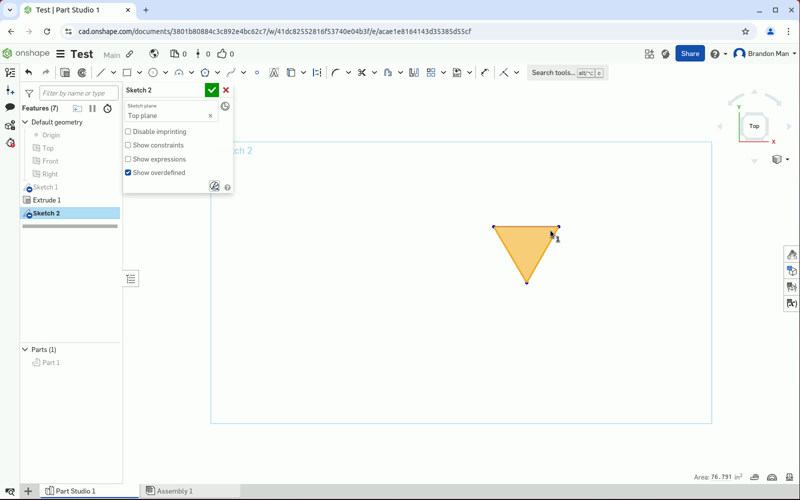
mouse_move(73, 352)
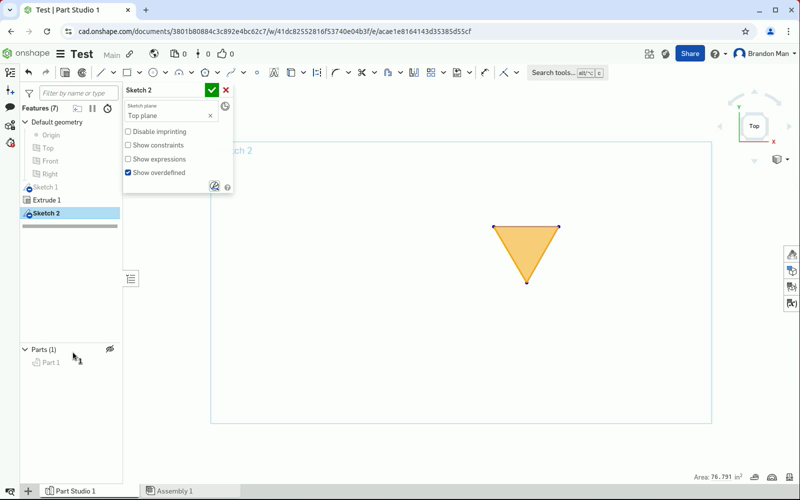
key(shift+y)
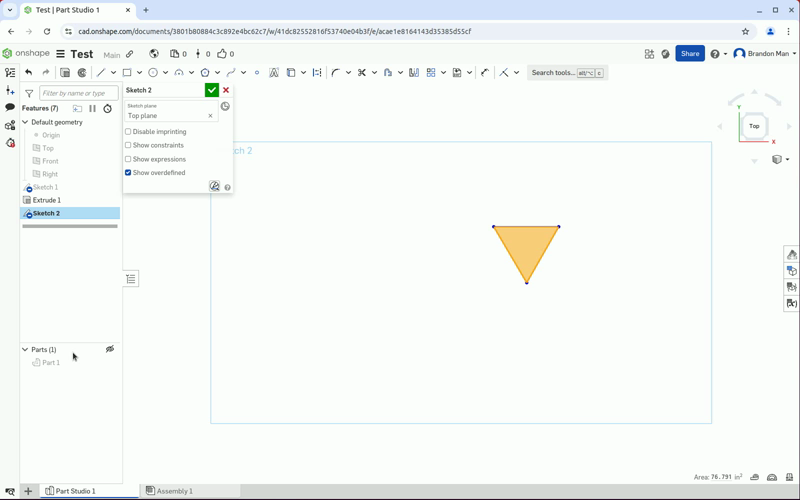
key(shift+e)
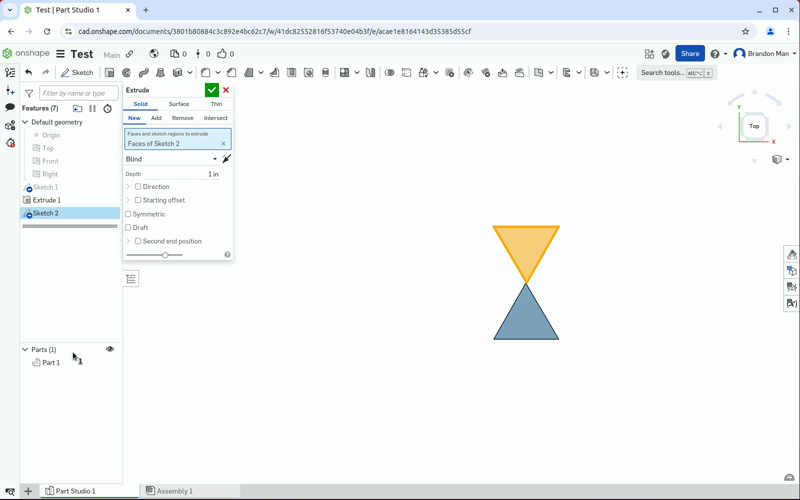
mouse_move(143, 106)
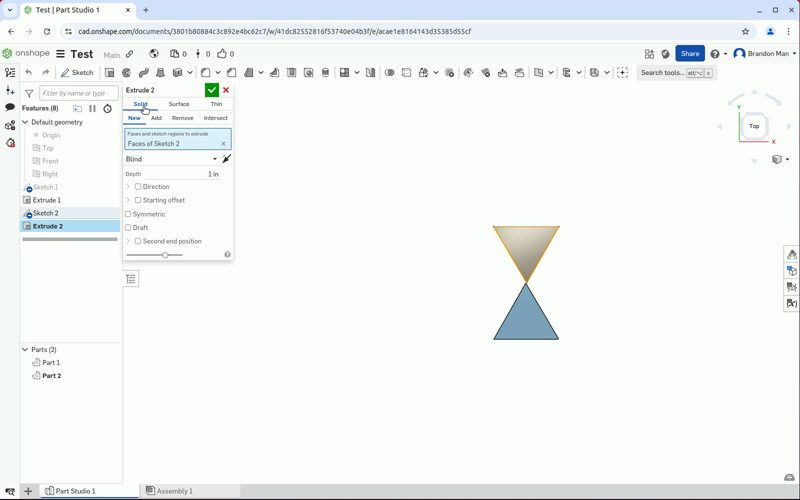
click(143, 106)
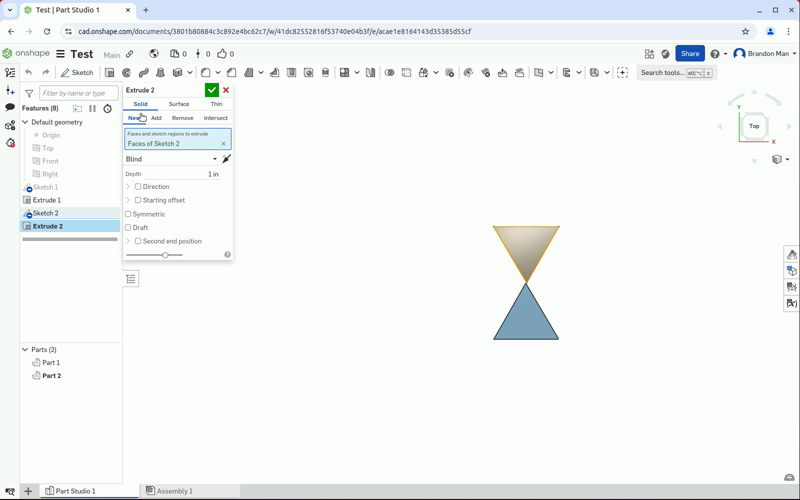
mouse_move(137, 120)
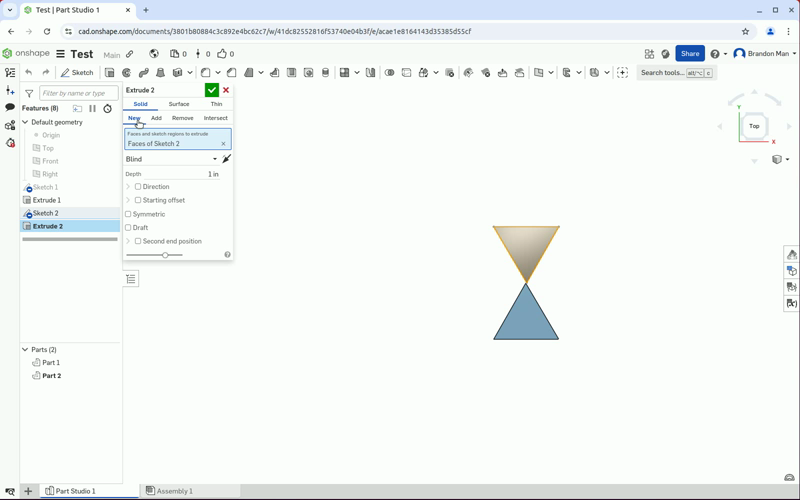
click(137, 120)
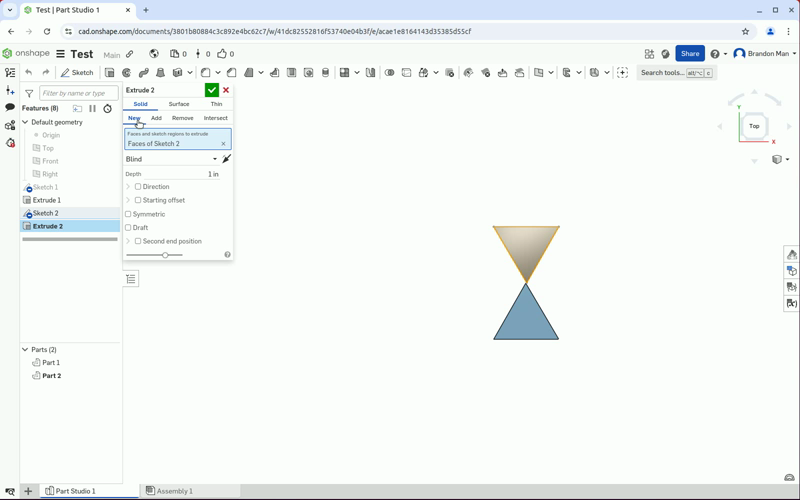
key(tab, 4)
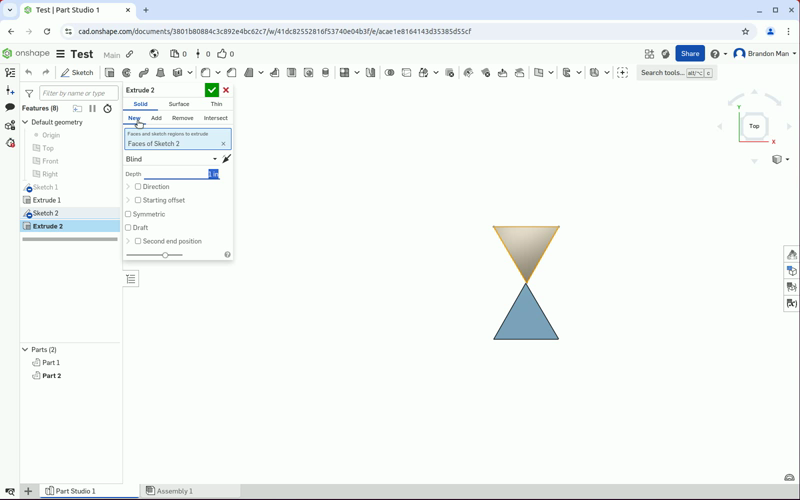
text(13.48)
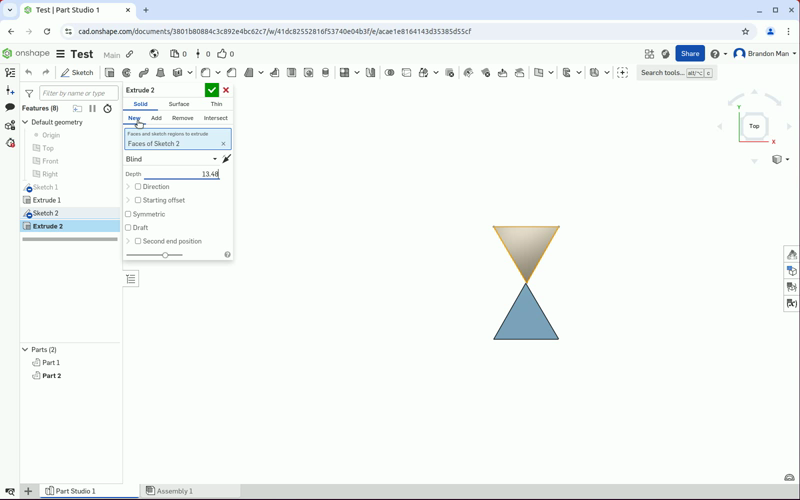
key(tab, 3)
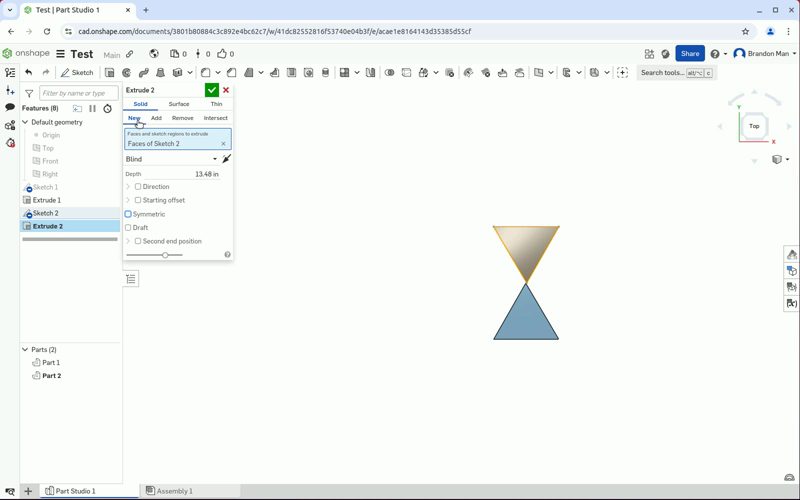
key(space)
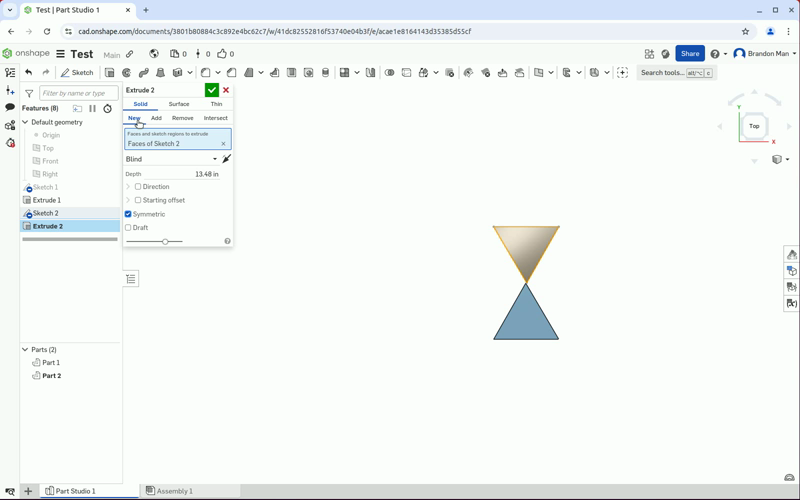
key(enter)
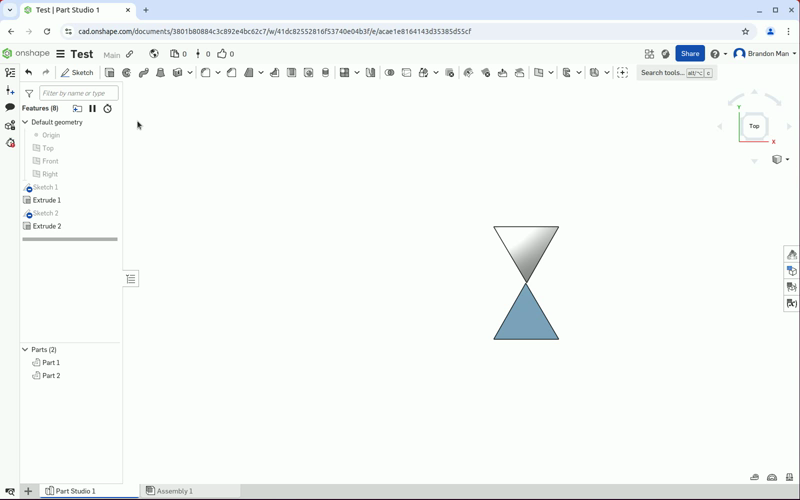
key(shift+h)
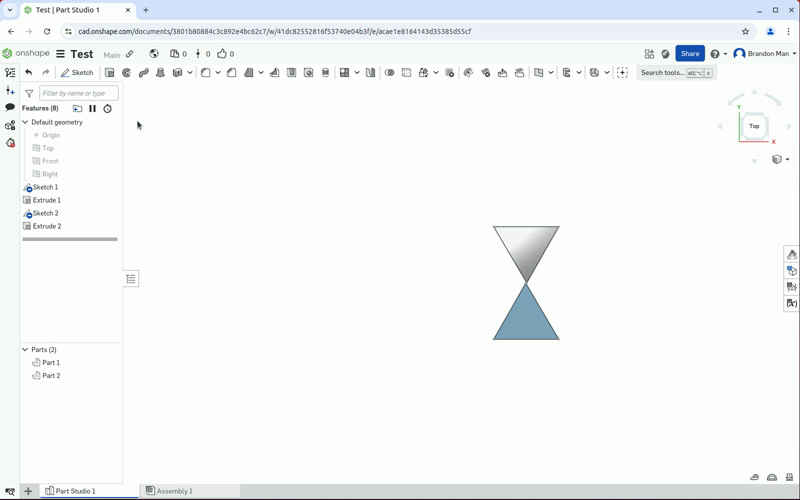
key(shift+h)
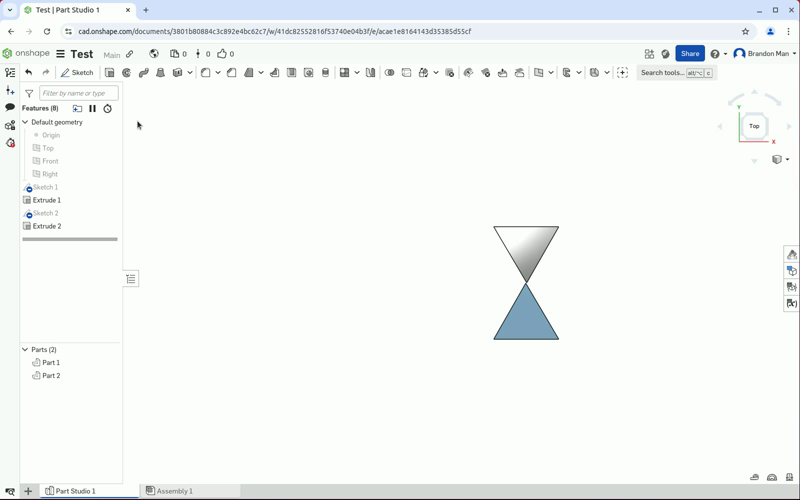
mouse_move(73, 189)
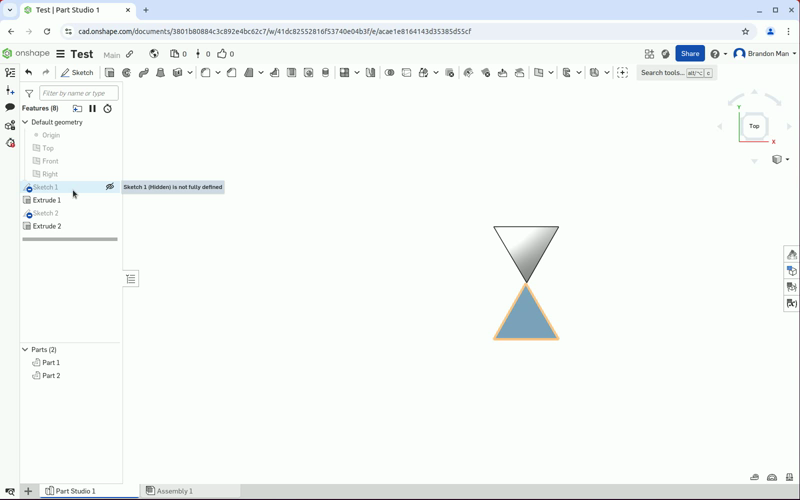
click(73, 189)
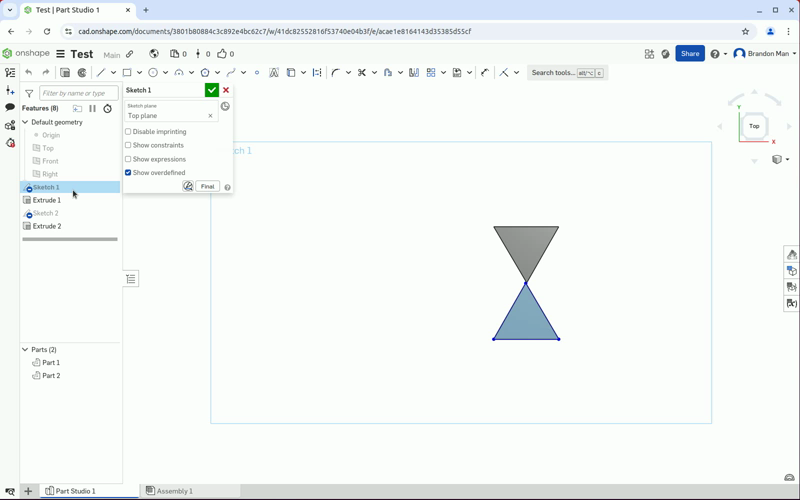
mouse_move(229, 92)
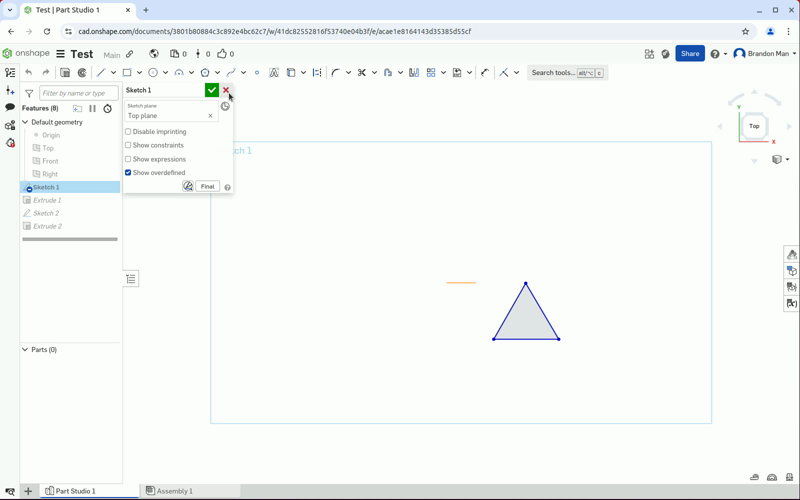
click(229, 92)
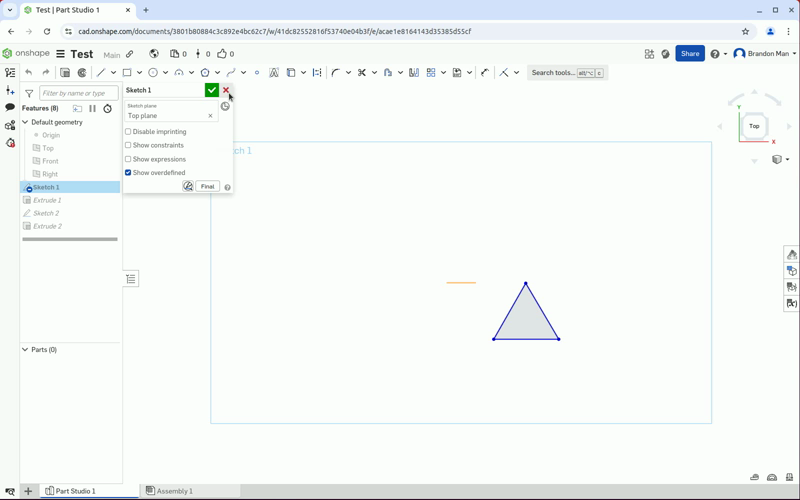
key(shift+s)
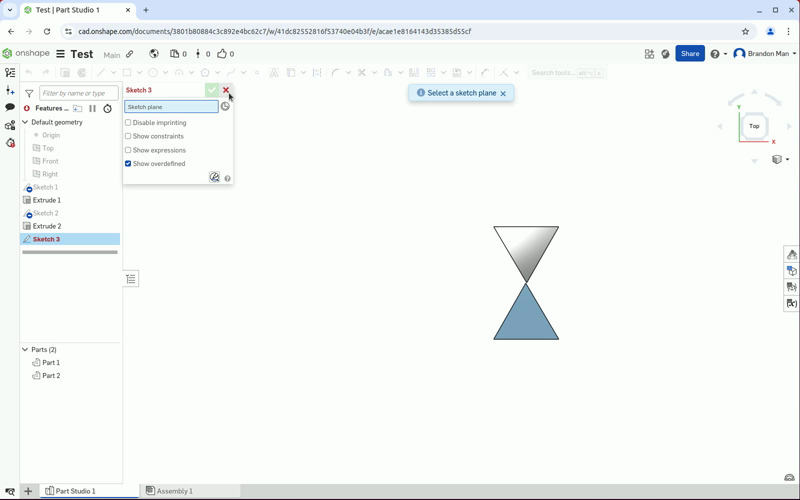
mouse_move(73, 150)
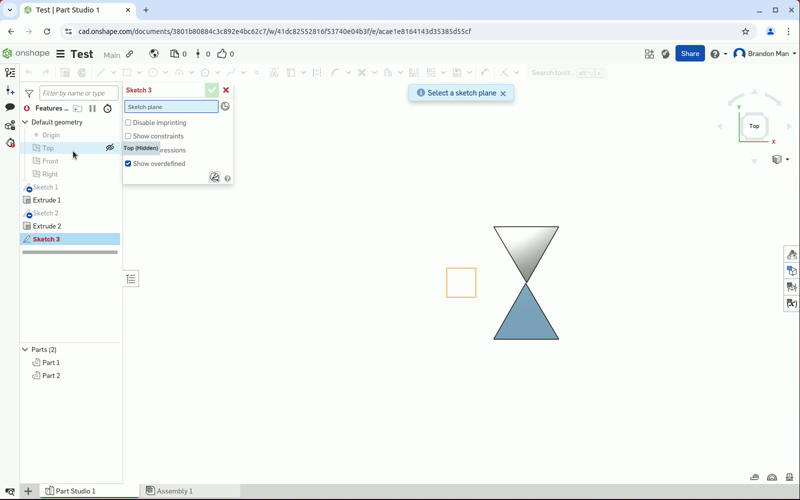
click(73, 150)
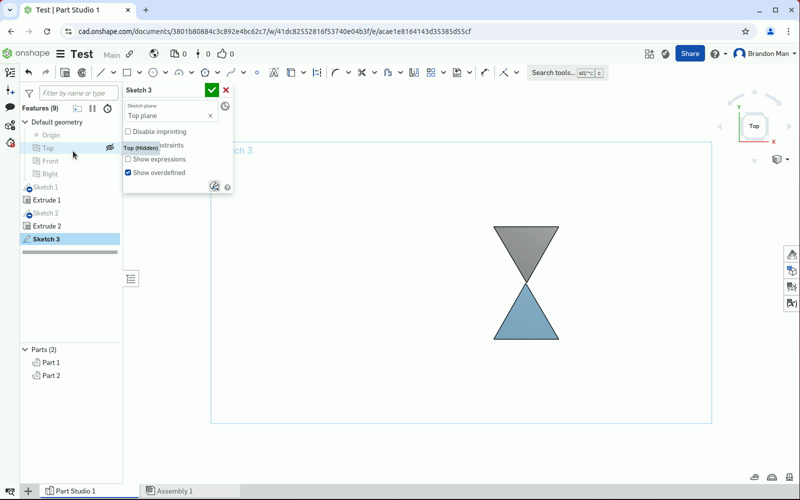
mouse_move(73, 352)
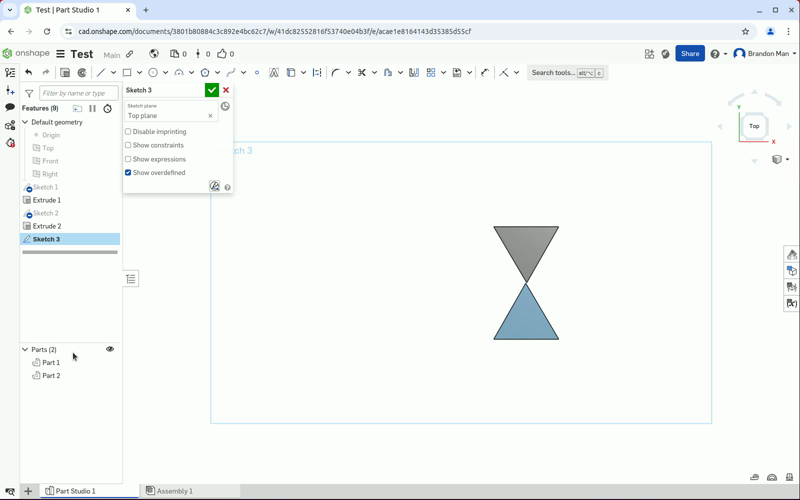
key(y)
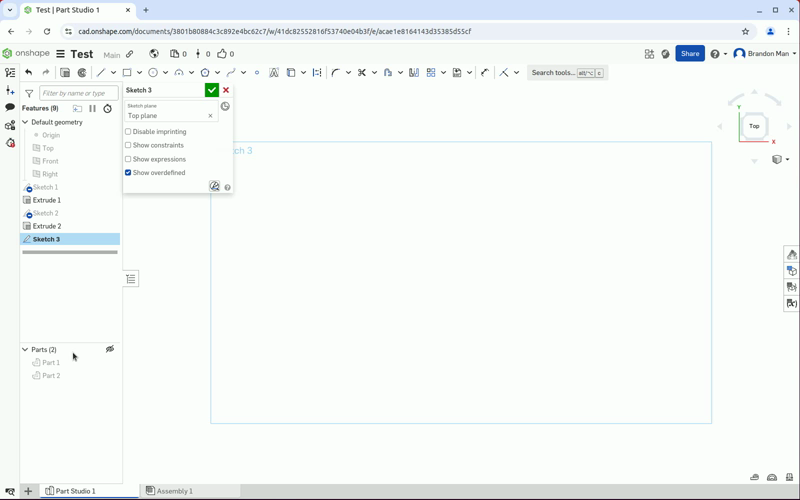
key(l)
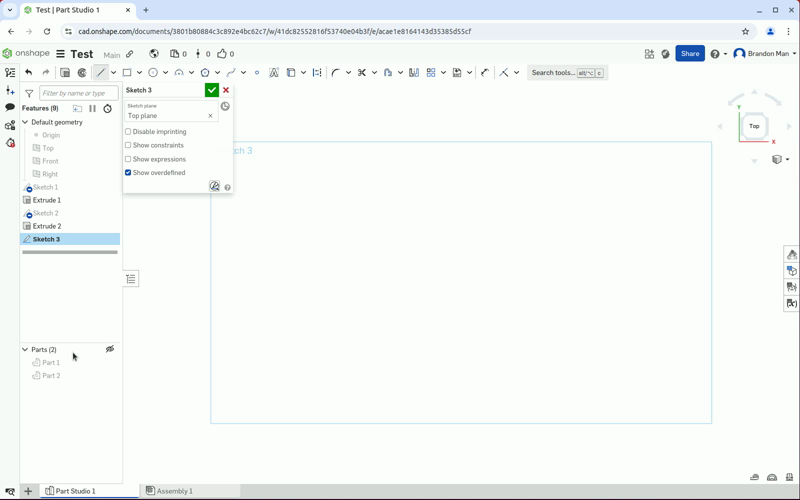
key_down(shift)
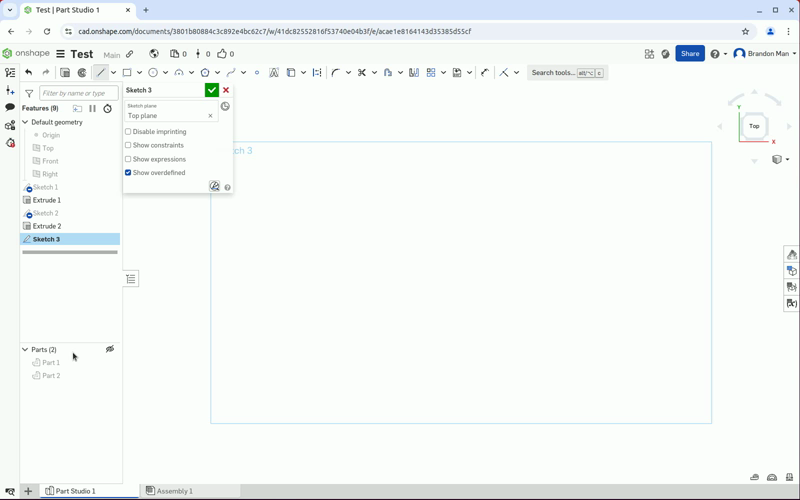
mouse_move(427, 226)
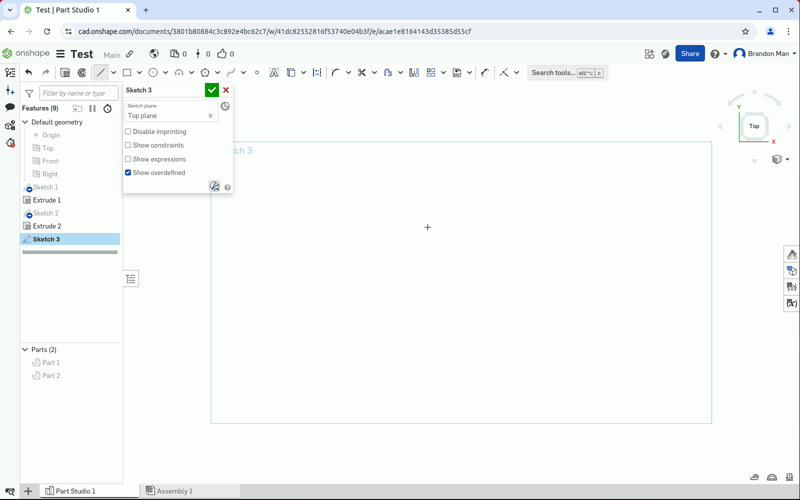
click(427, 226)
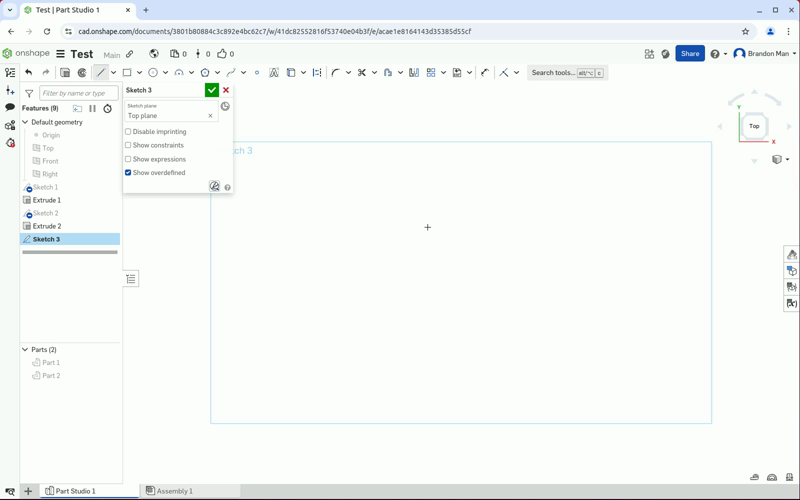
key_up(shift)
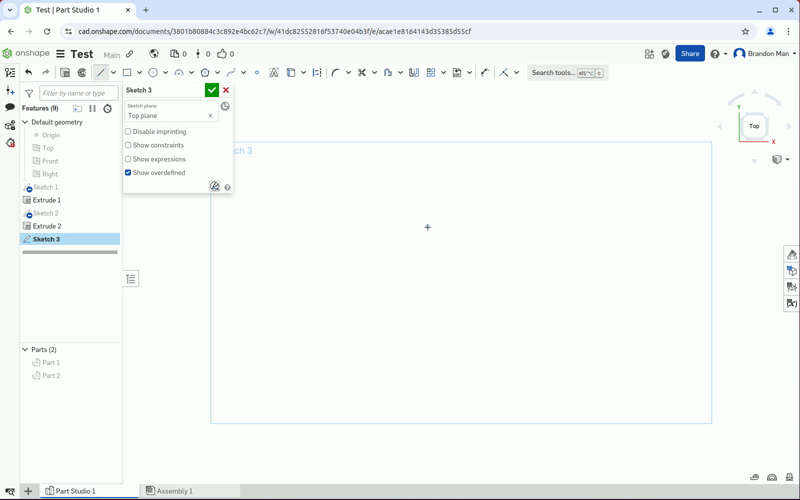
key_down(shift)
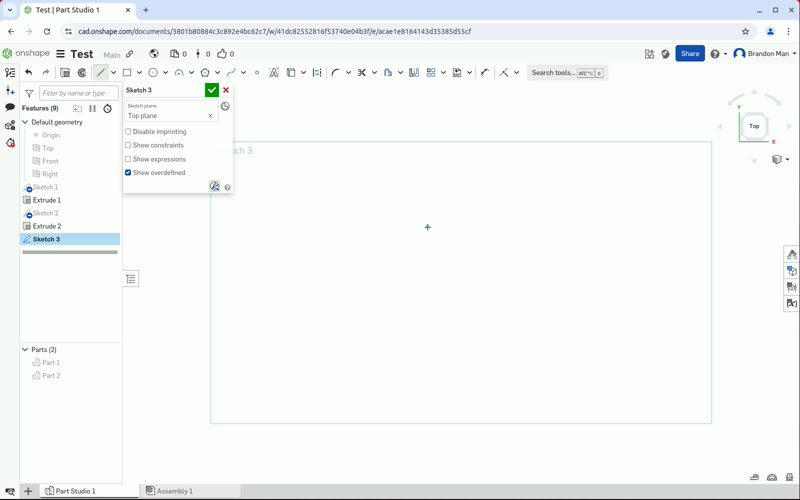
mouse_move(492, 226)
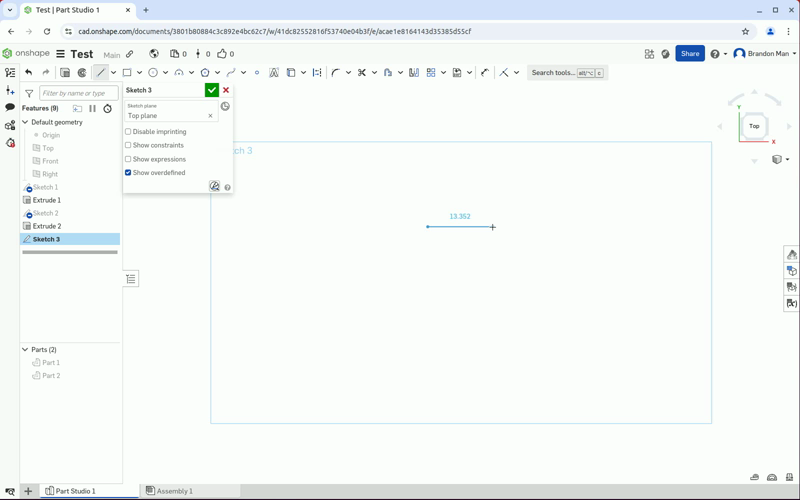
click(492, 226)
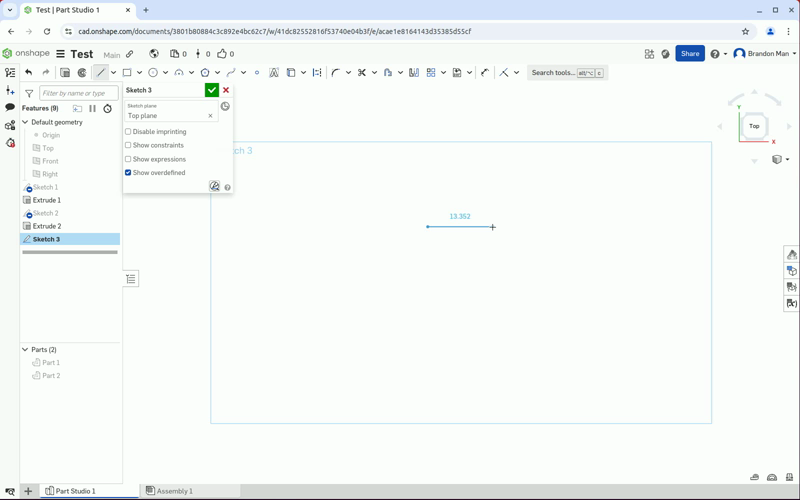
key_up(shift)
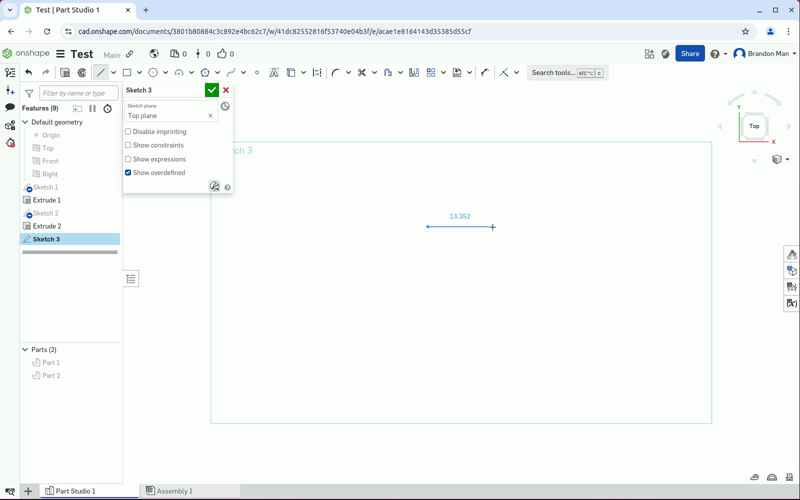
key_down(shift)
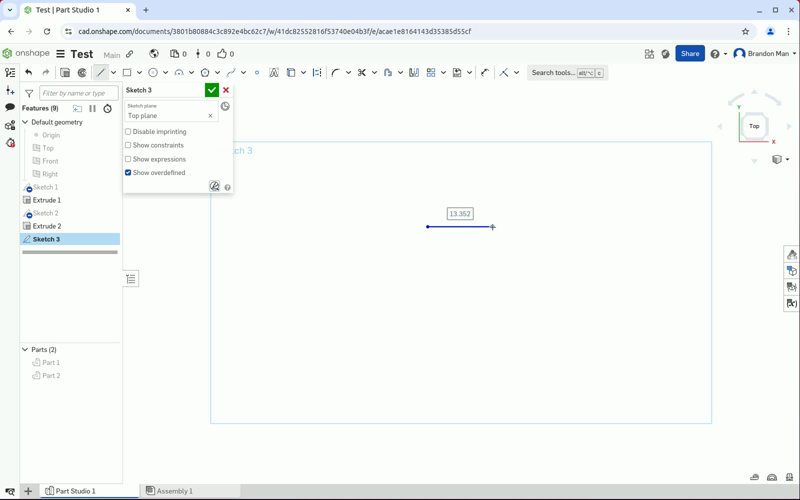
mouse_move(460, 170)
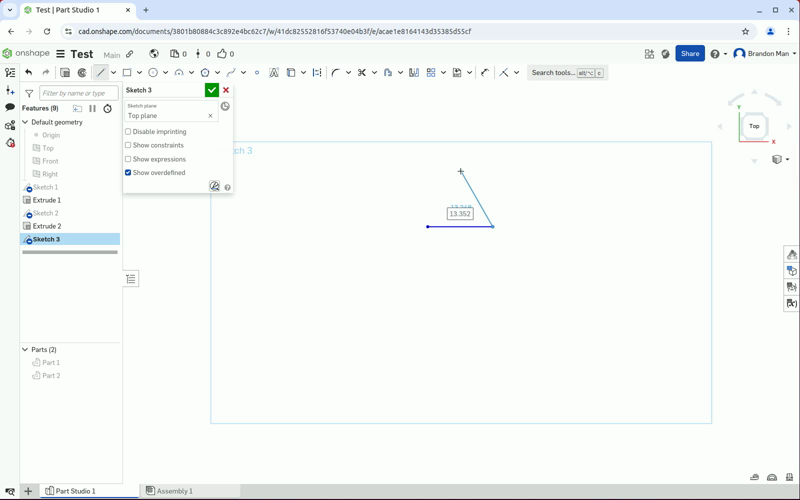
click(460, 170)
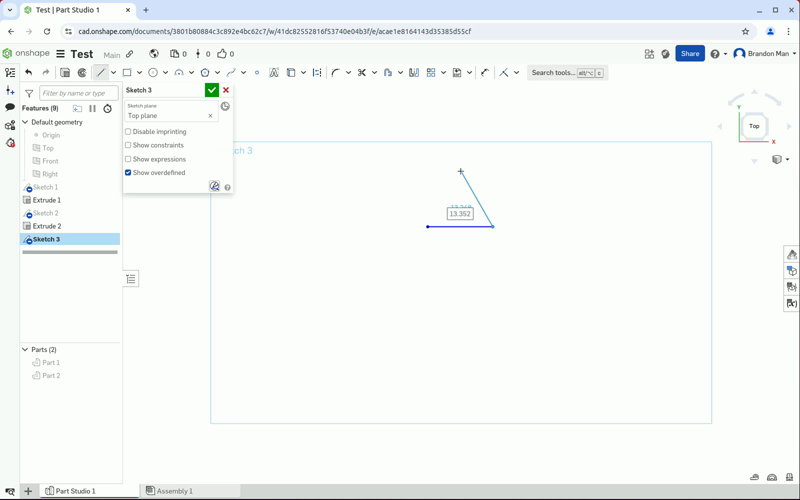
key_up(shift)
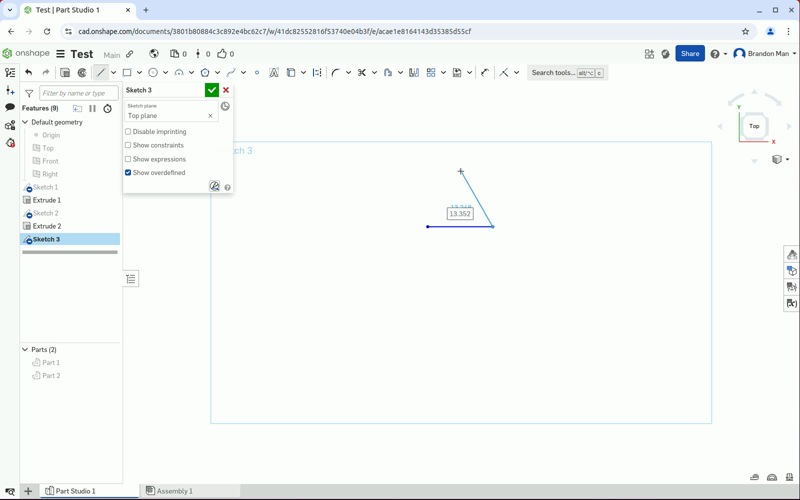
key_down(shift)
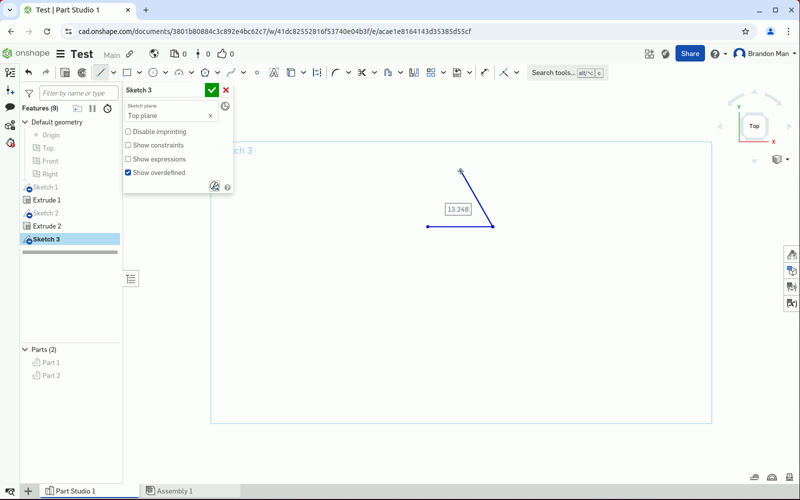
mouse_move(427, 226)
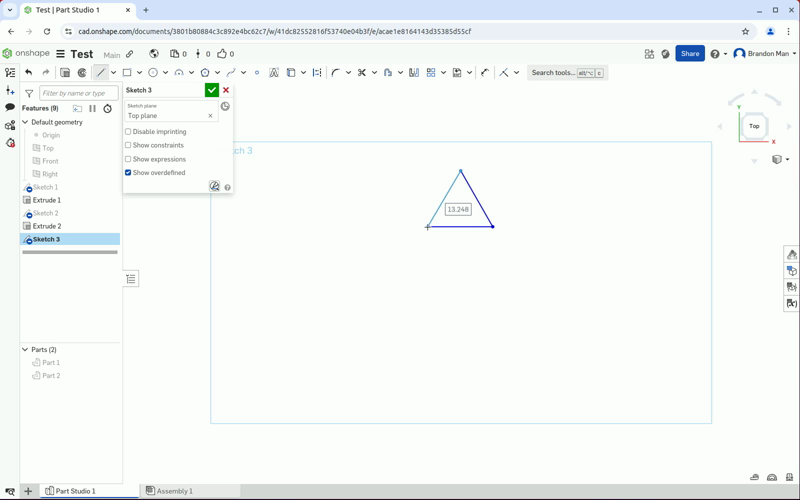
key_up(shift)
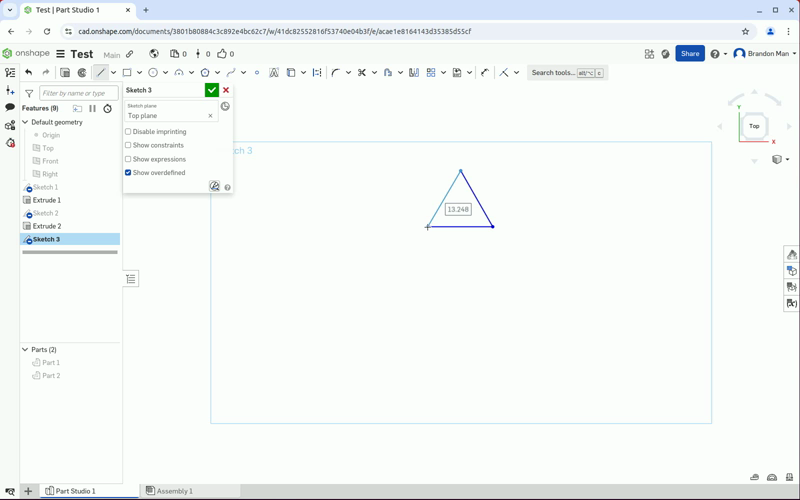
click(427, 226)
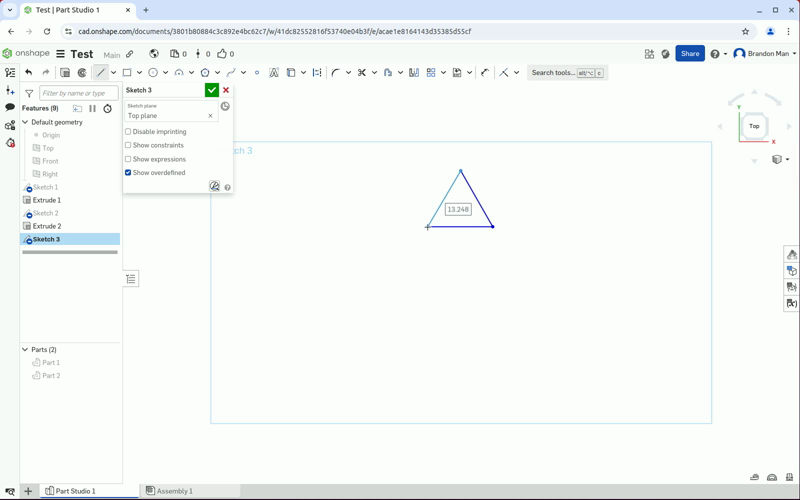
key(esc)
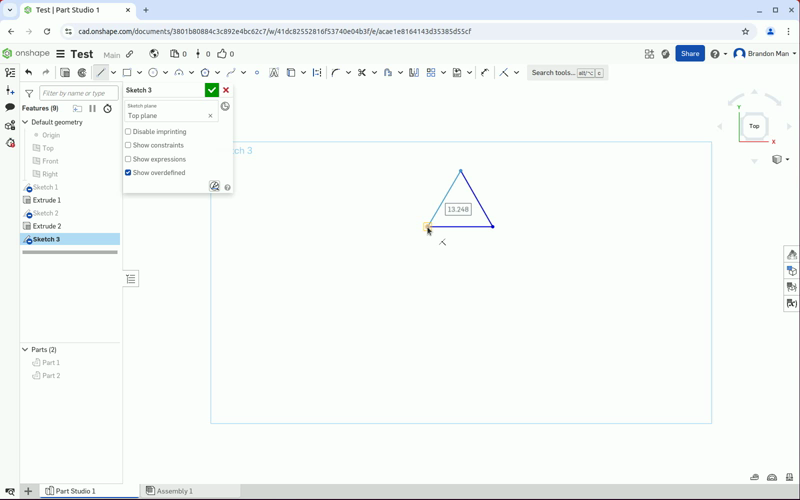
mouse_move(431, 223)
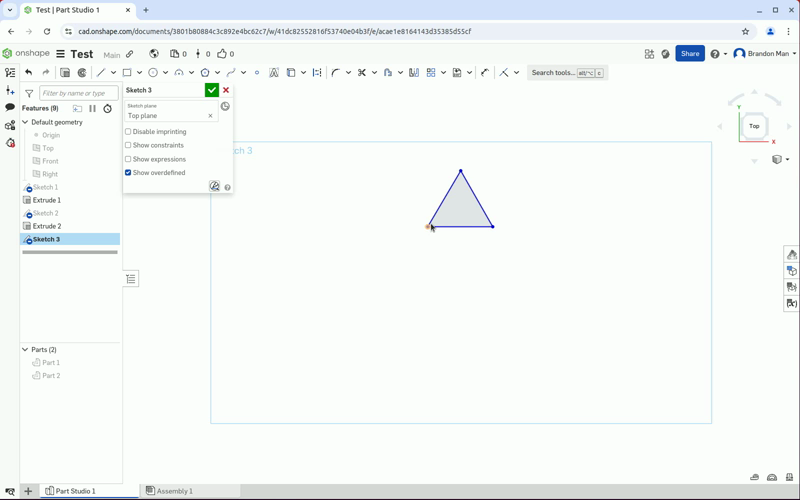
click(431, 223)
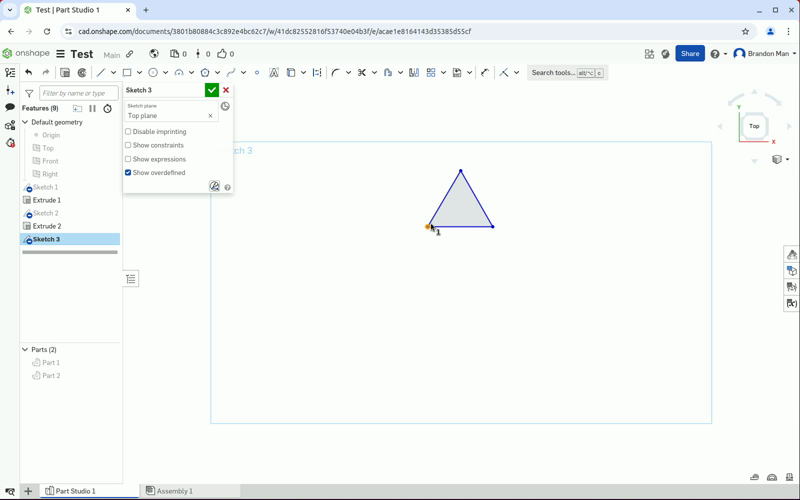
mouse_move(73, 352)
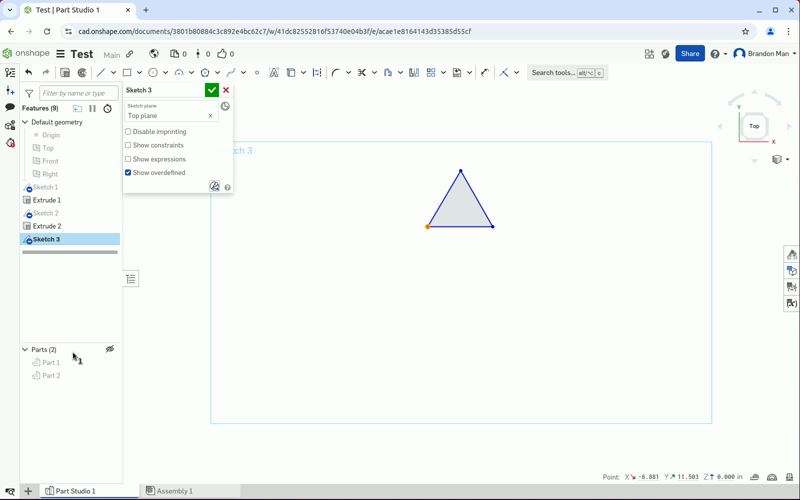
key(shift+y)
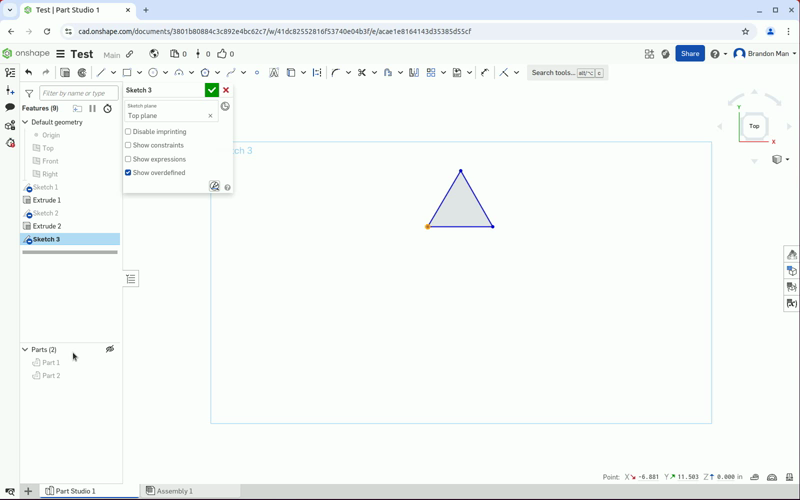
key(shift+e)
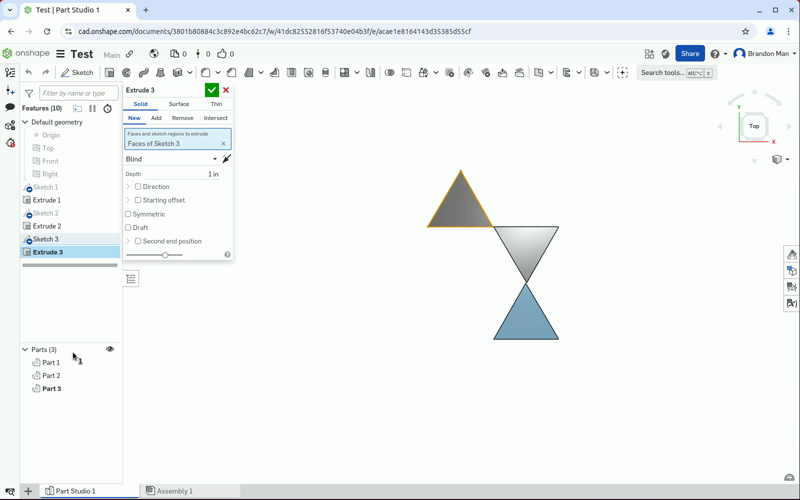
mouse_move(143, 106)
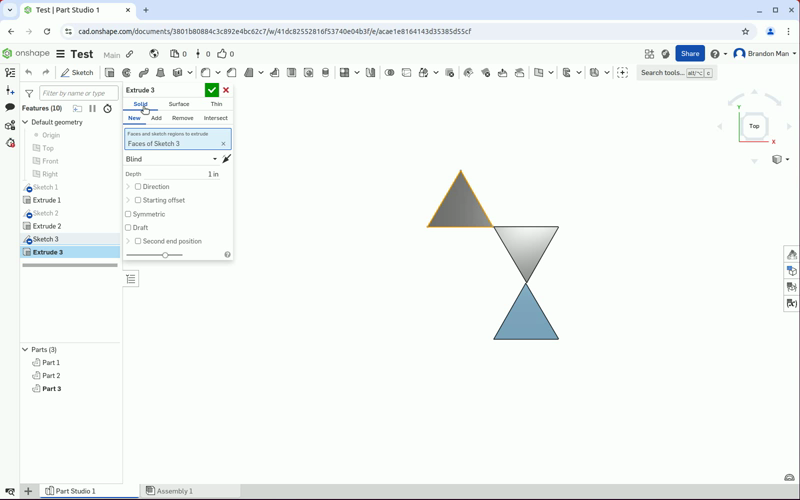
click(143, 106)
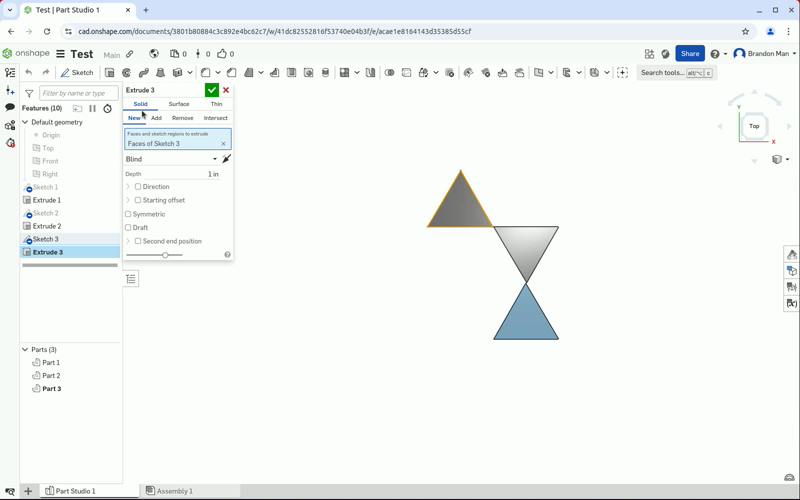
mouse_move(137, 120)
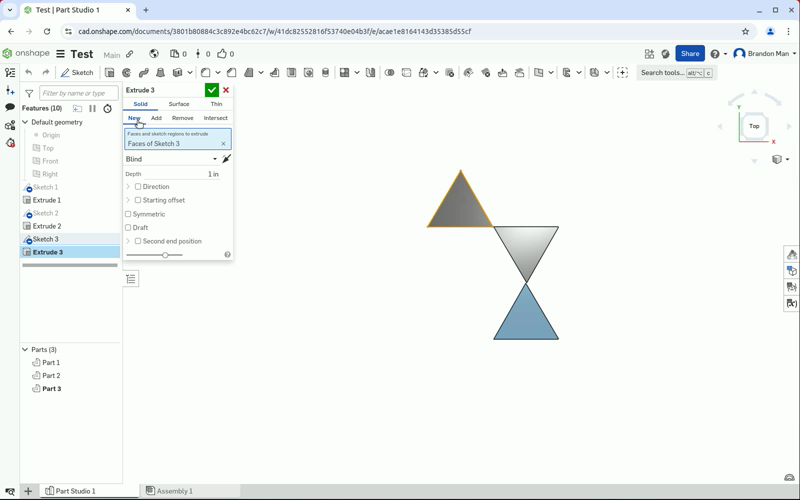
click(137, 120)
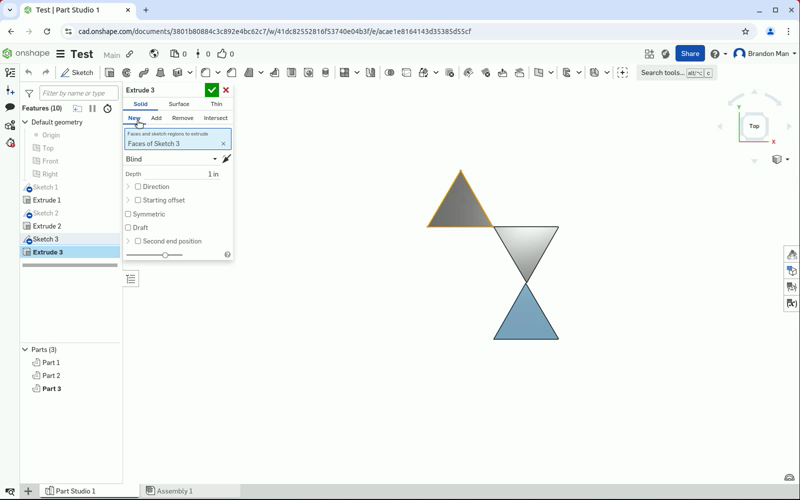
key(tab, 4)
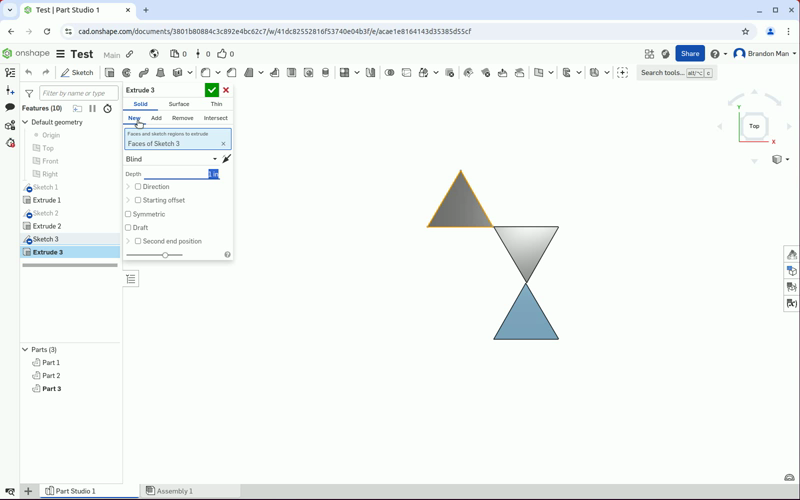
text(13.48)
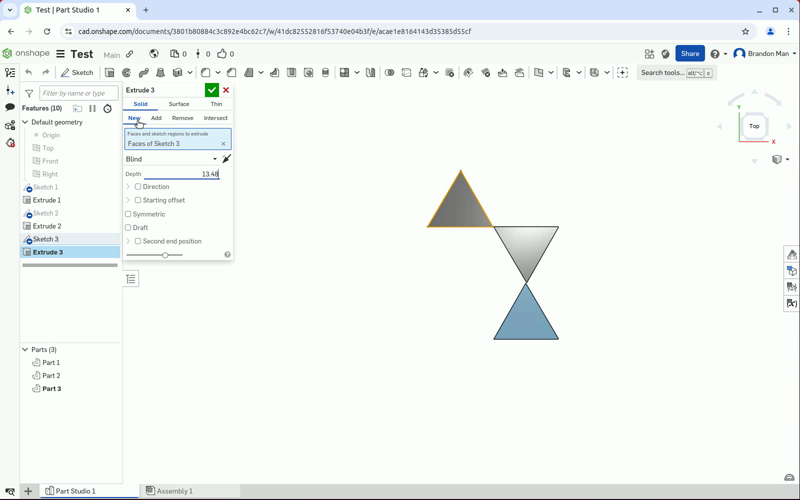
key(tab, 3)
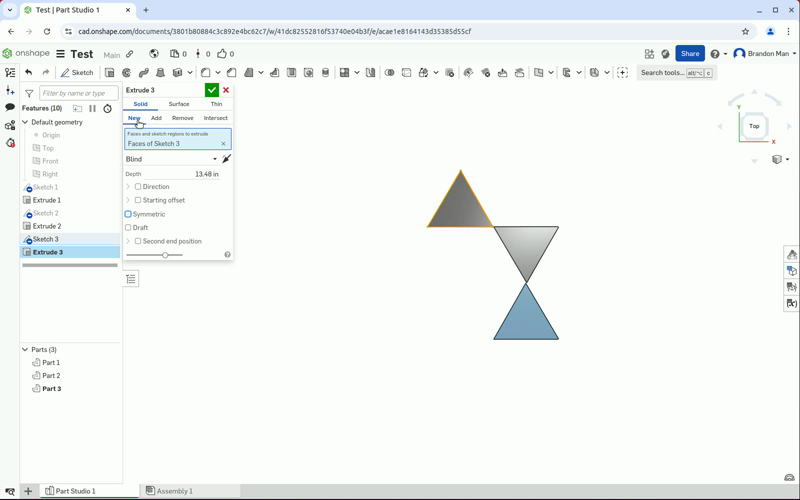
key(space)
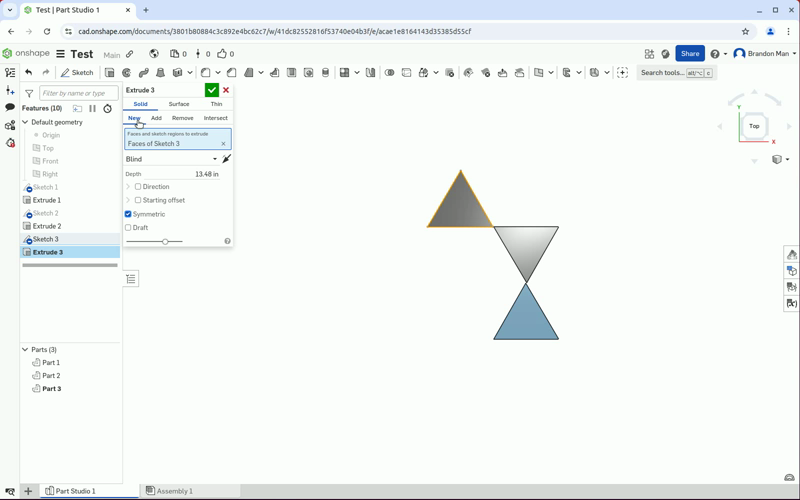
key(enter)
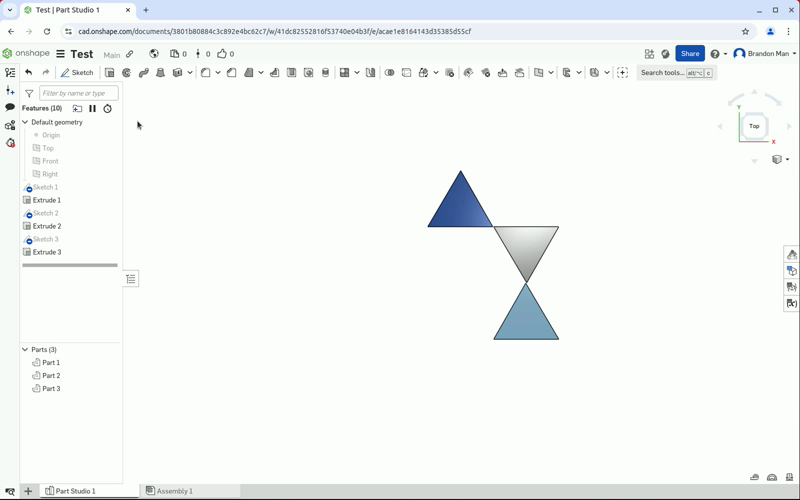
key(shift+h)
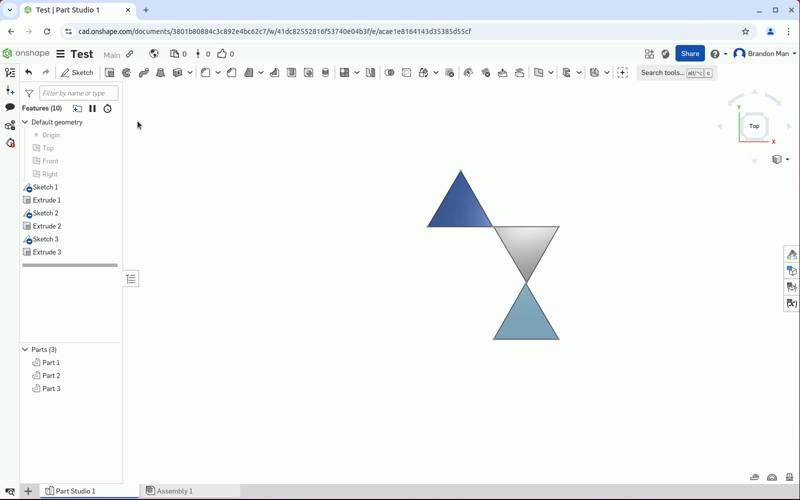
key(shift+h)
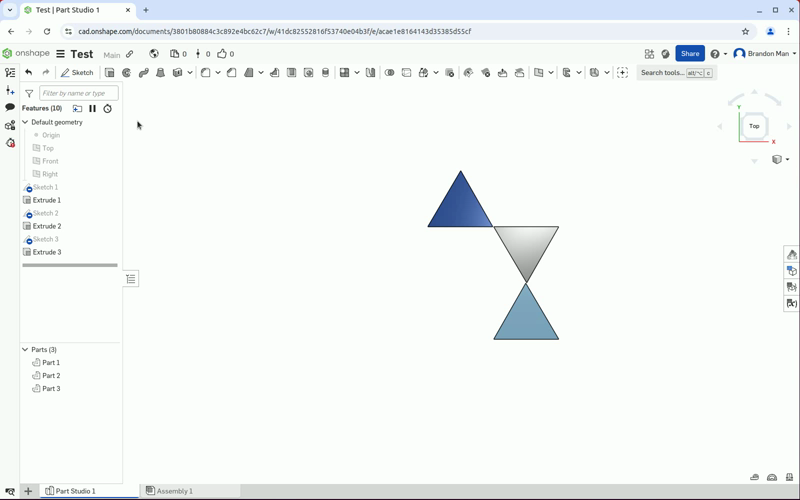
mouse_move(73, 189)
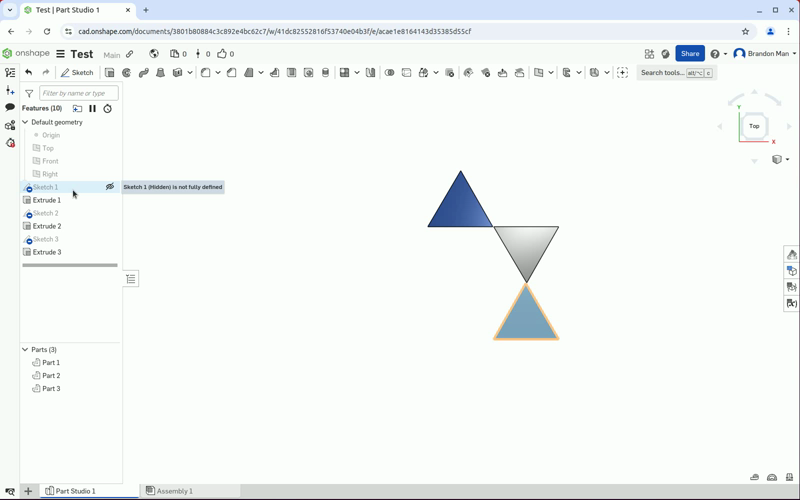
click(73, 189)
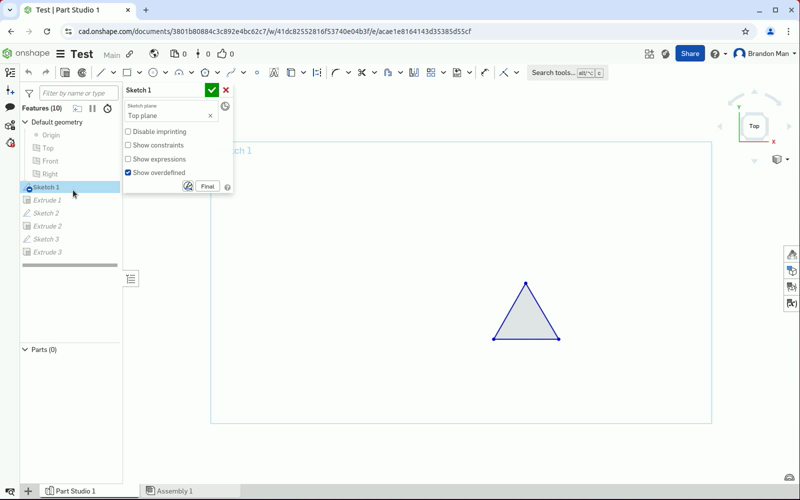
mouse_move(229, 92)
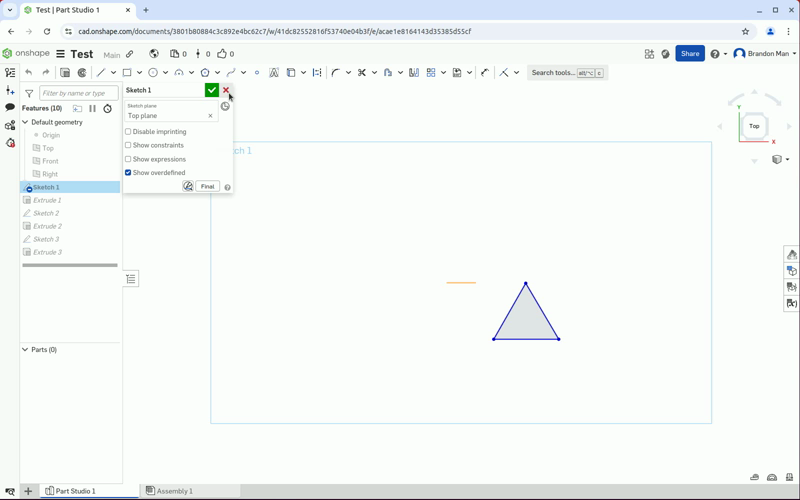
click(229, 92)
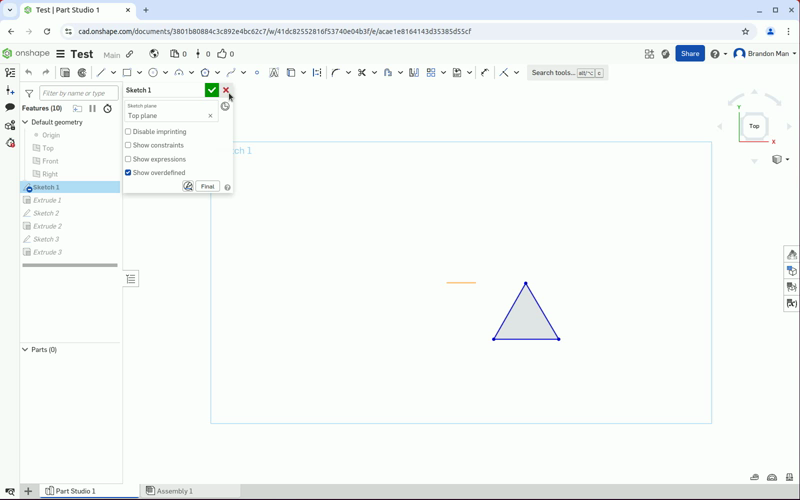
key(shift+s)
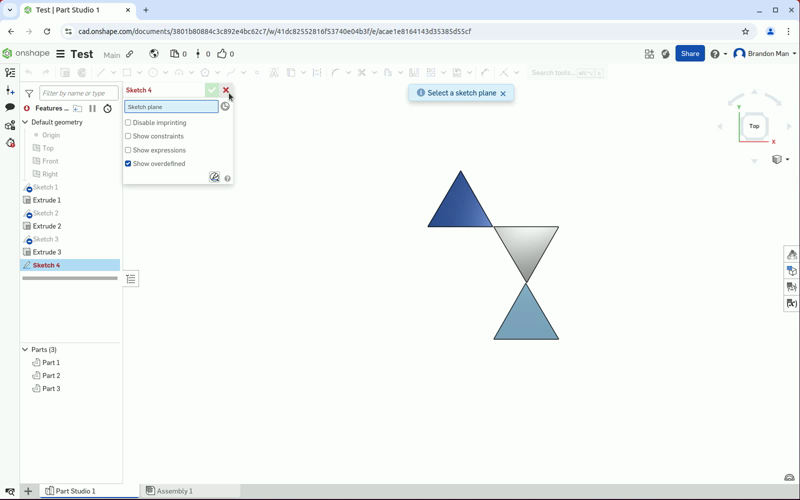
mouse_move(73, 150)
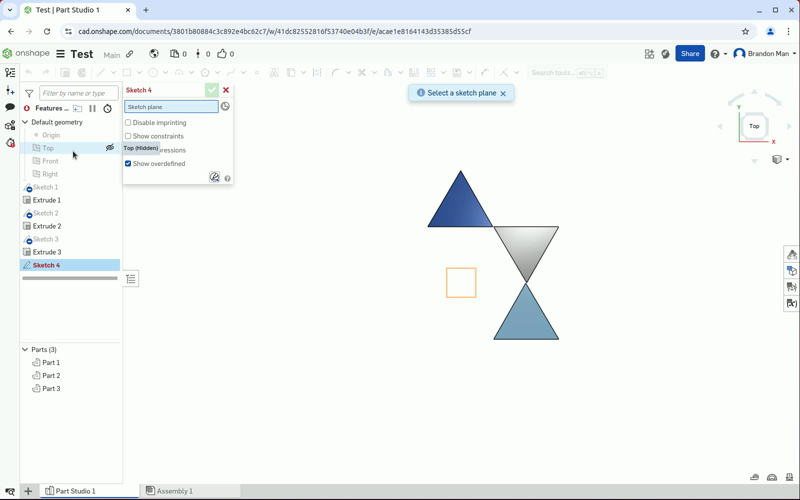
click(73, 150)
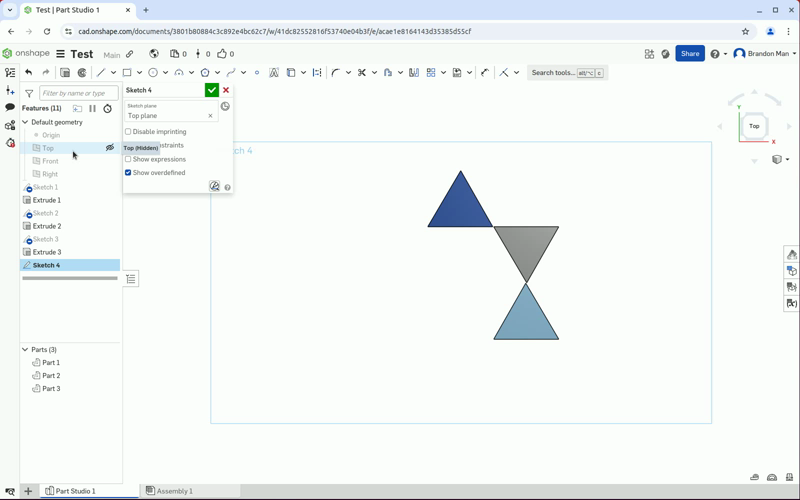
mouse_move(73, 352)
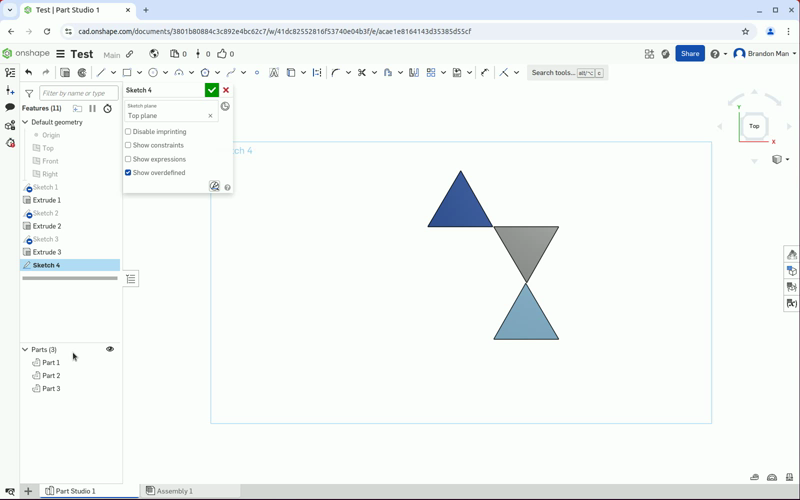
key(y)
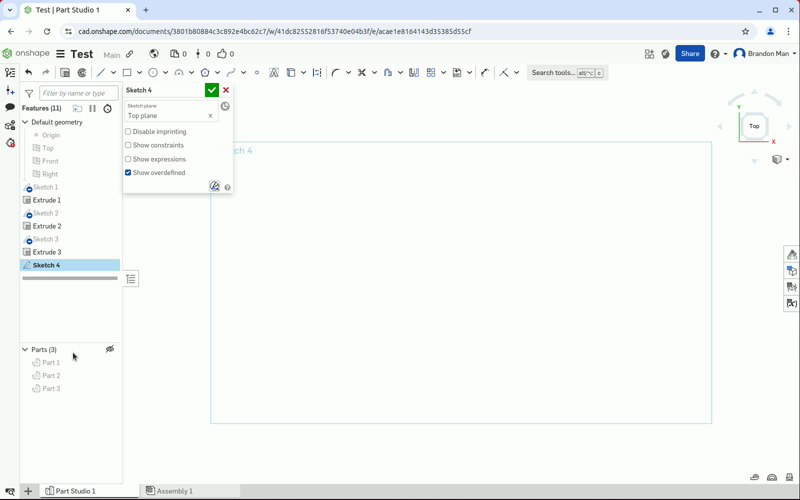
key(l)
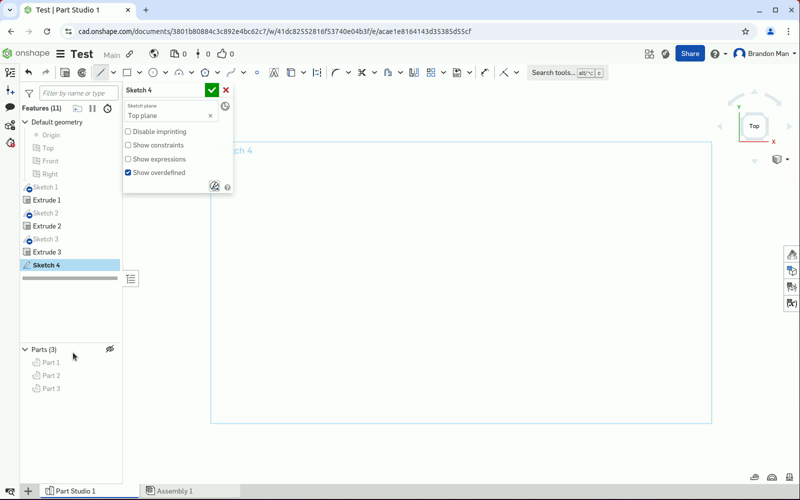
key_down(shift)
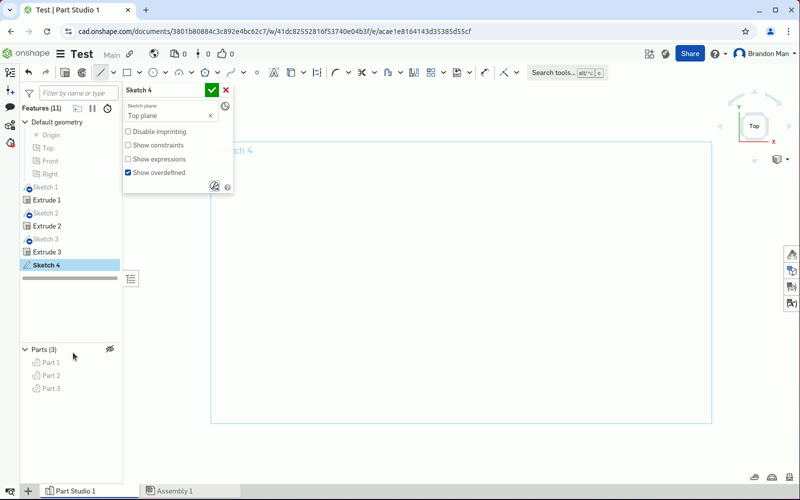
mouse_move(363, 226)
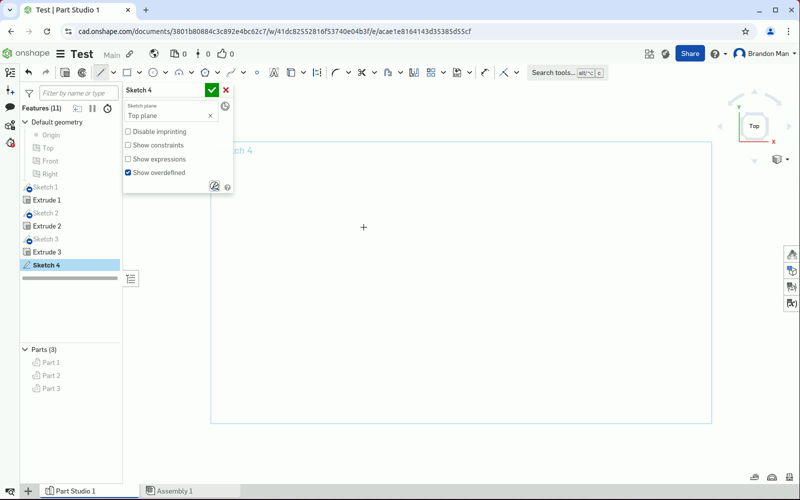
click(363, 226)
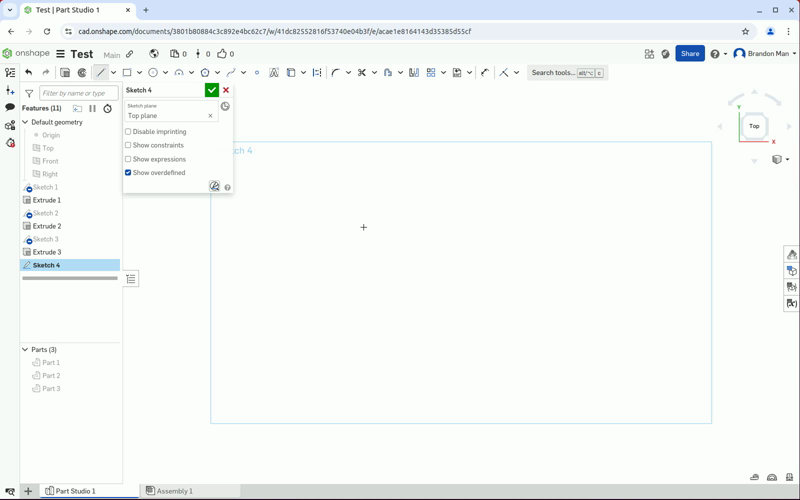
key_up(shift)
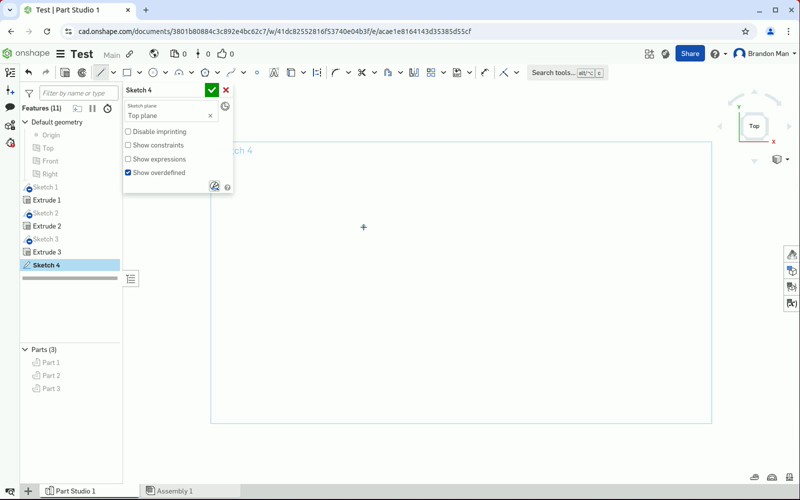
key_down(shift)
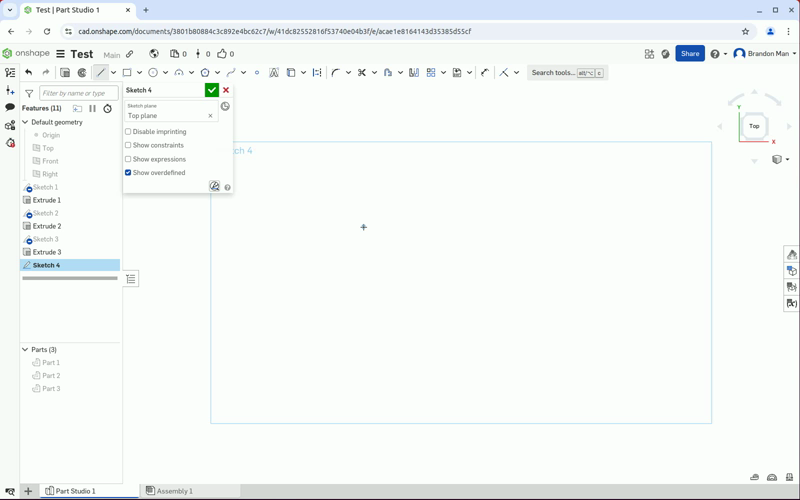
mouse_move(396, 282)
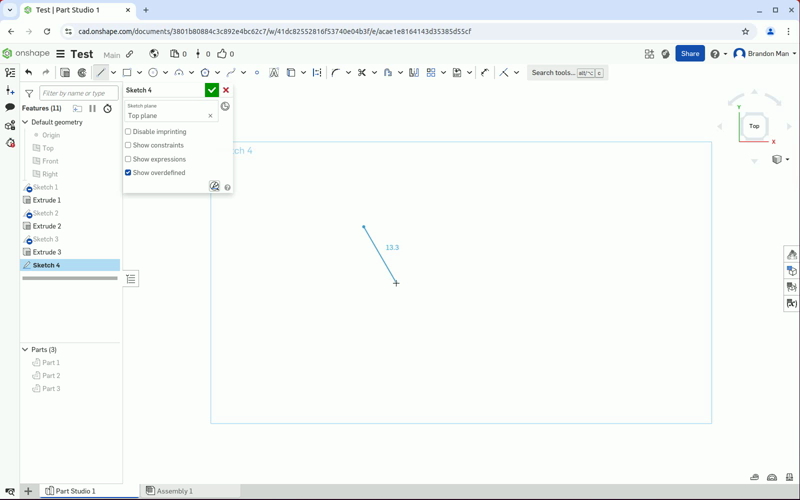
click(396, 282)
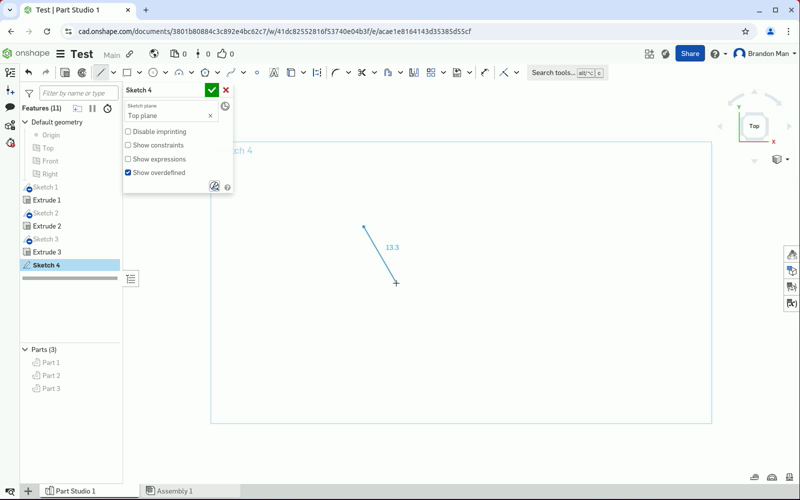
key_up(shift)
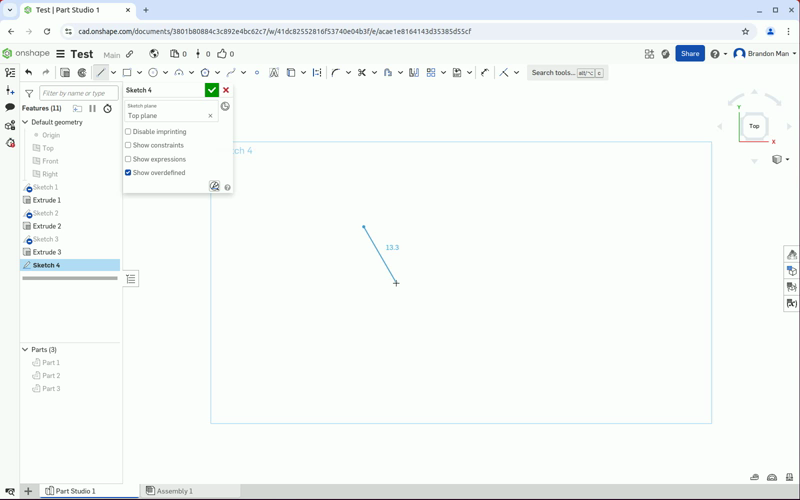
key_down(shift)
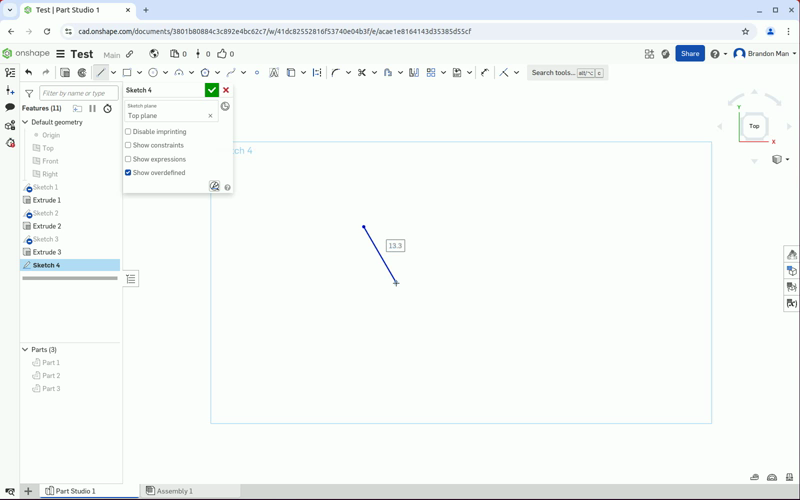
mouse_move(428, 226)
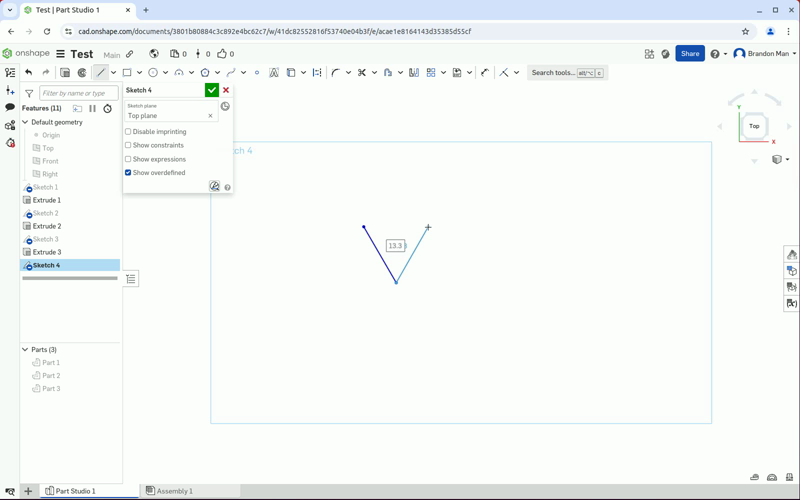
click(428, 226)
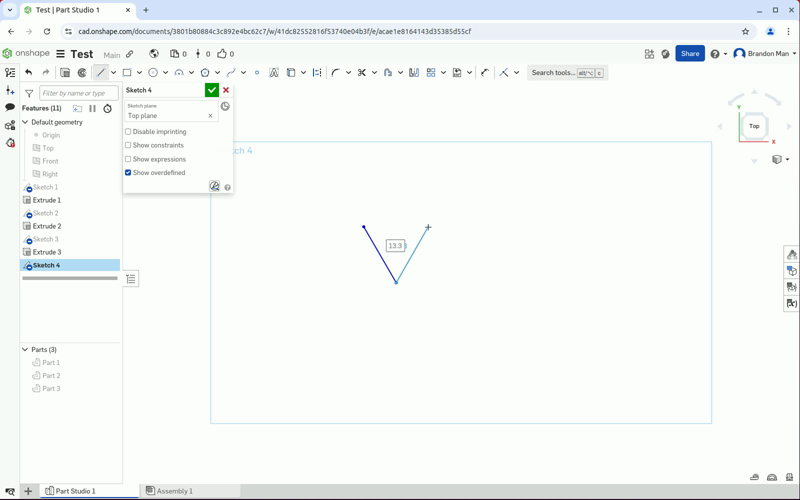
key_up(shift)
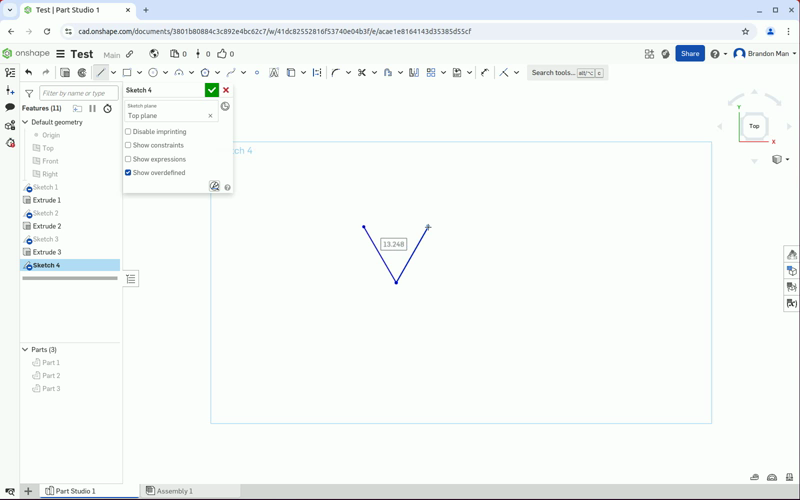
key_down(shift)
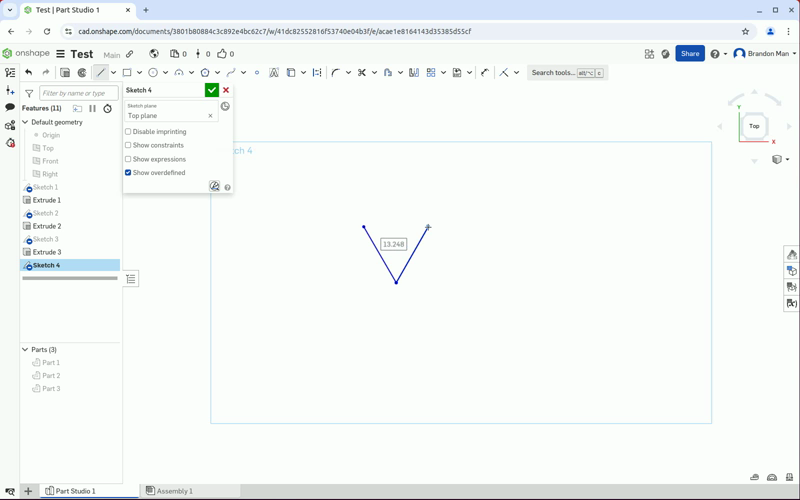
mouse_move(363, 226)
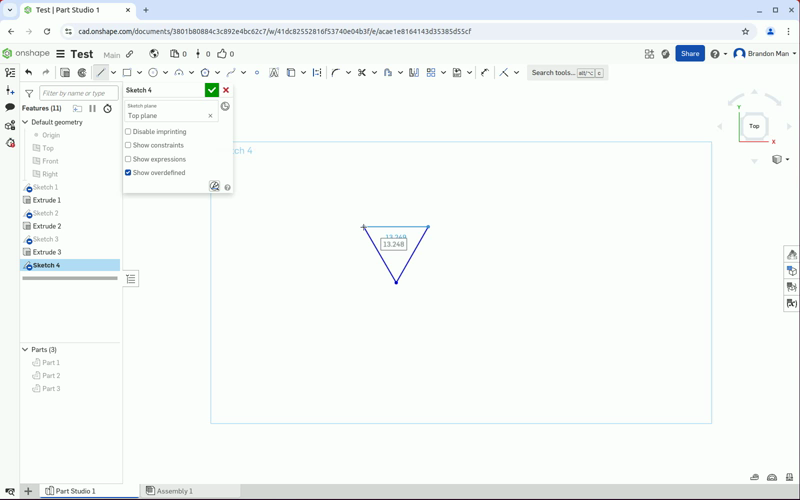
key_up(shift)
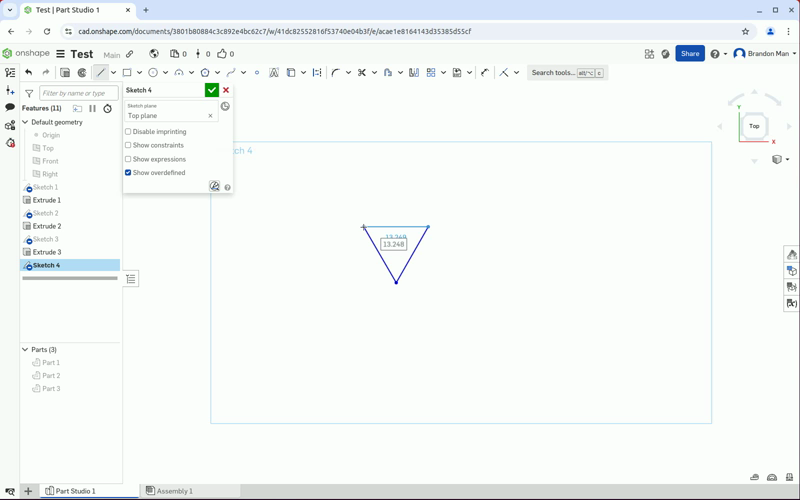
click(363, 226)
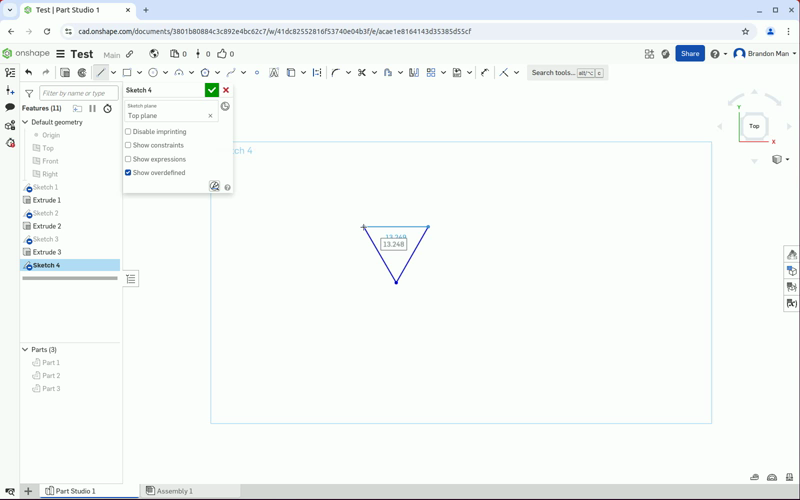
key(esc)
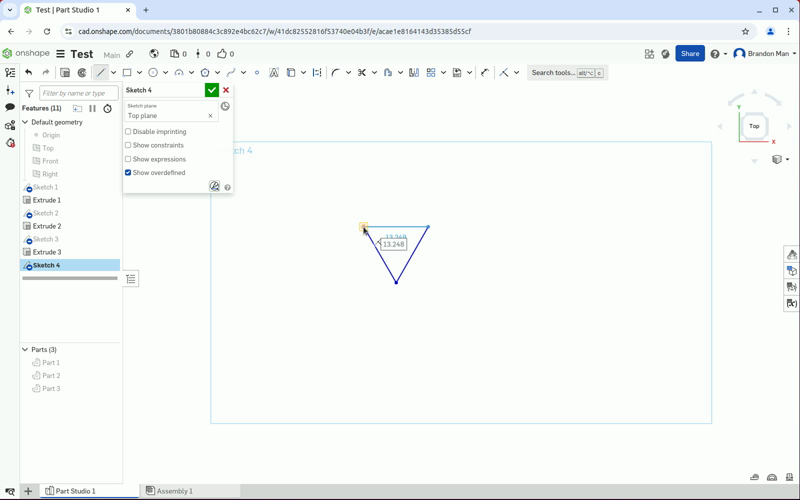
mouse_move(371, 231)
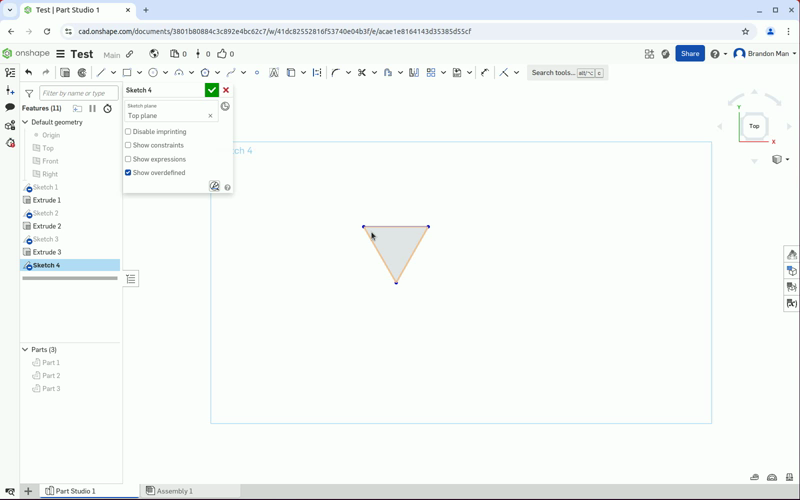
click(371, 231)
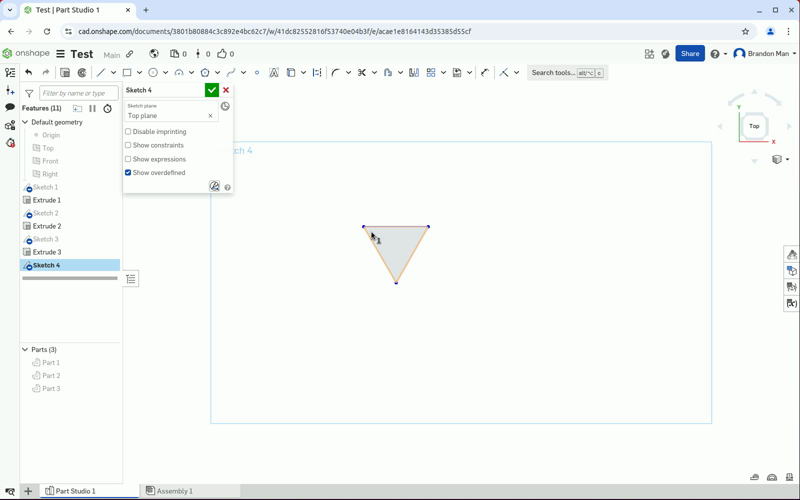
mouse_move(73, 352)
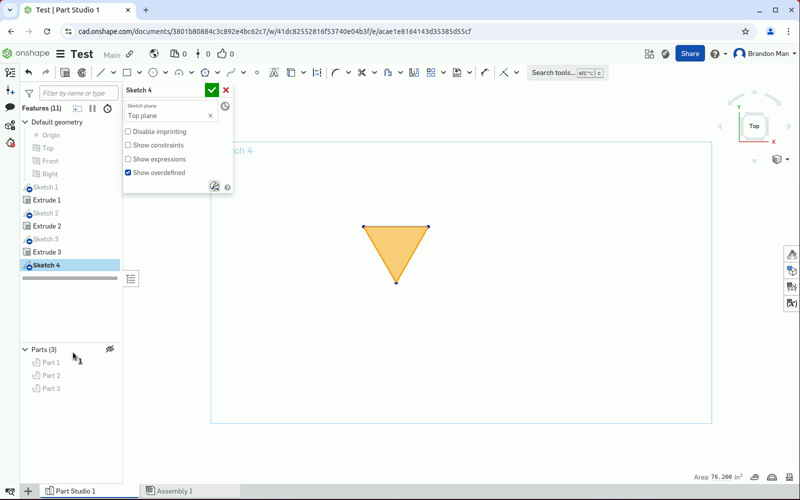
key(shift+y)
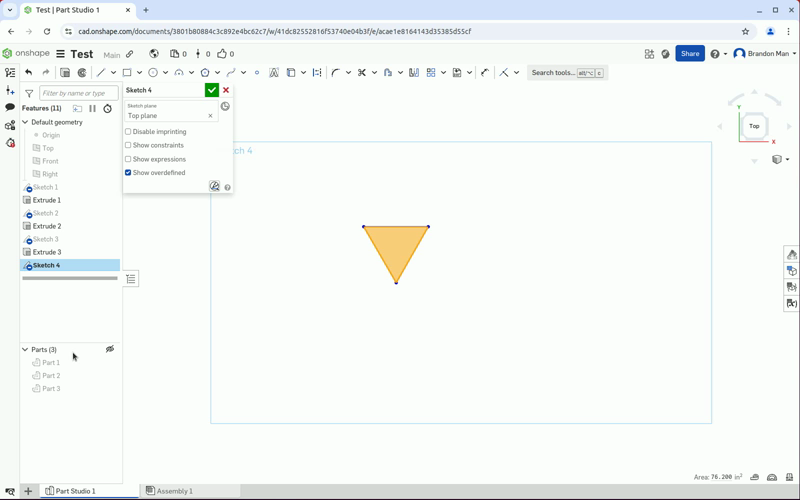
key(shift+e)
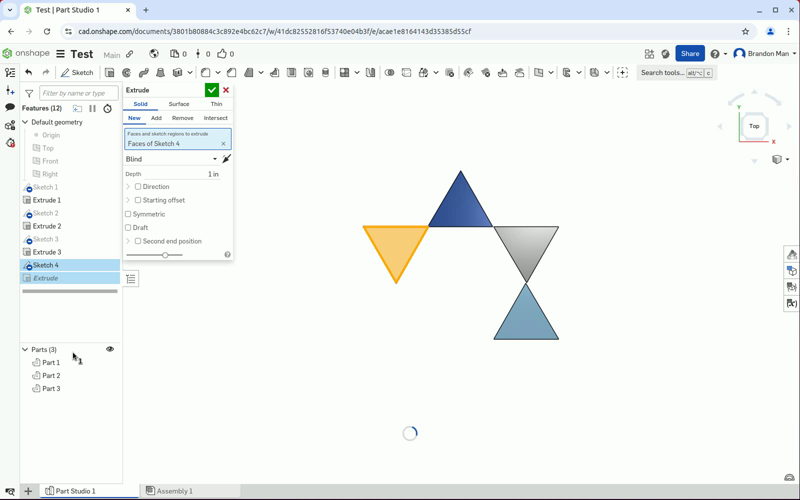
mouse_move(143, 106)
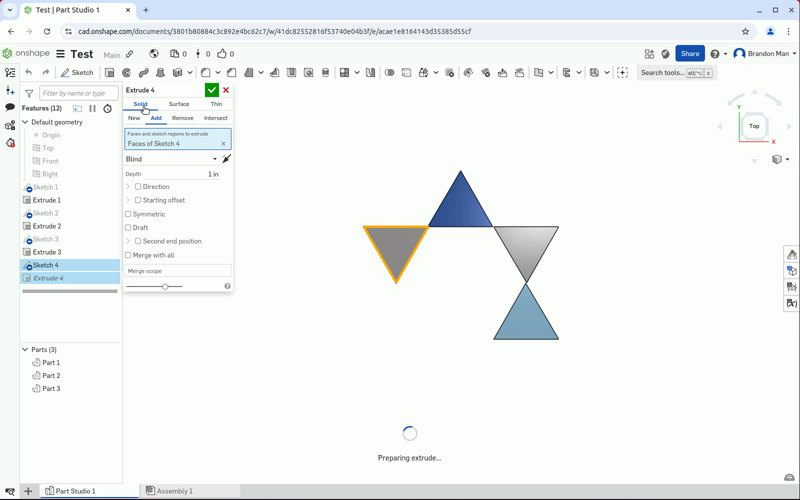
click(143, 106)
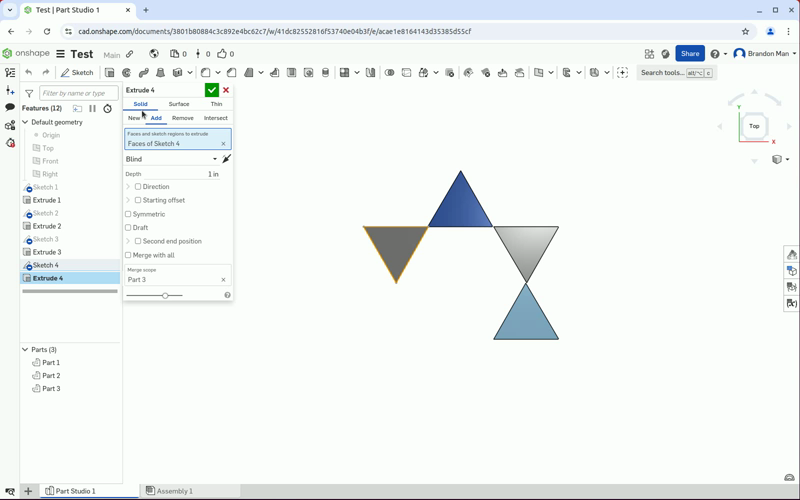
mouse_move(137, 120)
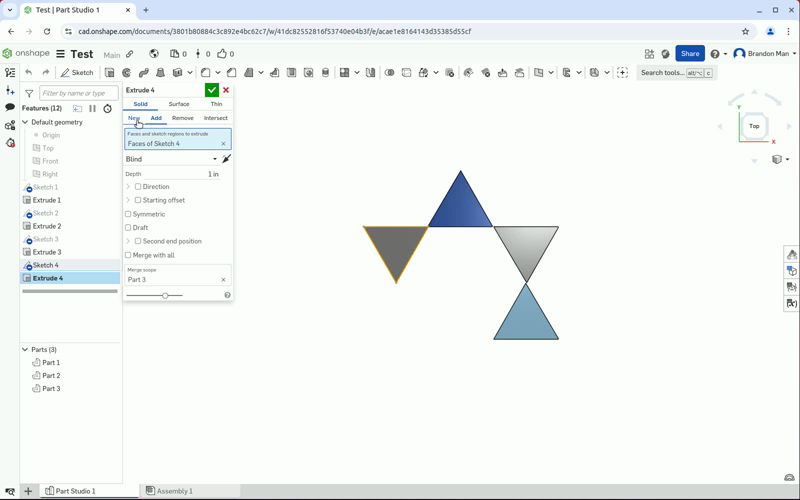
click(137, 120)
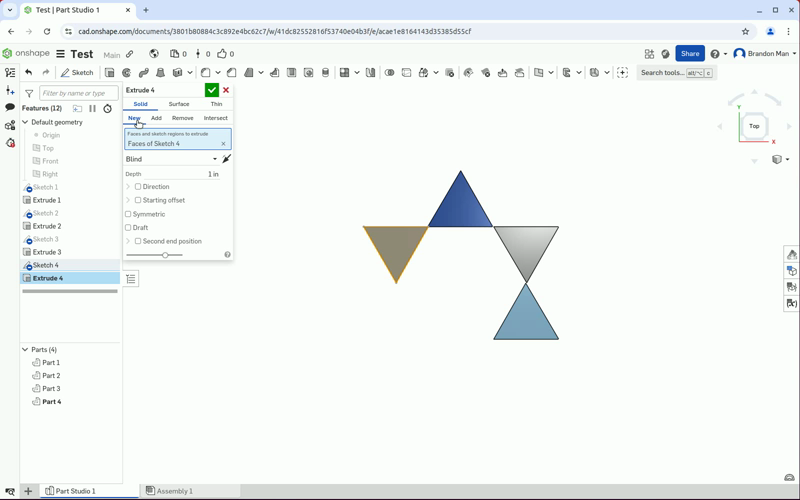
key(tab, 4)
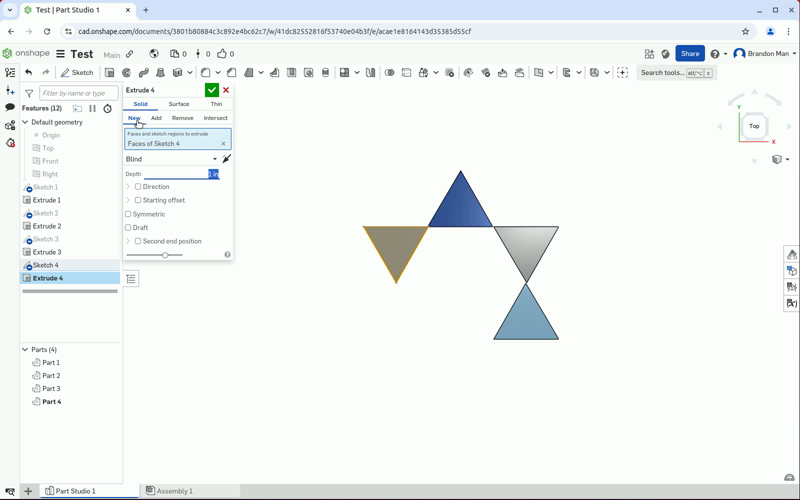
text(13.48)
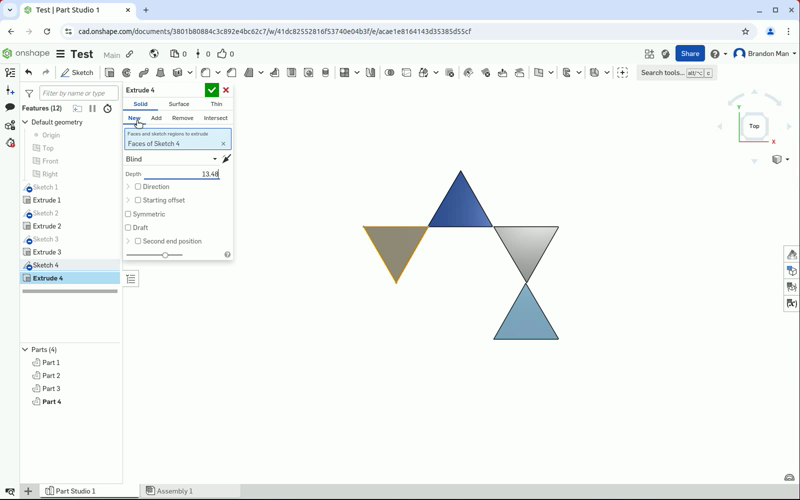
key(tab, 3)
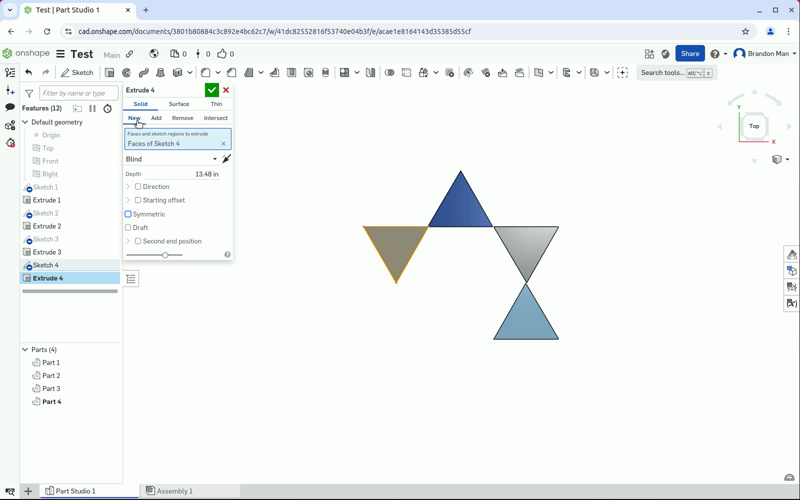
key(space)
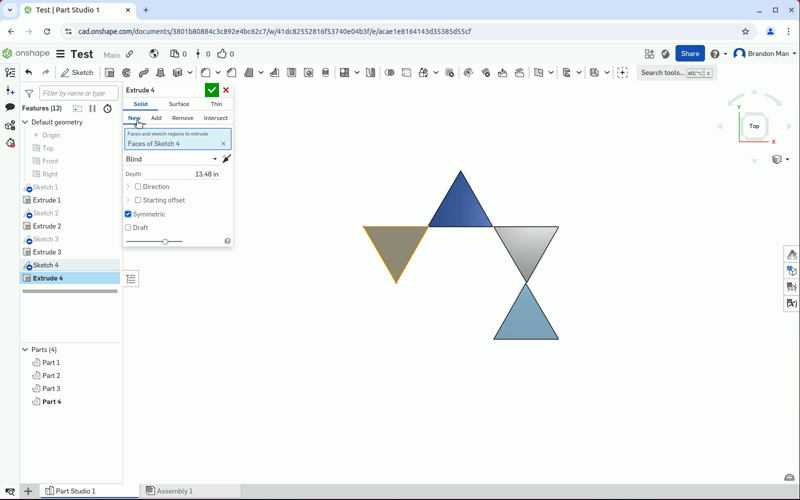
key(enter)
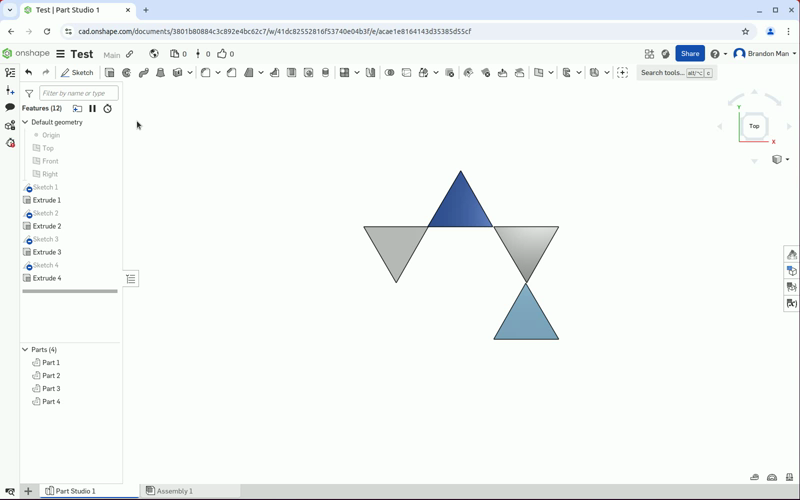
key(shift+h)
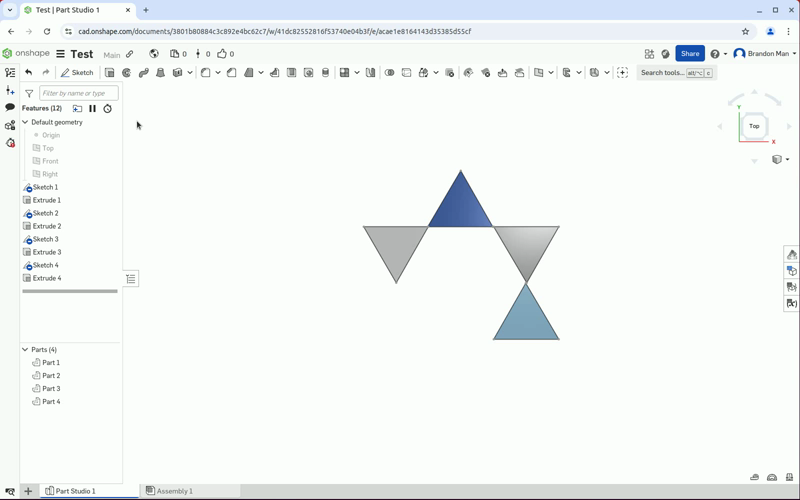
key(shift+h)
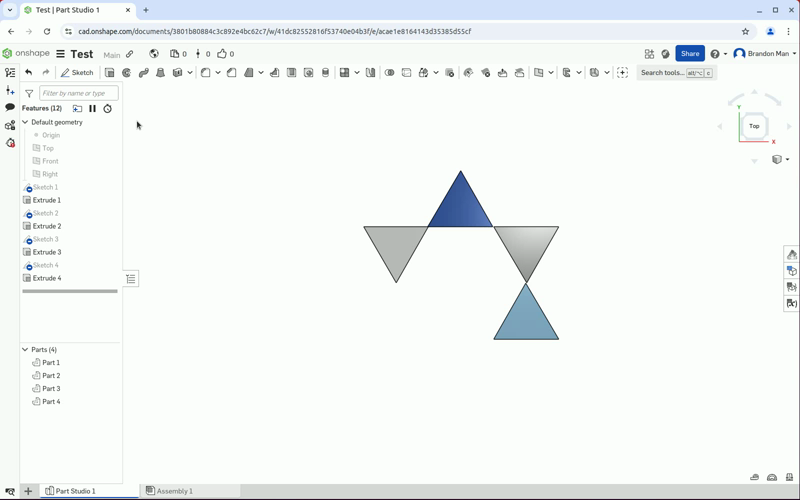
mouse_move(73, 189)
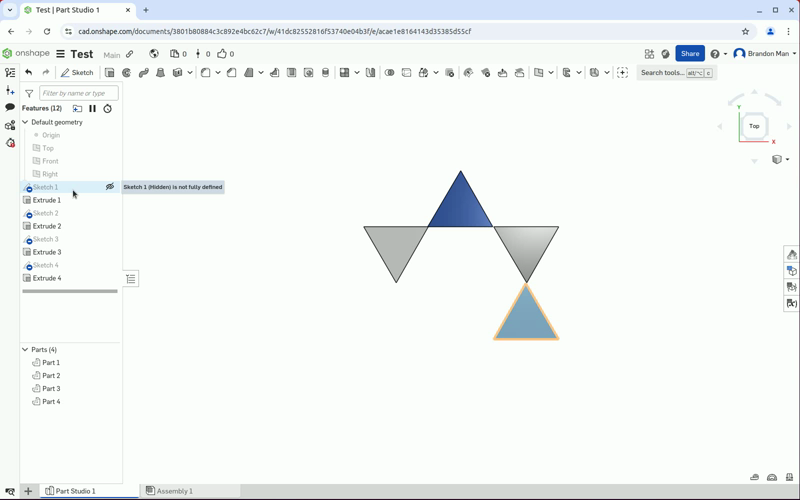
click(73, 189)
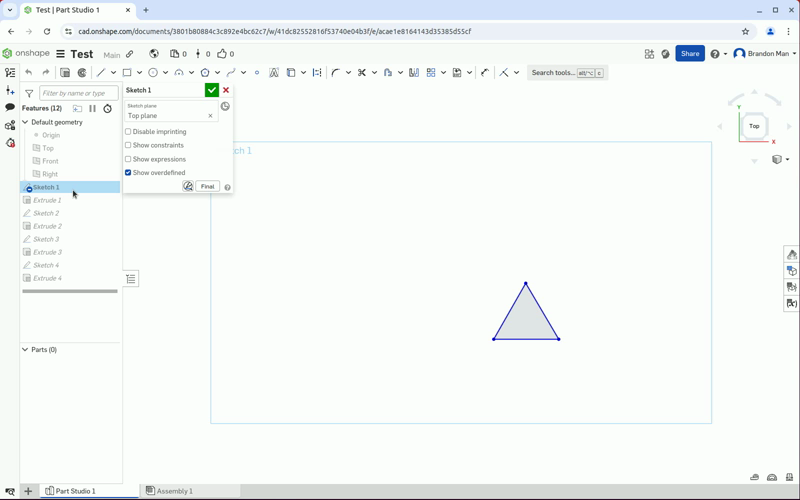
mouse_move(229, 92)
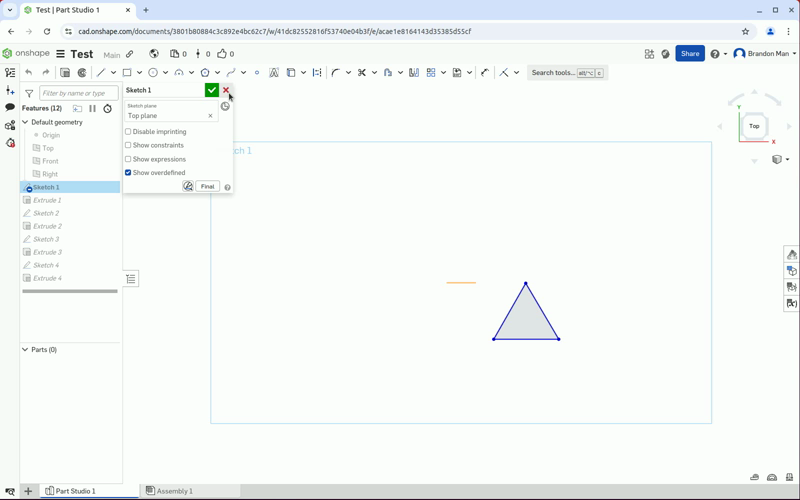
click(229, 92)
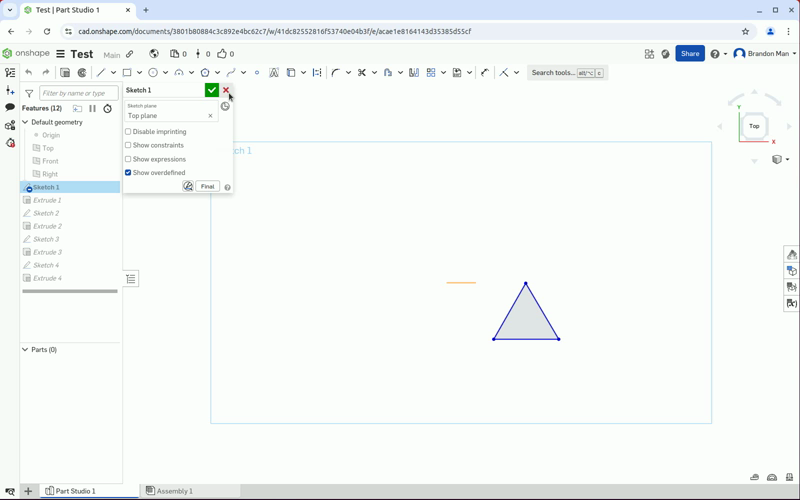
key(shift+s)
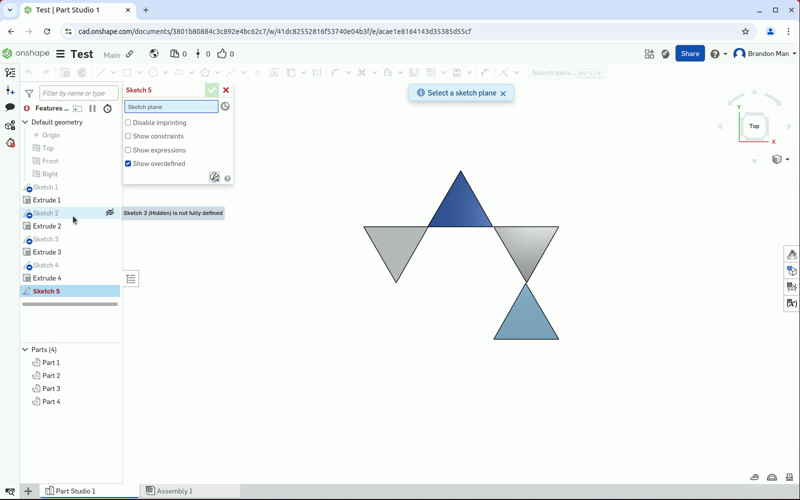
scroll(3)
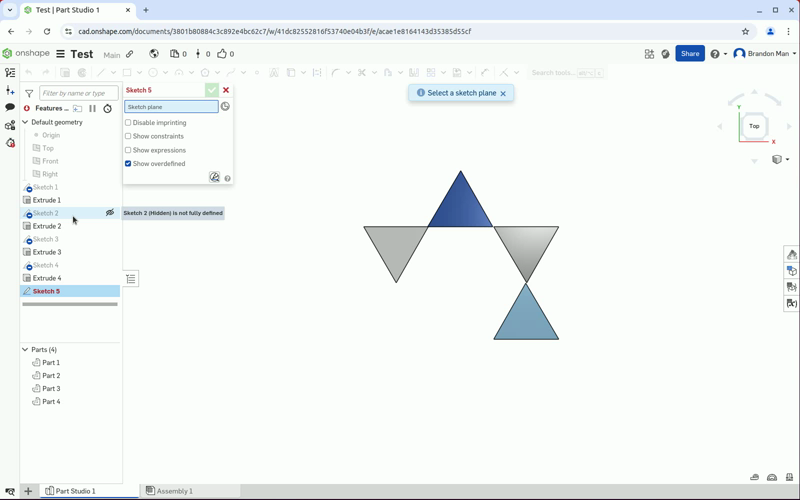
mouse_move(73, 150)
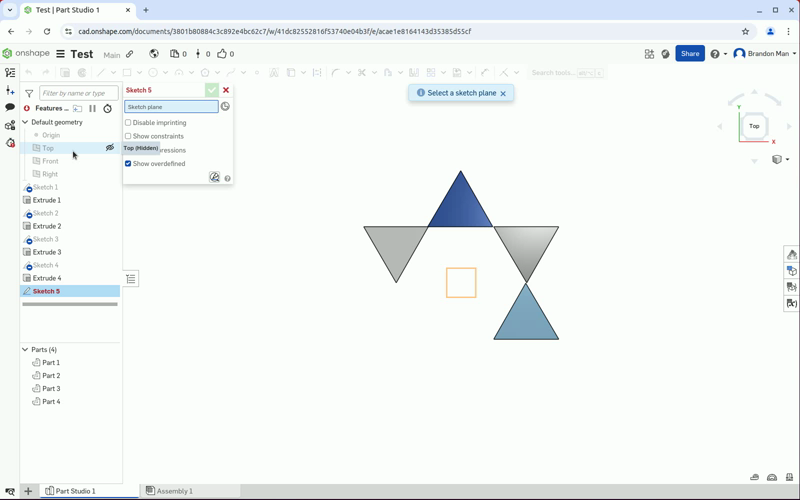
click(73, 150)
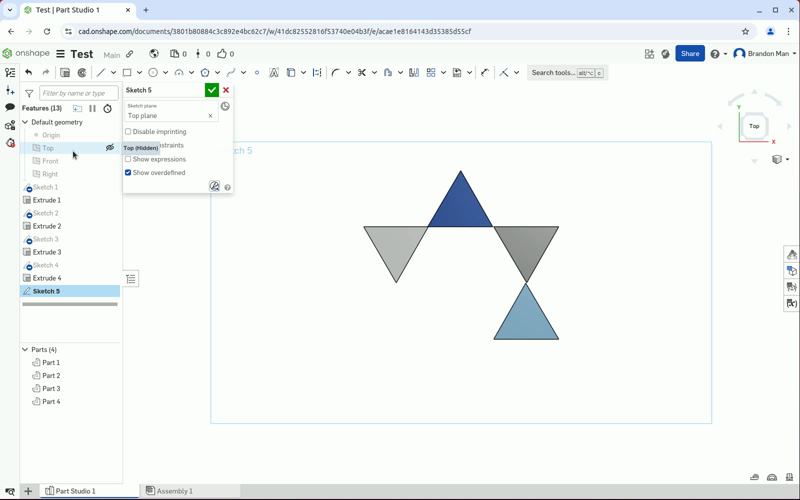
mouse_move(73, 352)
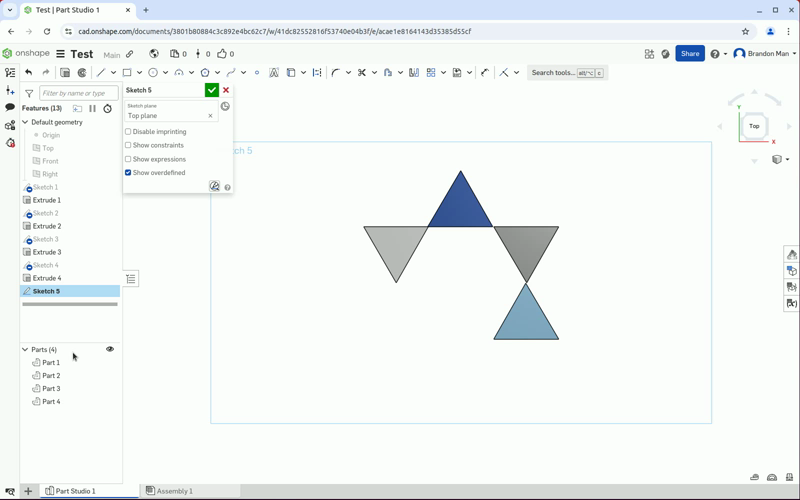
key(y)
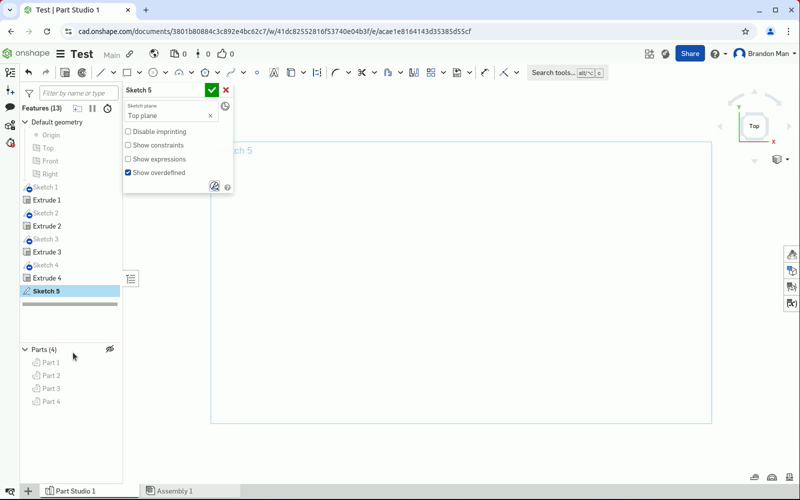
key(l)
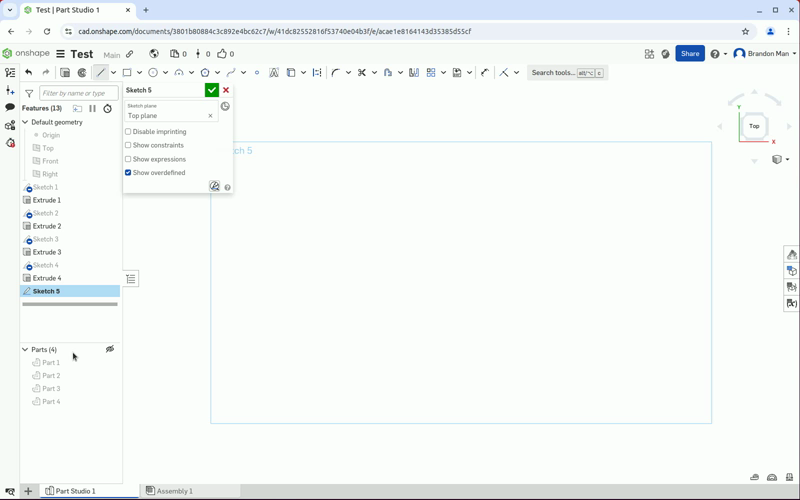
key_down(shift)
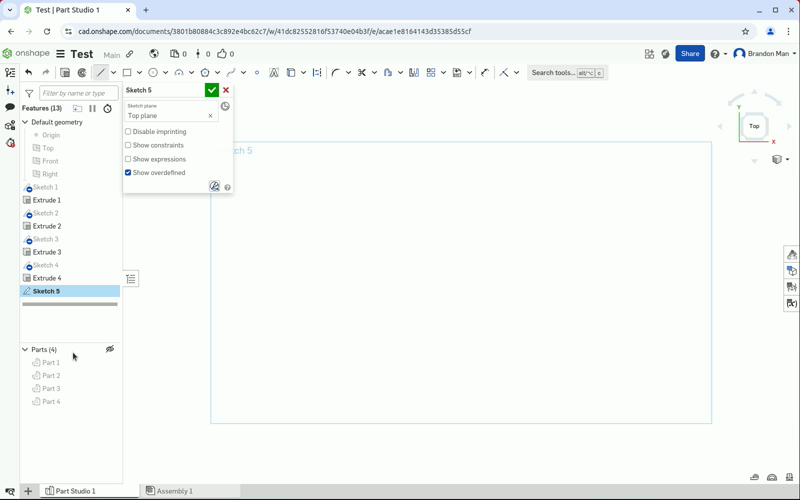
mouse_move(363, 339)
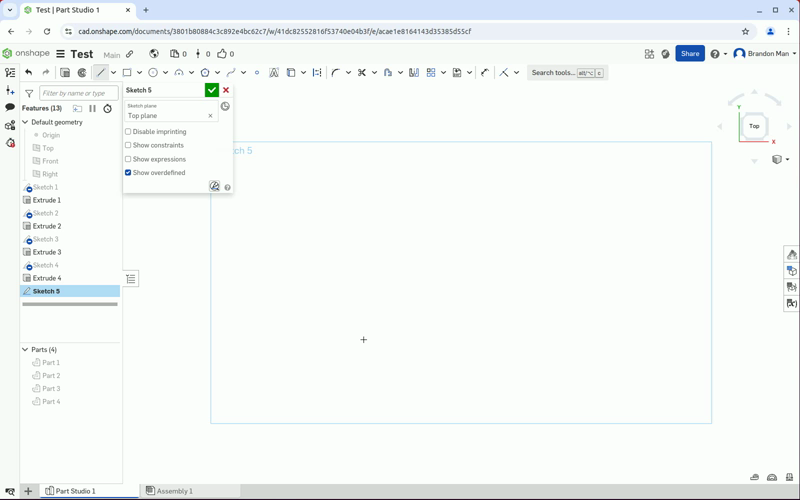
click(363, 339)
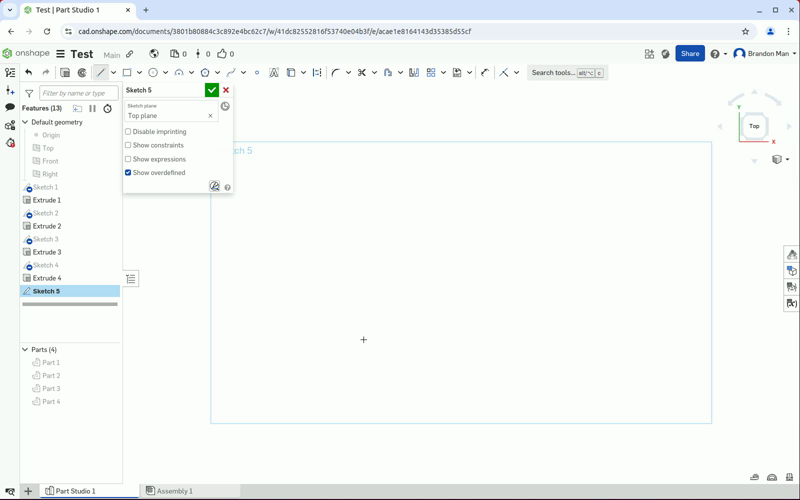
key_up(shift)
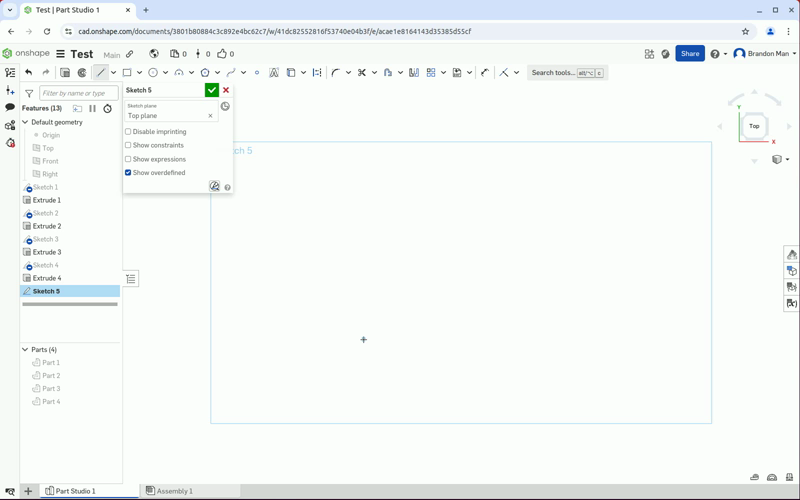
key_down(shift)
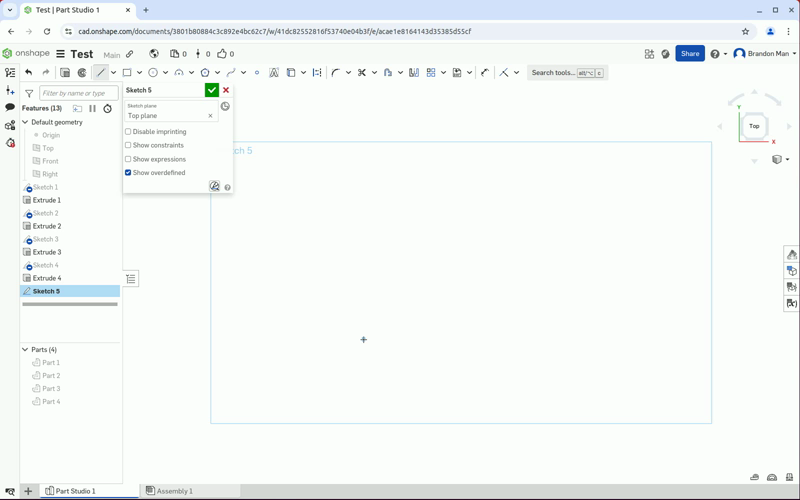
mouse_move(428, 339)
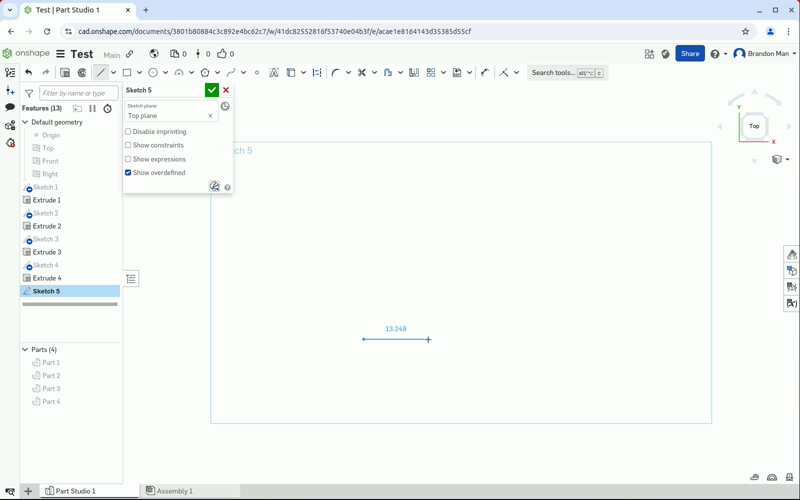
click(428, 339)
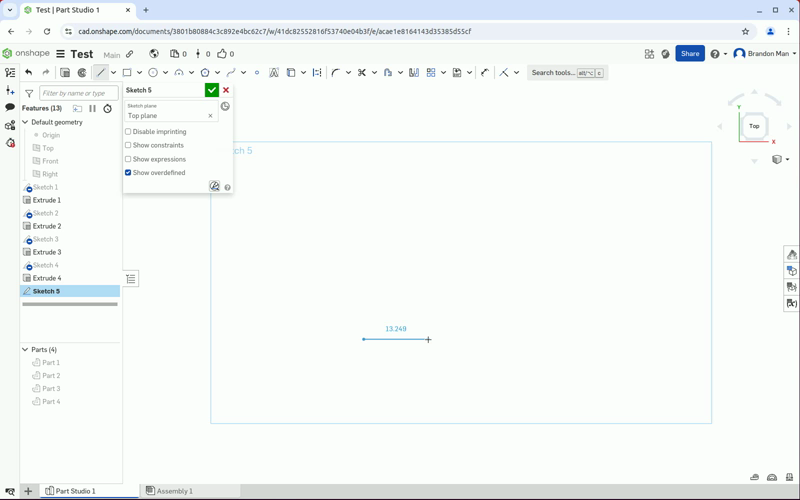
key_up(shift)
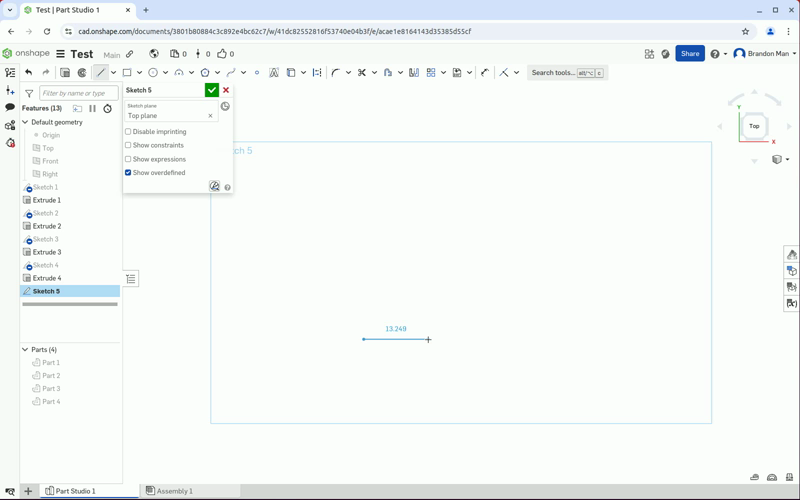
key_down(shift)
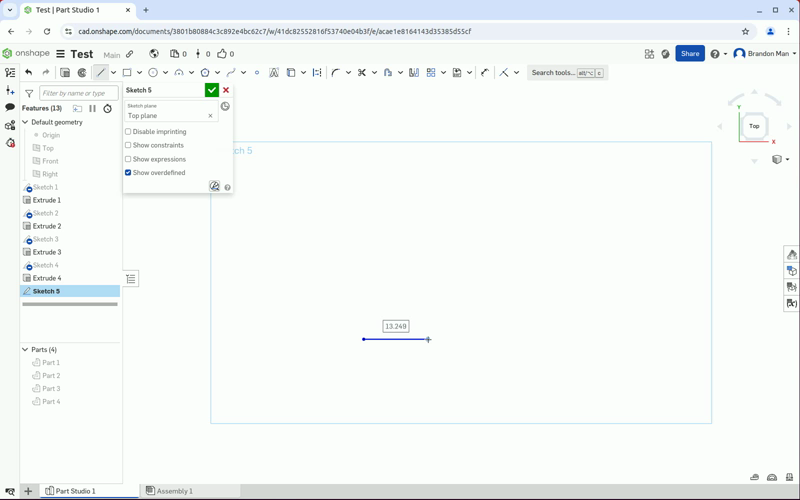
mouse_move(396, 283)
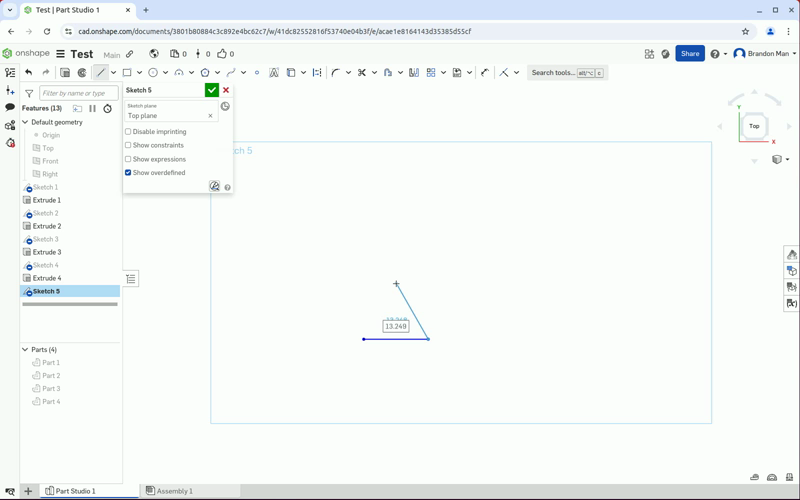
click(396, 283)
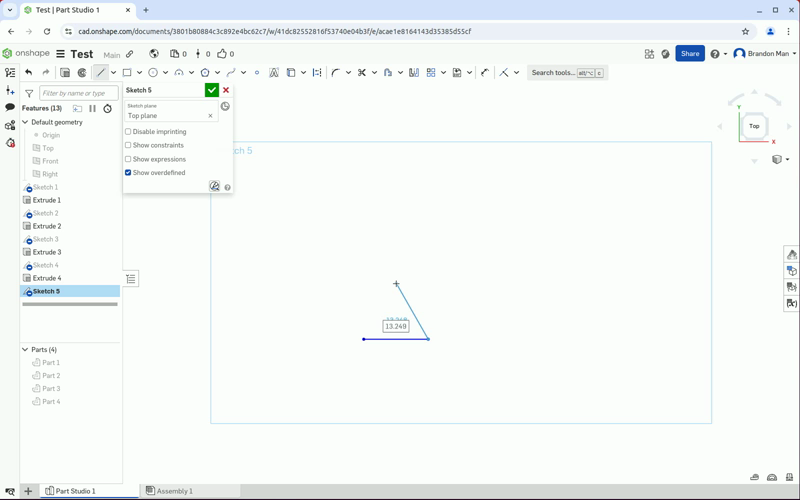
key_up(shift)
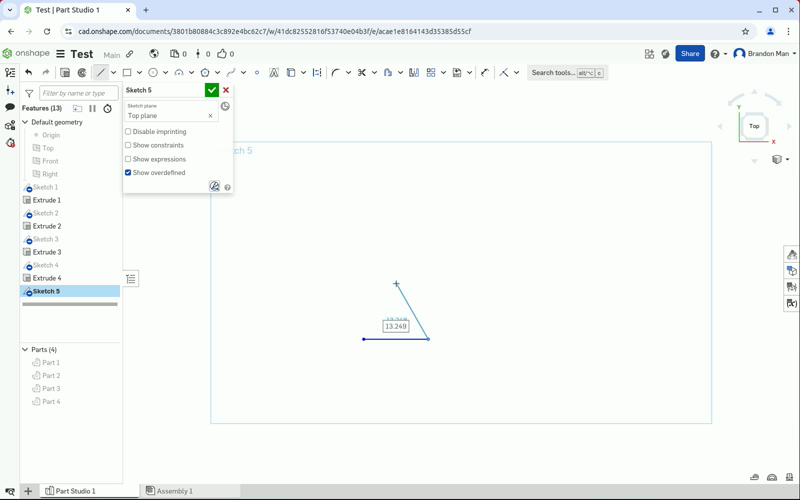
key_down(shift)
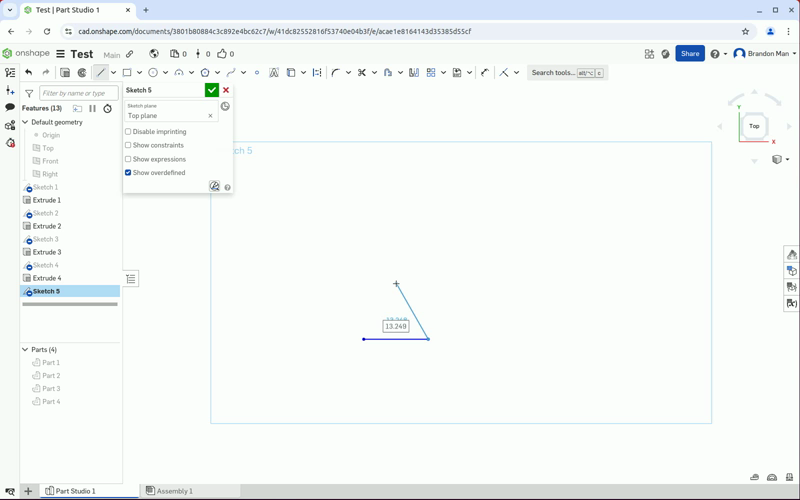
mouse_move(363, 339)
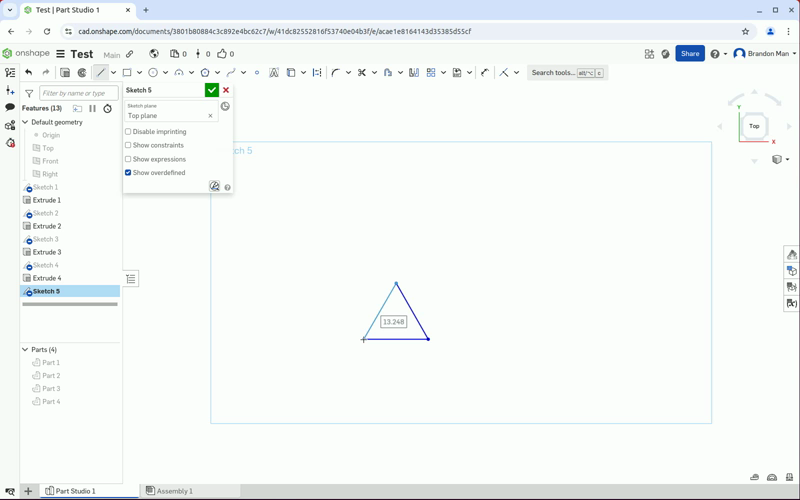
key_up(shift)
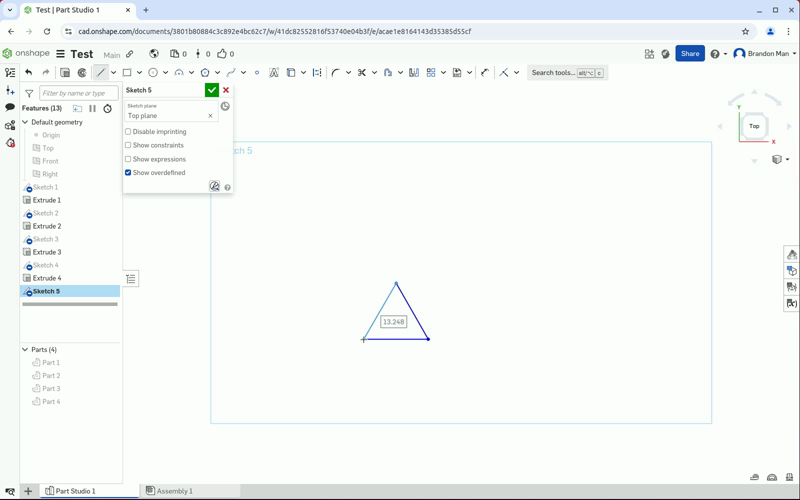
click(363, 339)
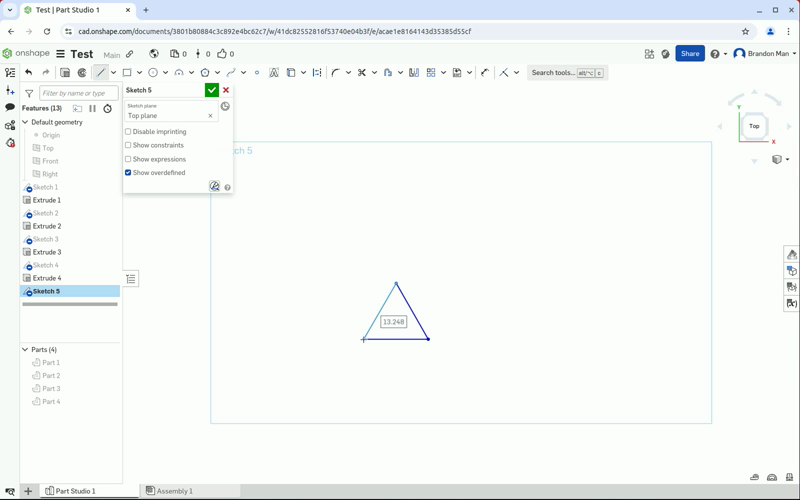
key(esc)
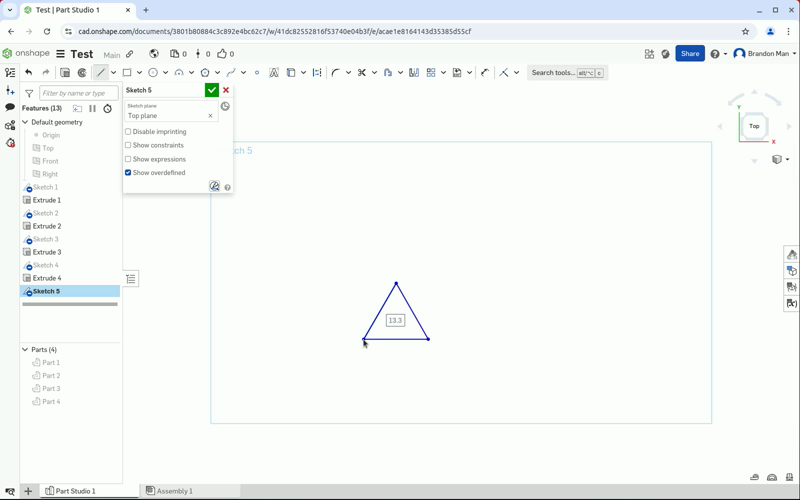
mouse_move(378, 329)
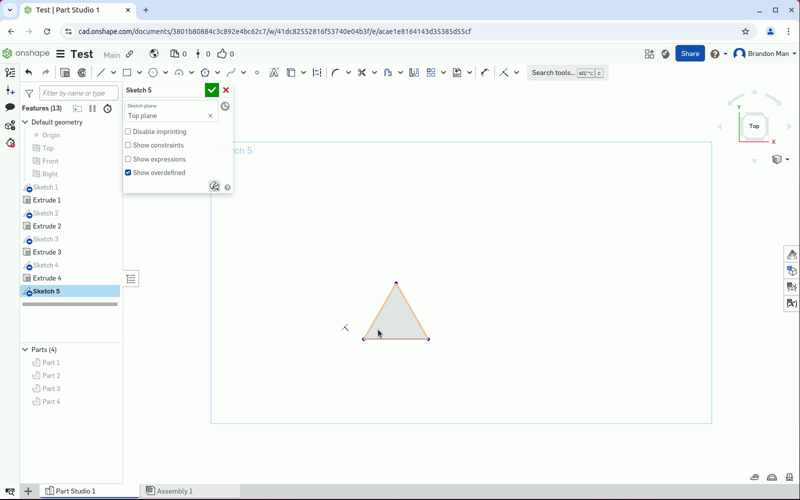
click(378, 329)
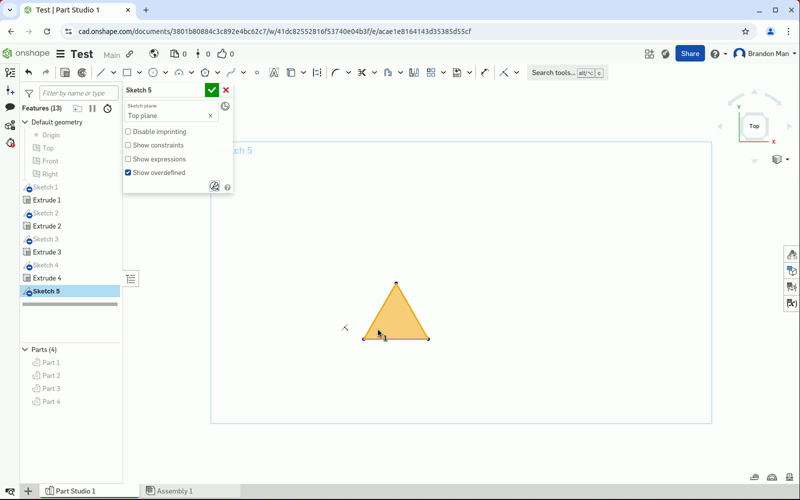
mouse_move(73, 352)
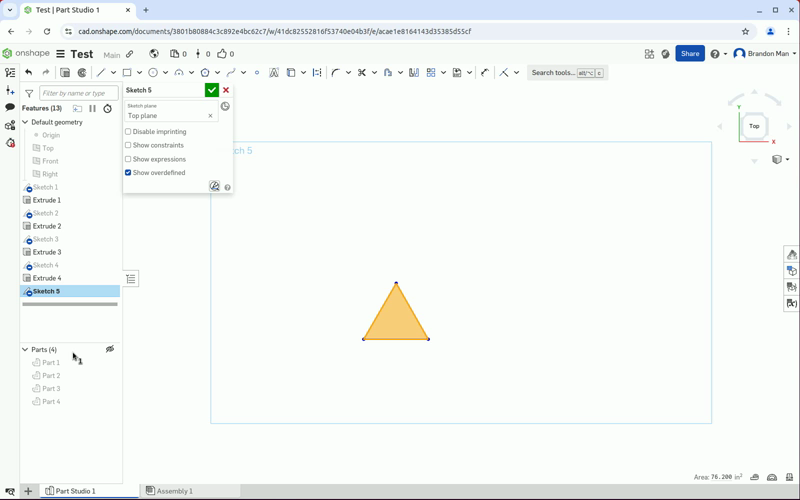
key(shift+y)
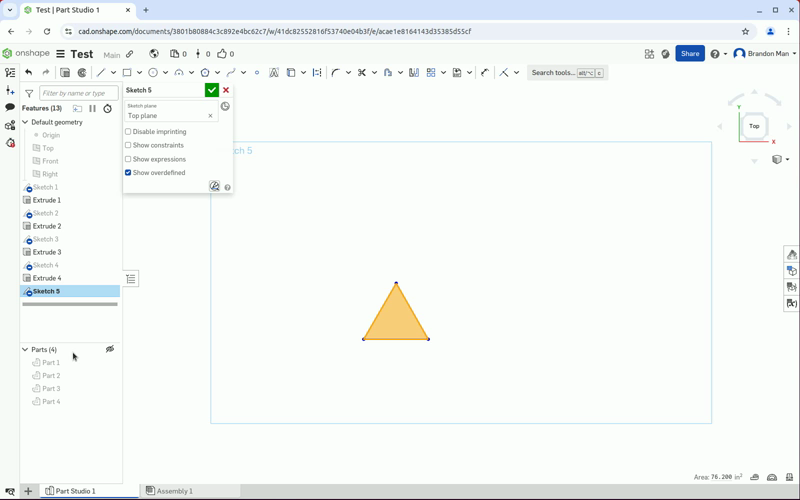
key(shift+e)
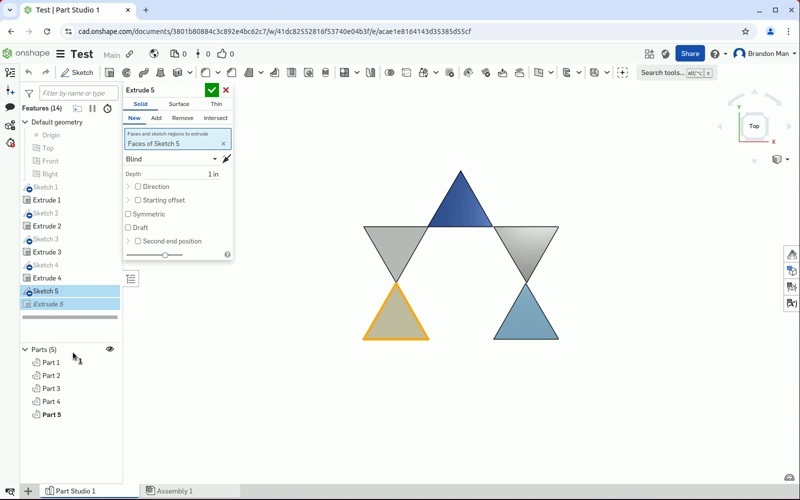
mouse_move(143, 106)
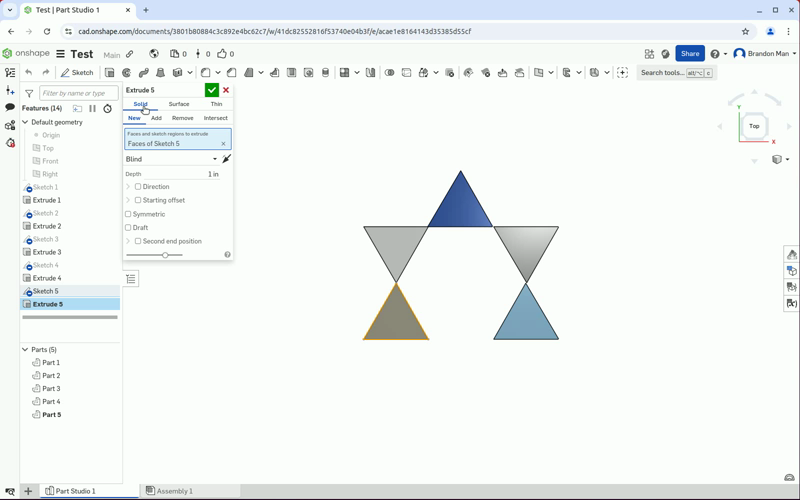
click(143, 106)
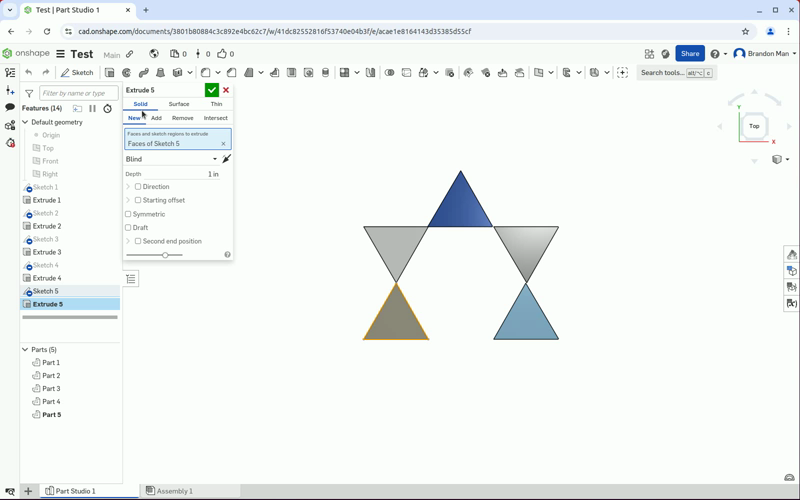
mouse_move(137, 120)
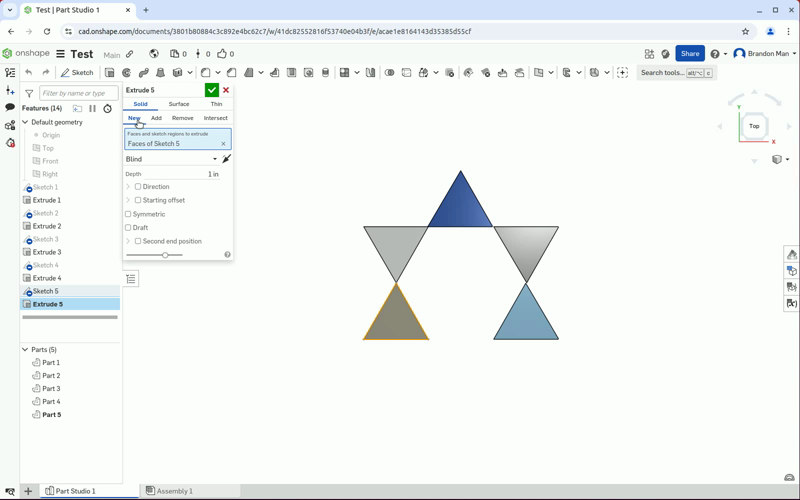
click(137, 120)
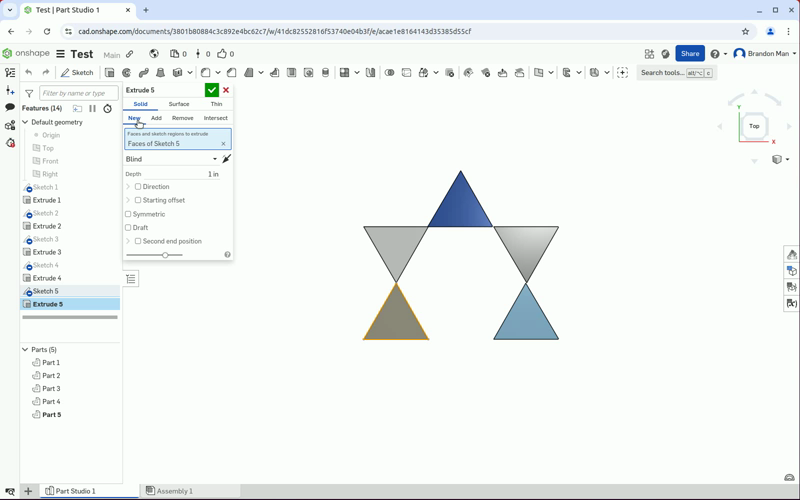
key(tab, 4)
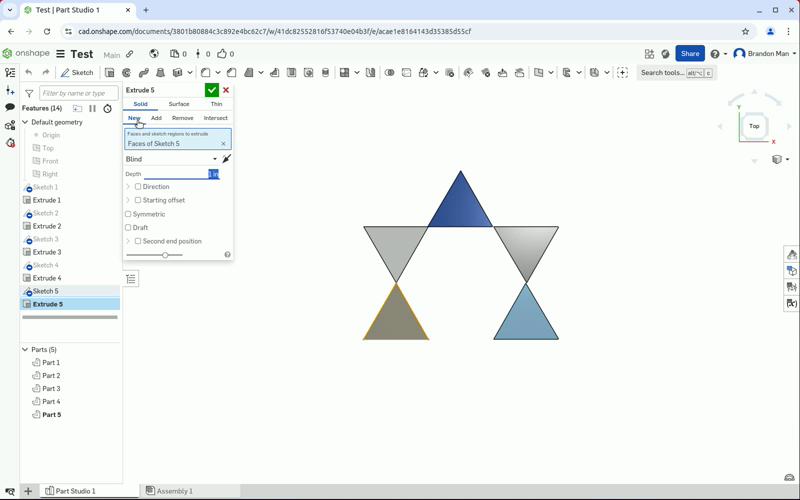
text(13.48)
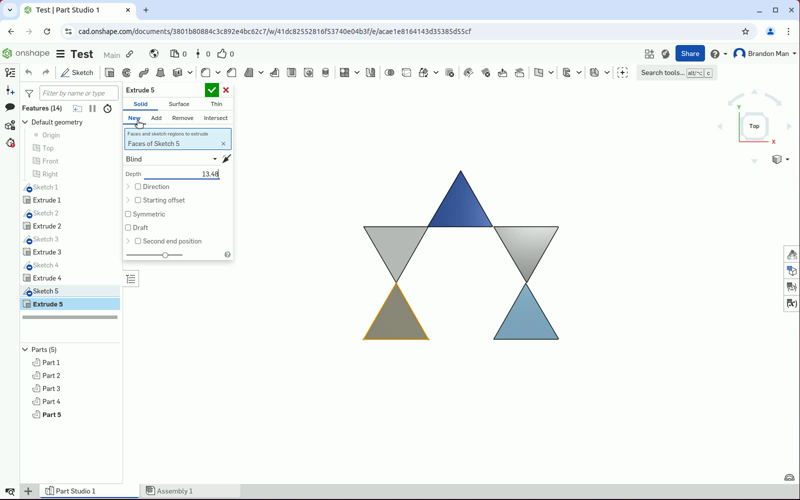
key(tab, 3)
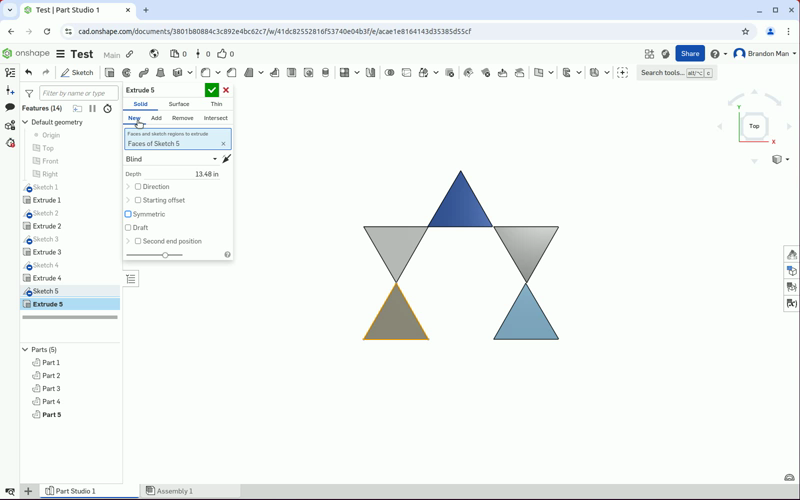
key(space)
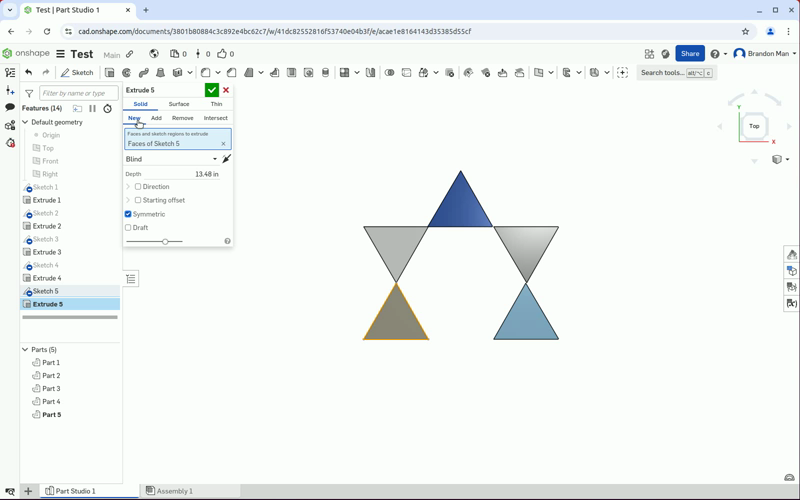
key(enter)
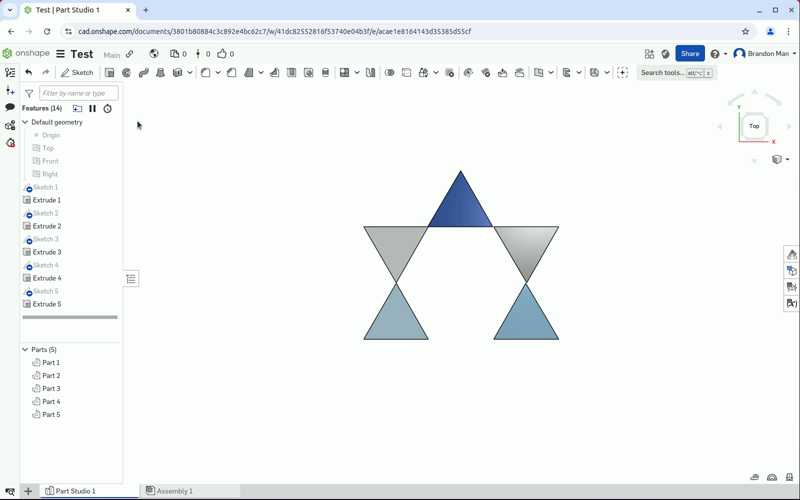
key(shift+h)
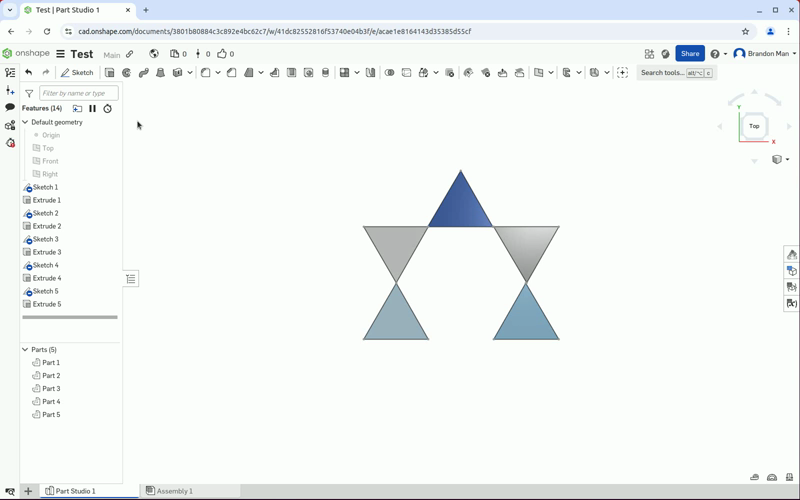
key(shift+h)
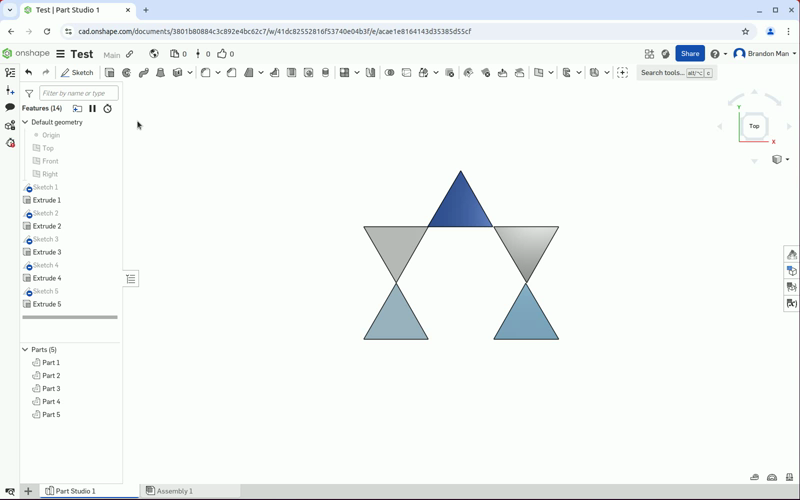
mouse_move(73, 189)
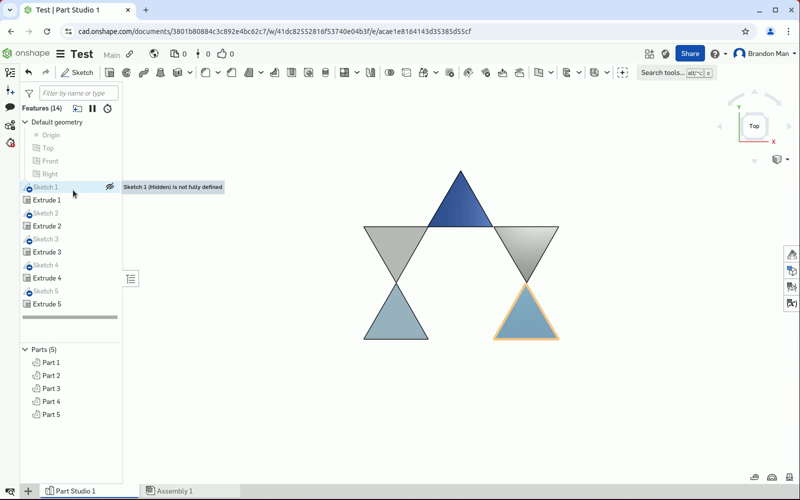
click(73, 189)
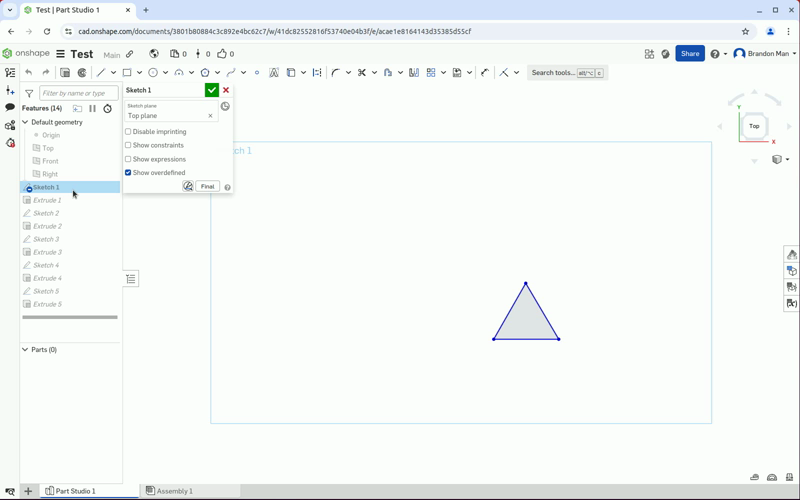
mouse_move(229, 92)
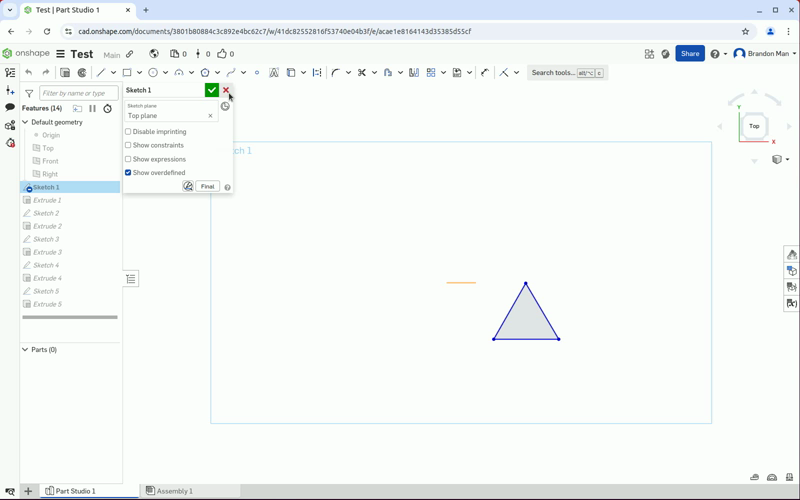
click(229, 92)
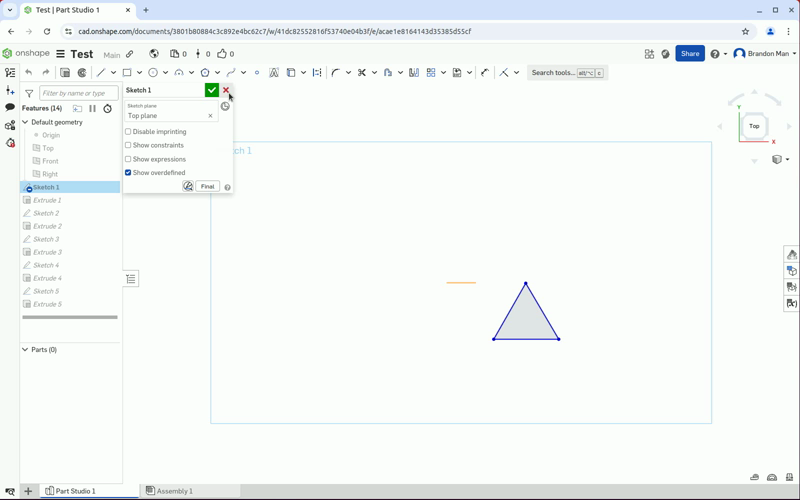
key(shift+s)
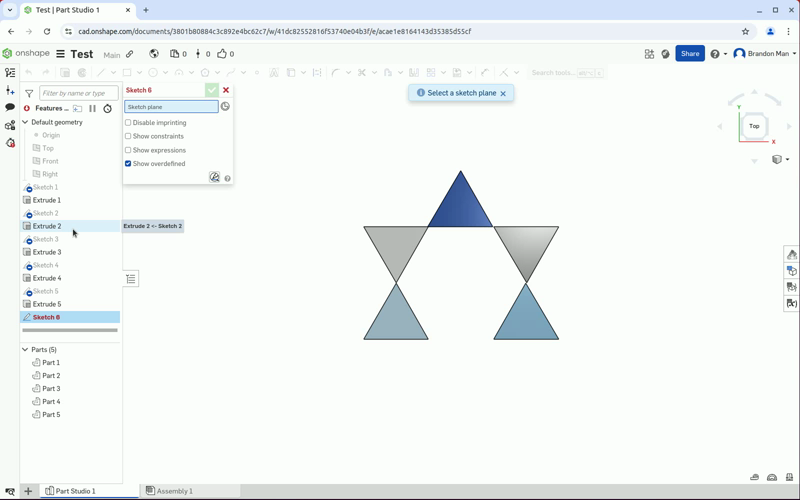
scroll(3)
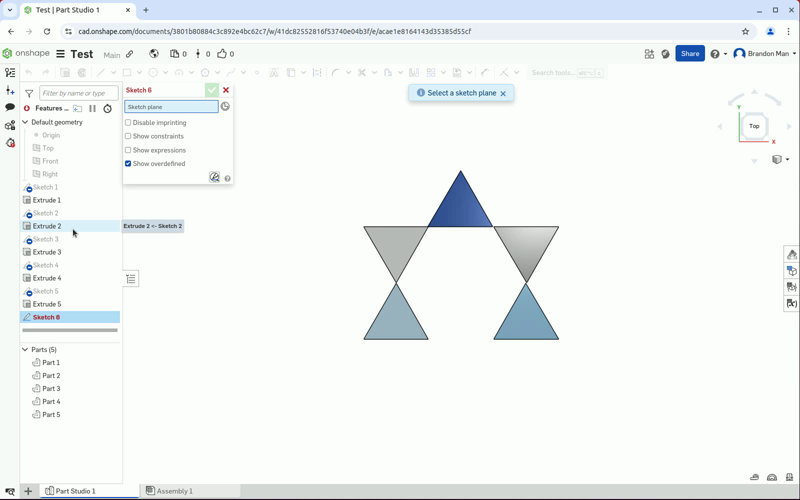
mouse_move(73, 150)
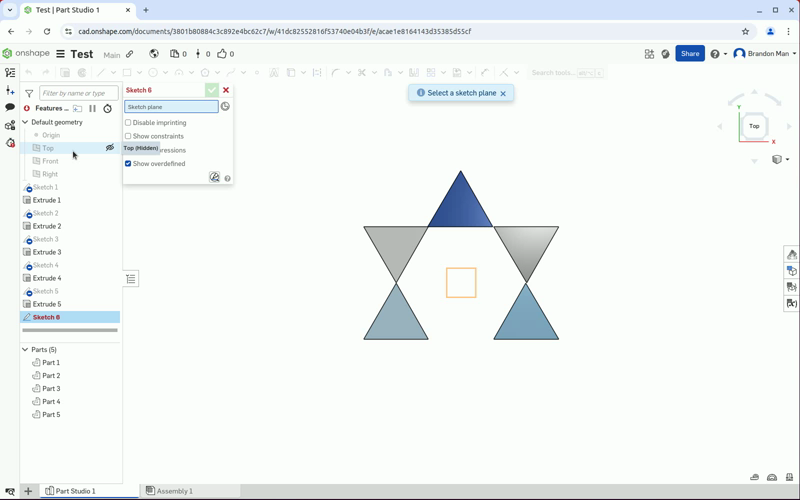
click(73, 150)
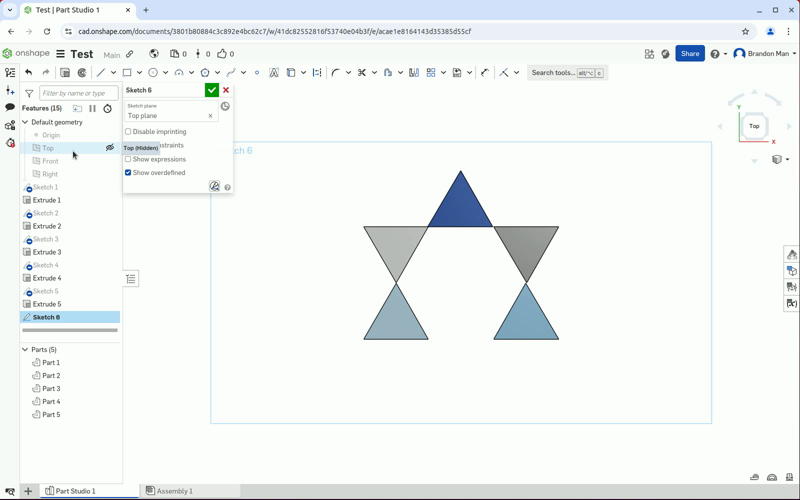
mouse_move(73, 352)
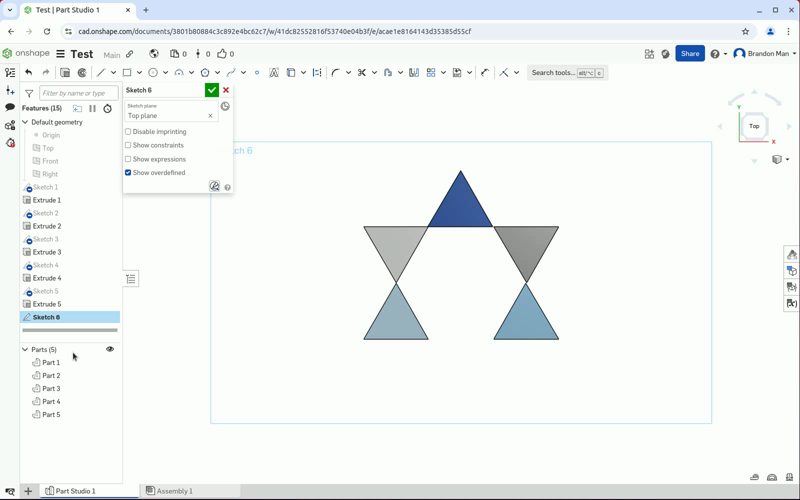
key(y)
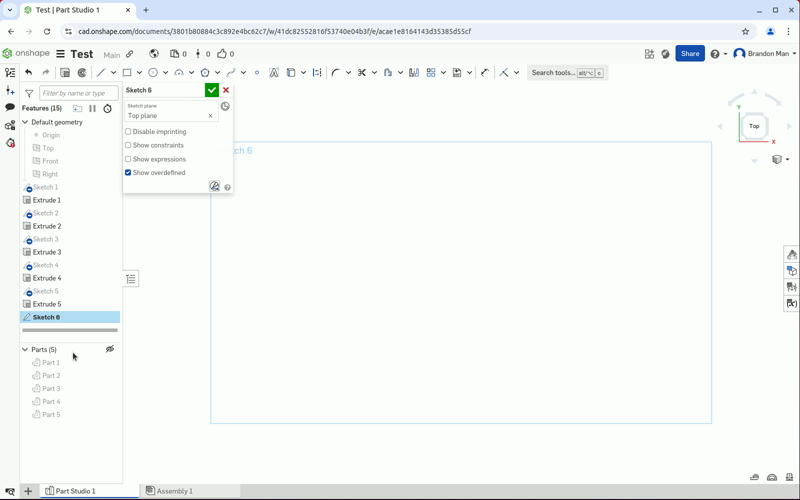
key(l)
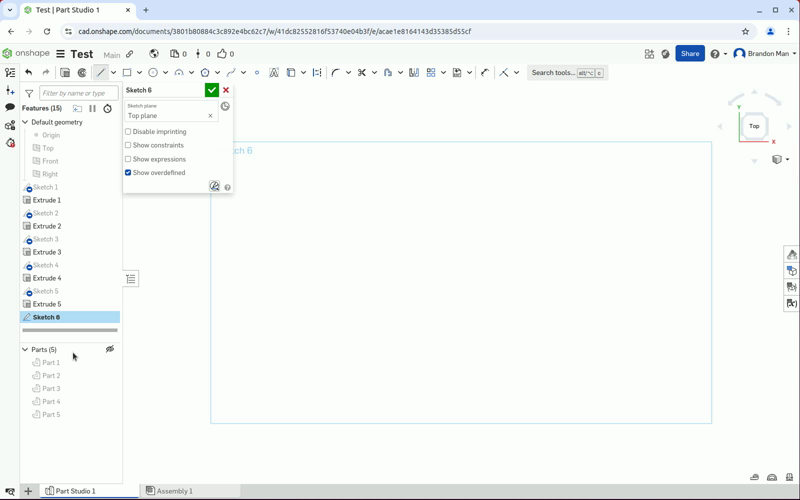
key_down(shift)
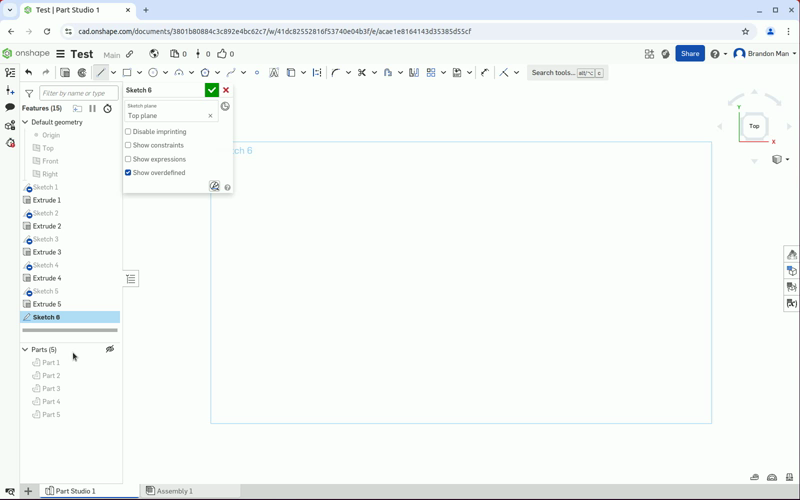
mouse_move(427, 339)
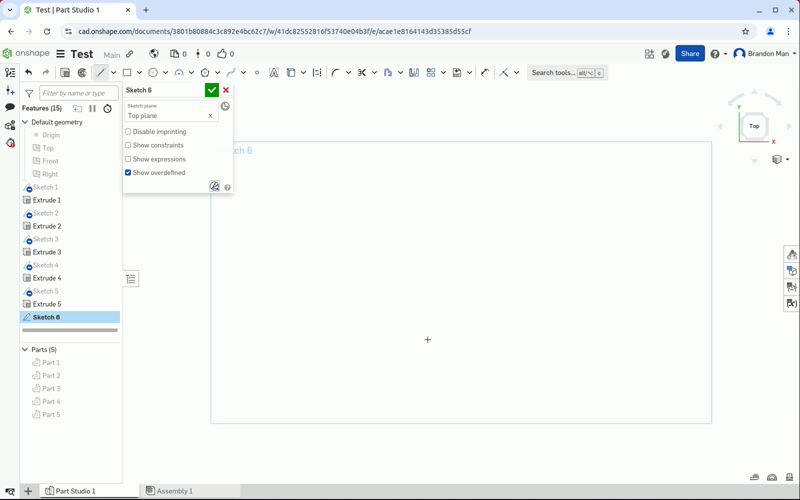
click(427, 339)
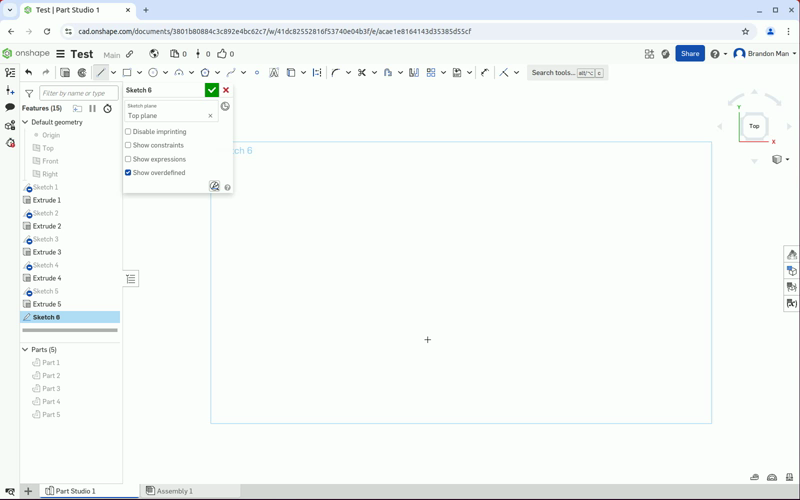
key_up(shift)
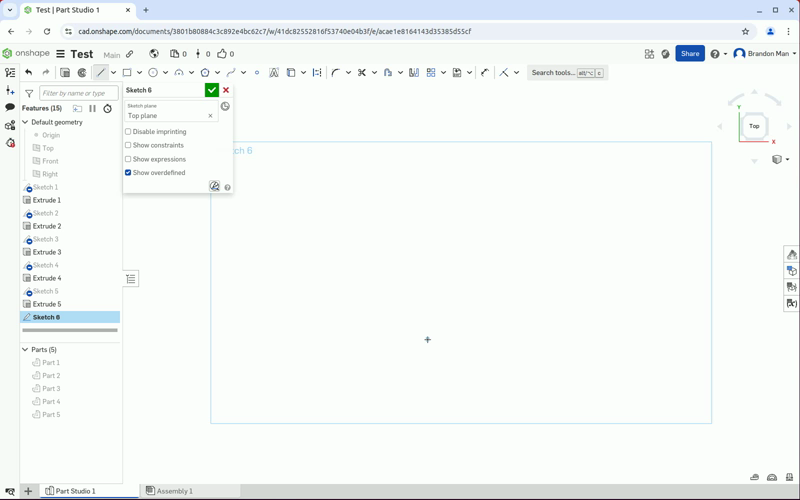
key_down(shift)
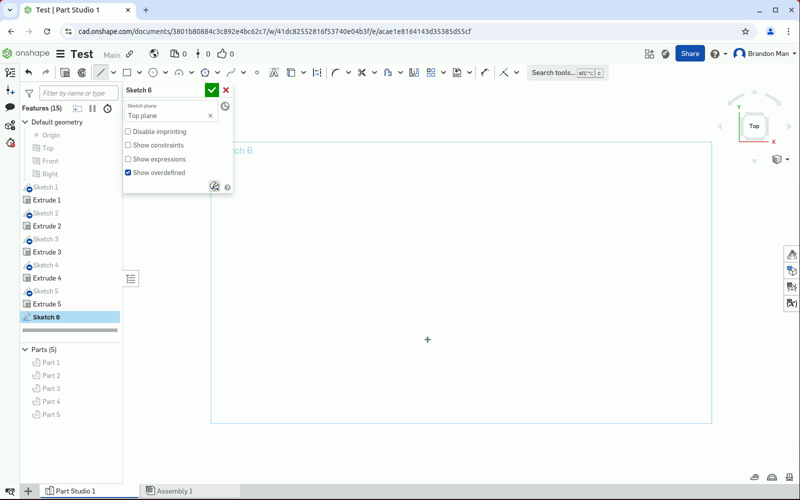
mouse_move(460, 395)
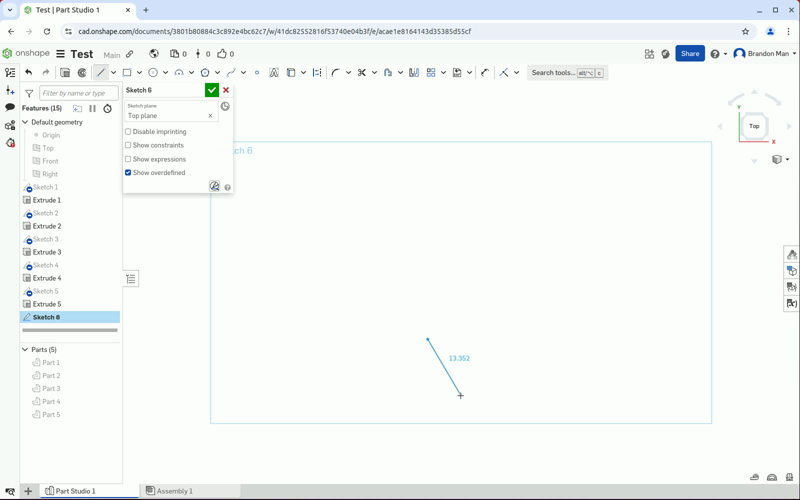
click(460, 395)
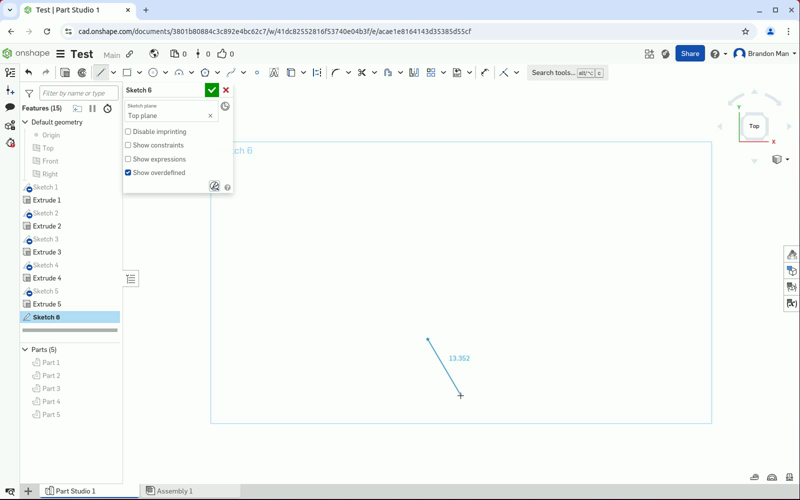
key_up(shift)
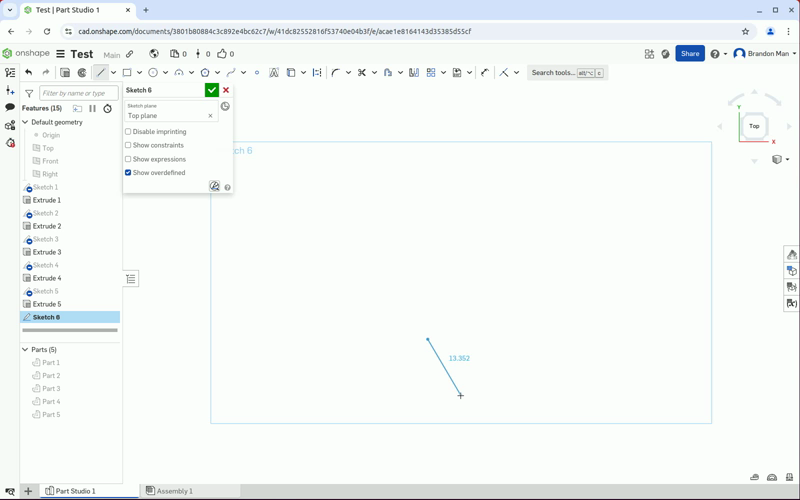
key_down(shift)
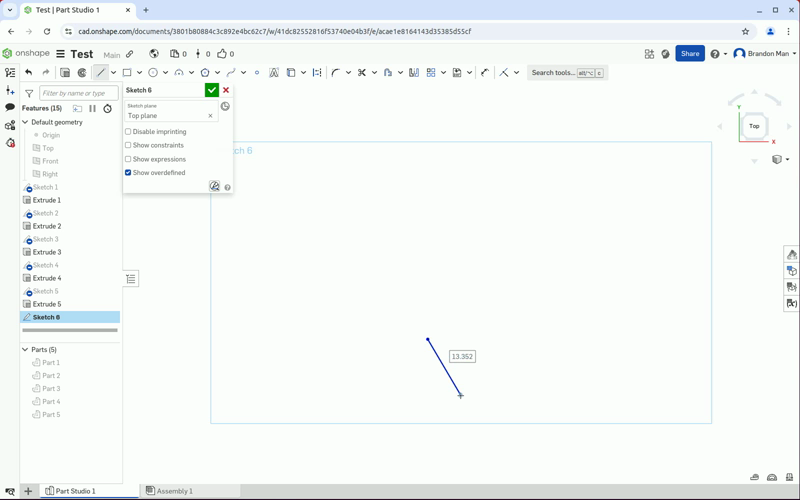
mouse_move(492, 339)
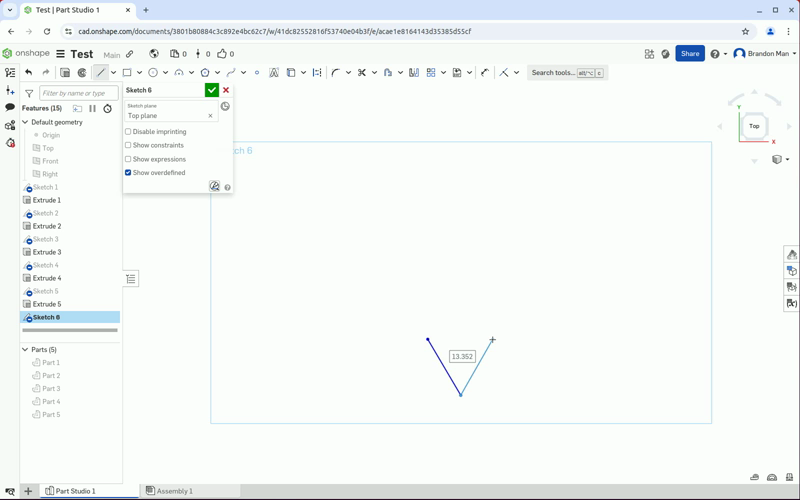
click(492, 339)
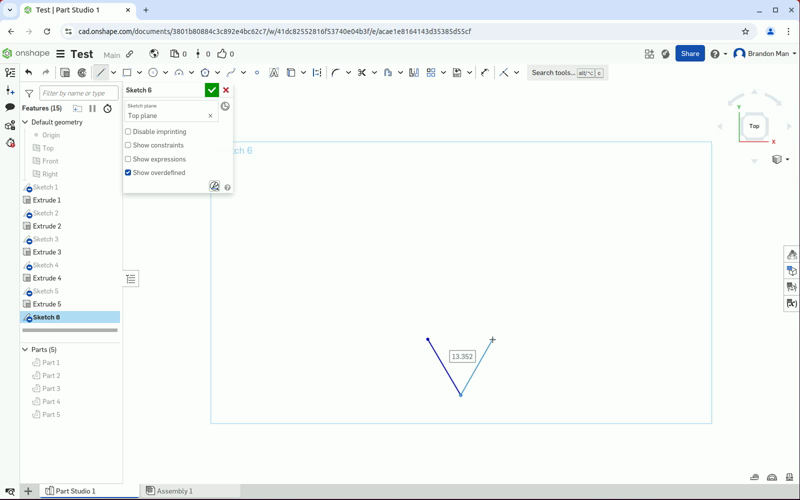
key_up(shift)
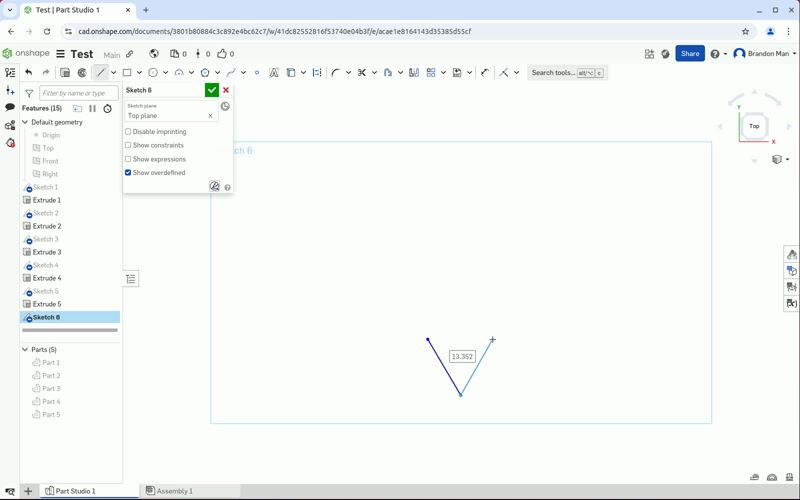
key_down(shift)
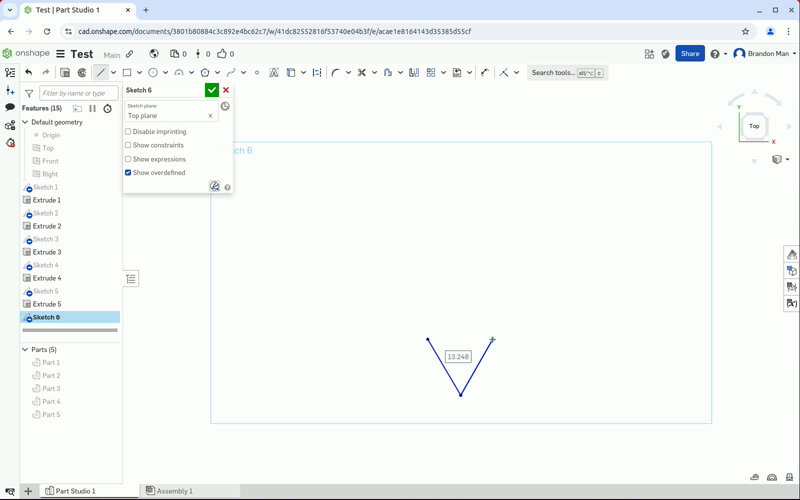
mouse_move(427, 339)
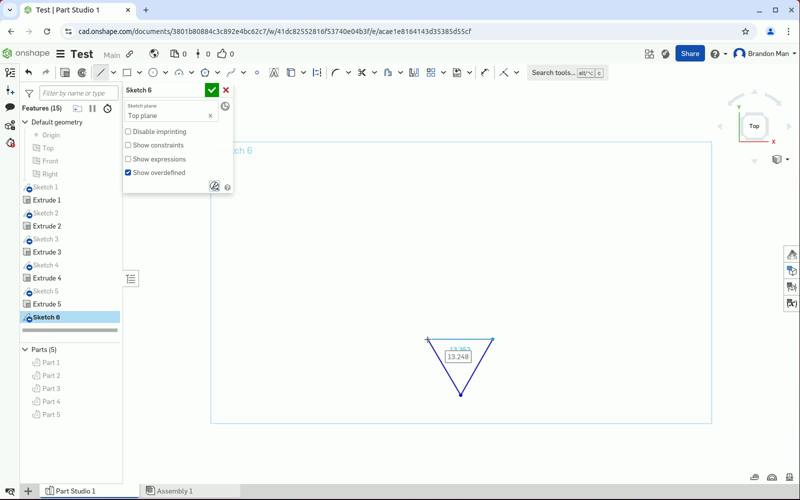
key_up(shift)
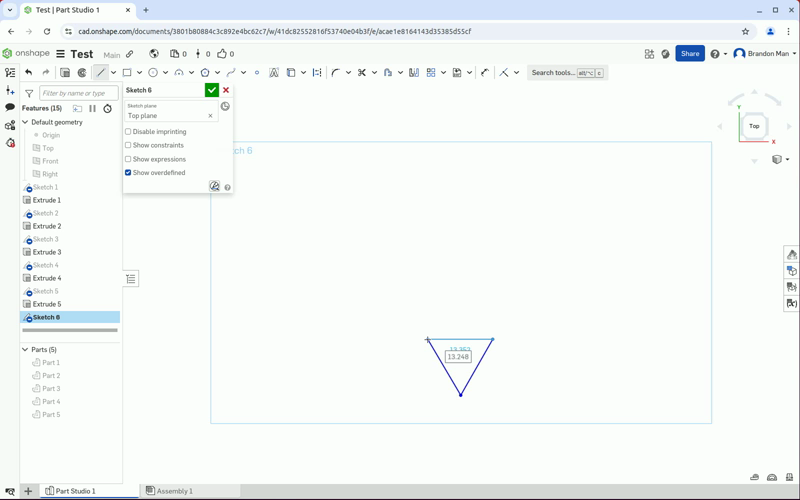
click(427, 339)
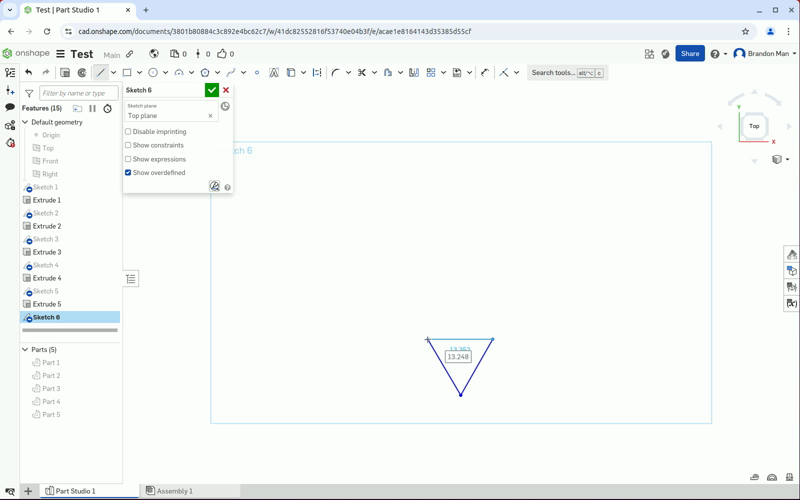
key(esc)
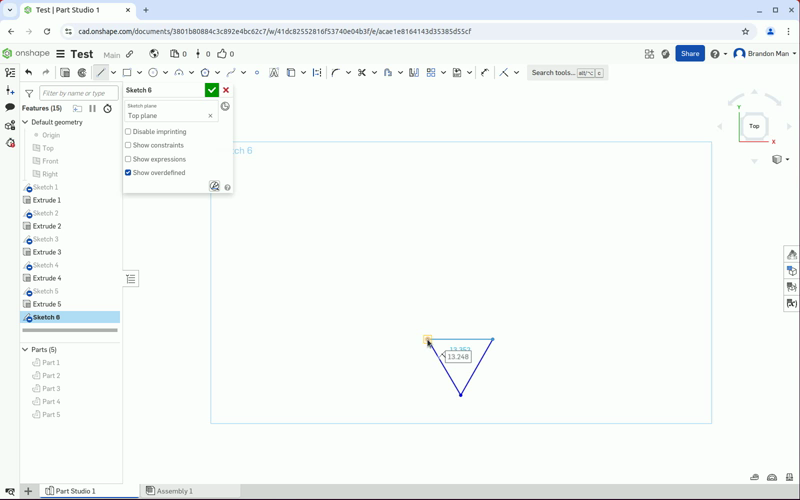
mouse_move(472, 366)
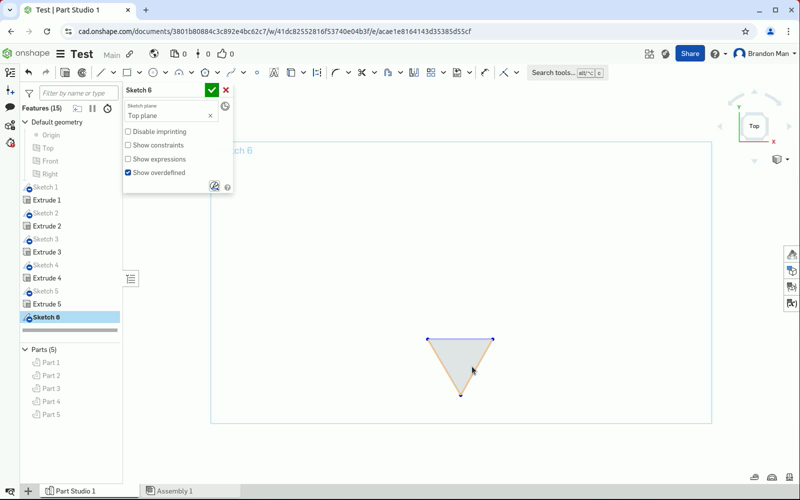
click(472, 366)
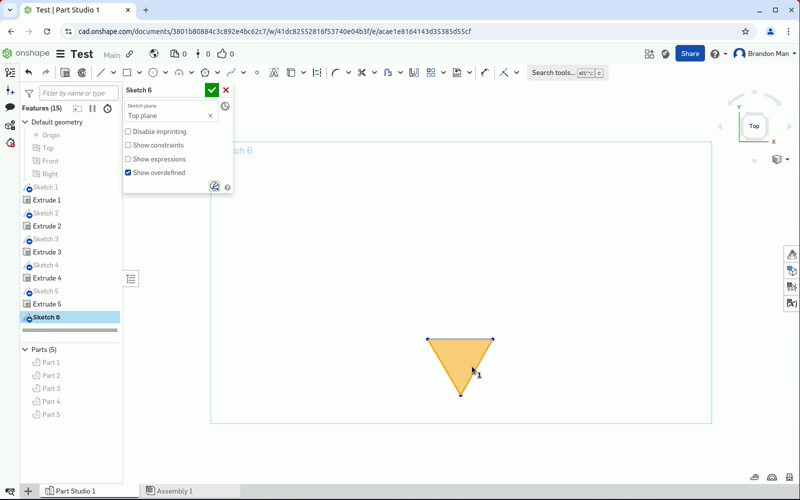
mouse_move(73, 352)
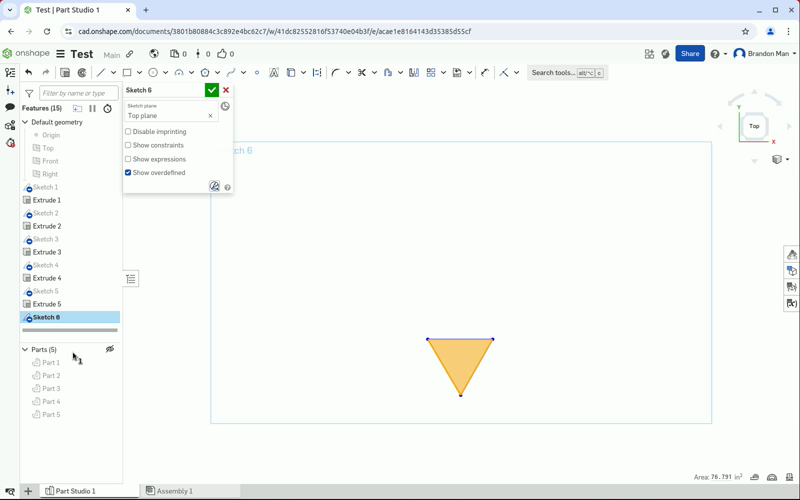
key(shift+y)
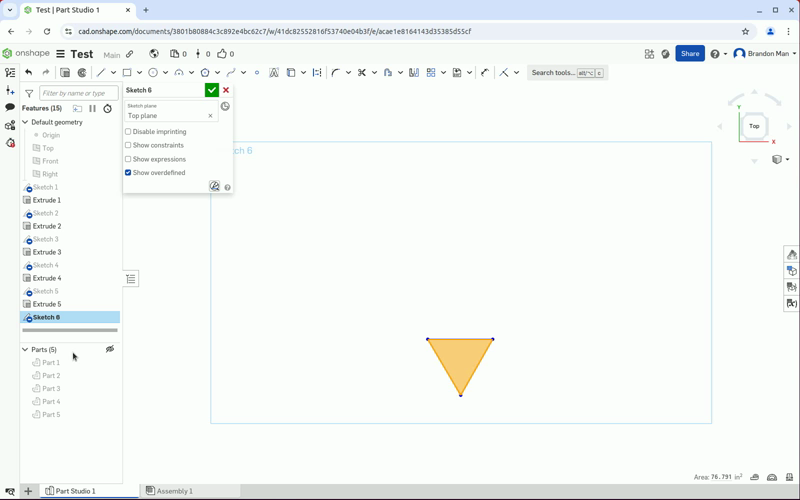
key(shift+e)
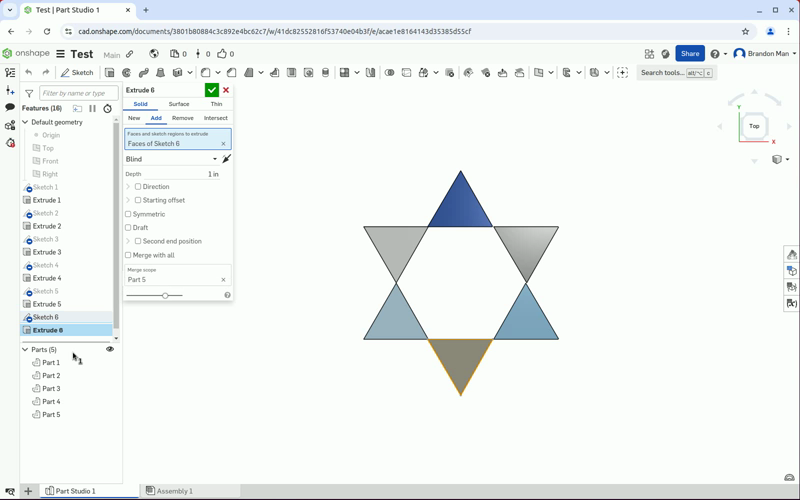
mouse_move(143, 106)
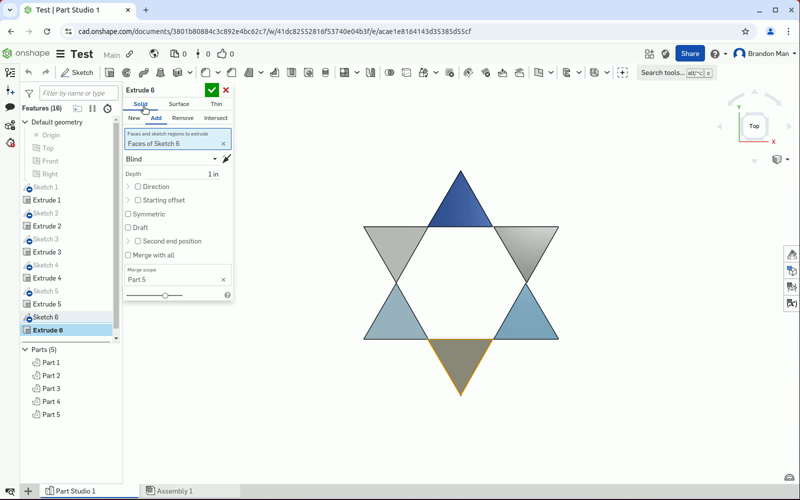
click(143, 106)
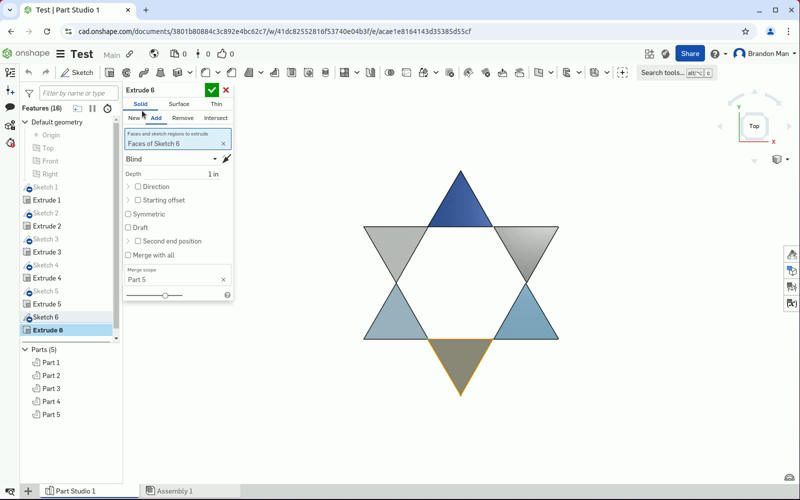
mouse_move(137, 120)
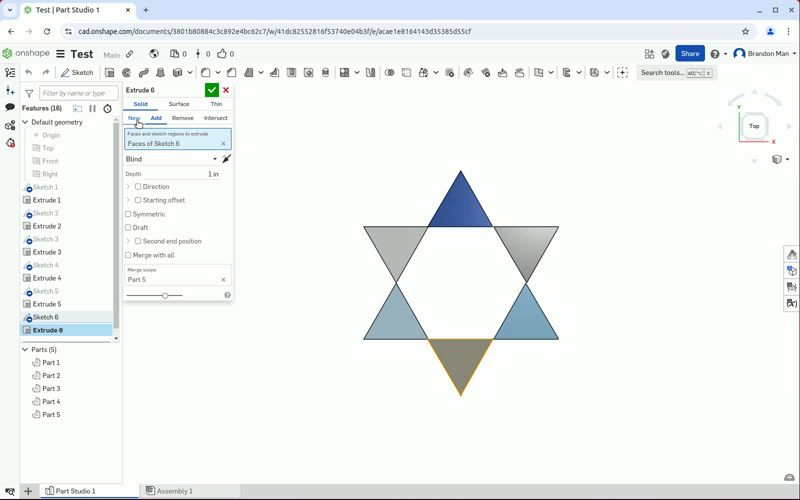
click(137, 120)
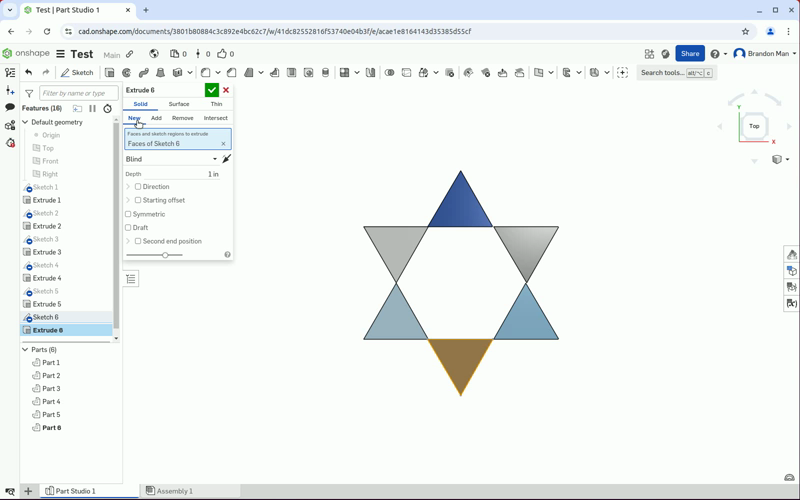
key(tab, 4)
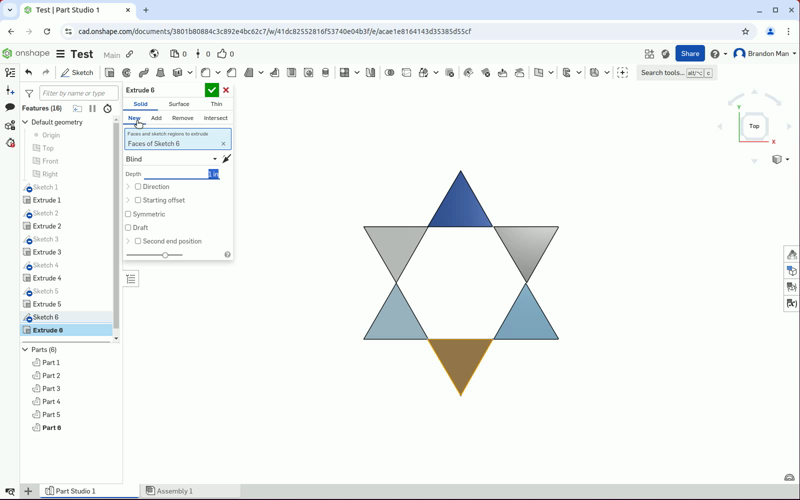
text(13.48)
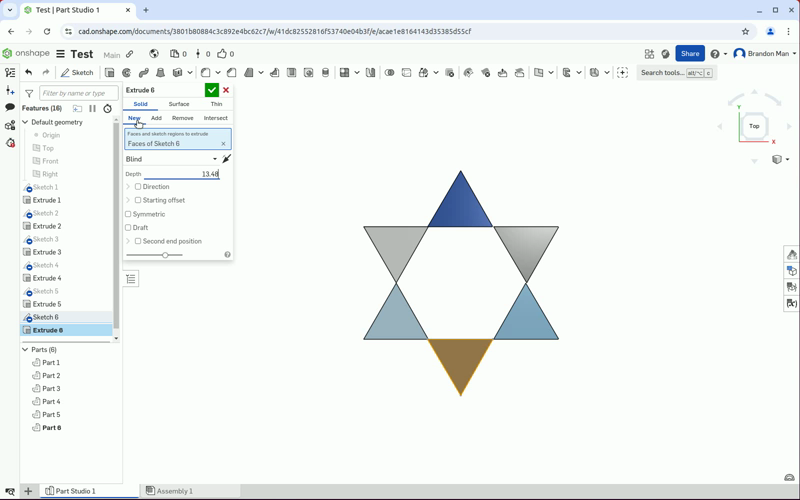
key(tab, 3)
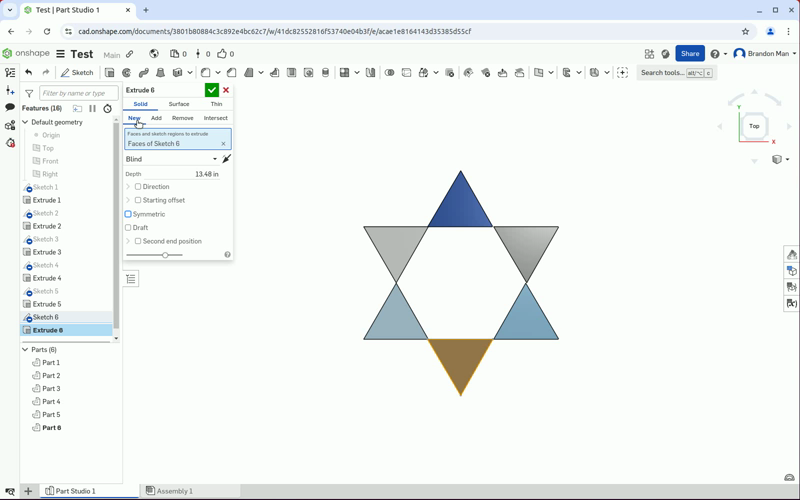
key(space)
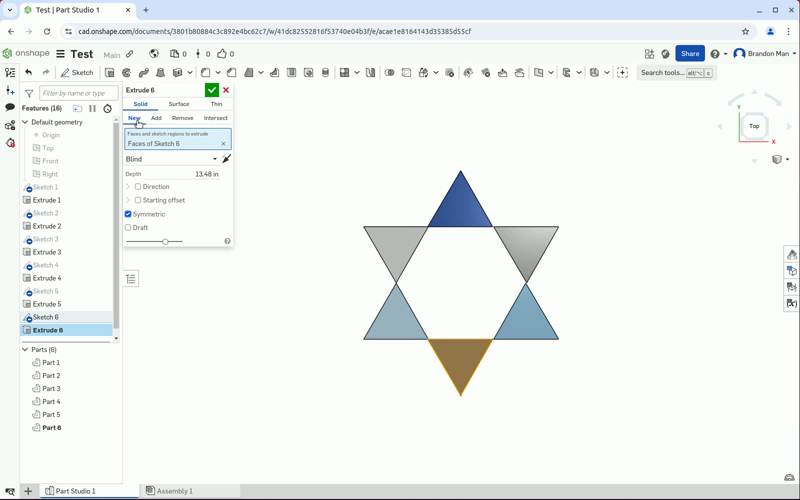
key(enter)
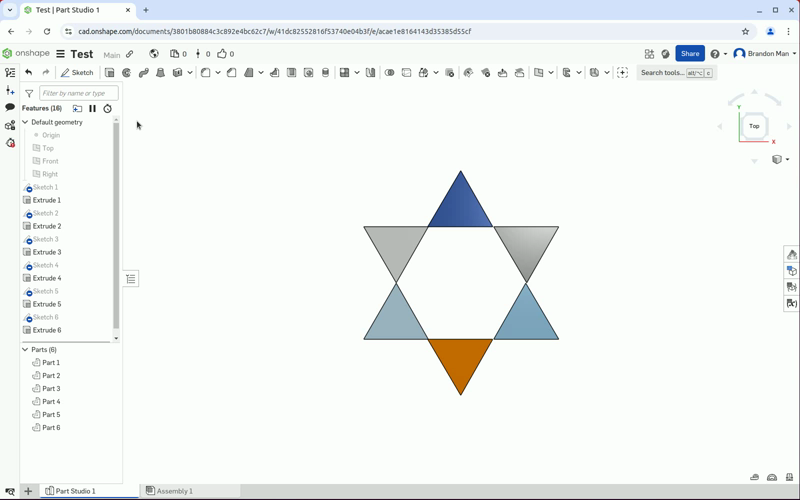
key(shift+h)
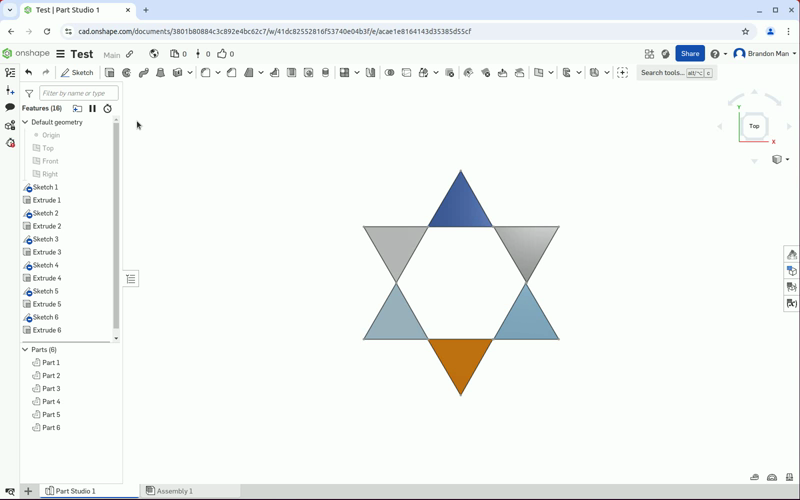
key(shift+h)
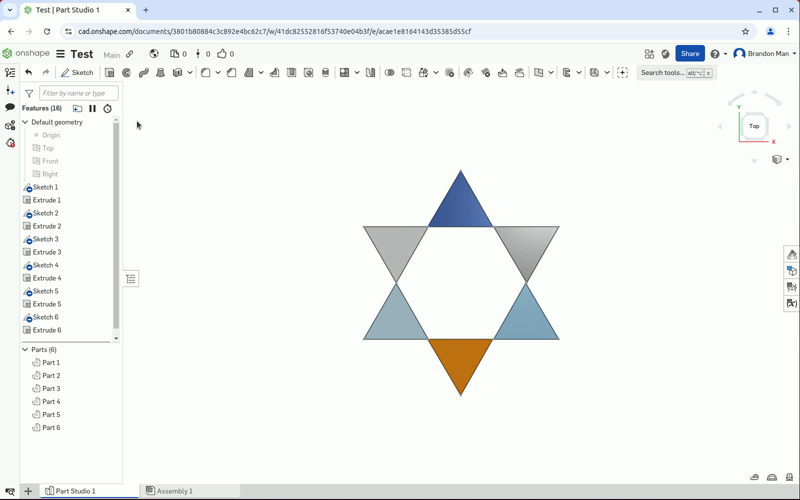
key(shift+7)
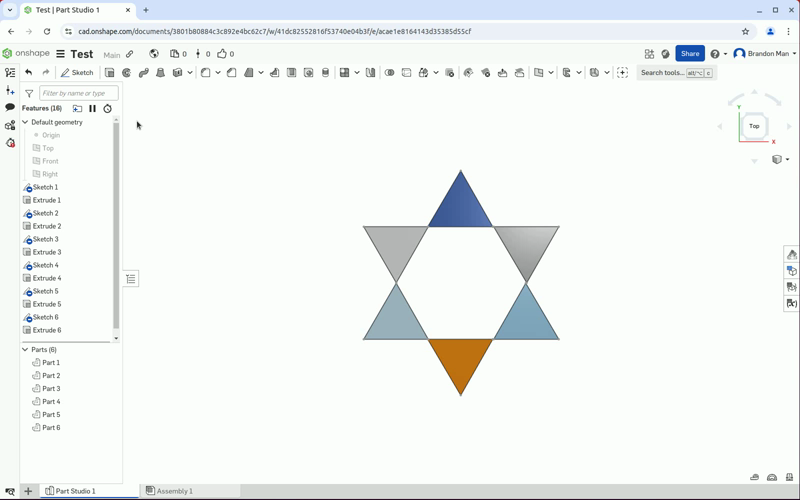
key(up, 3)
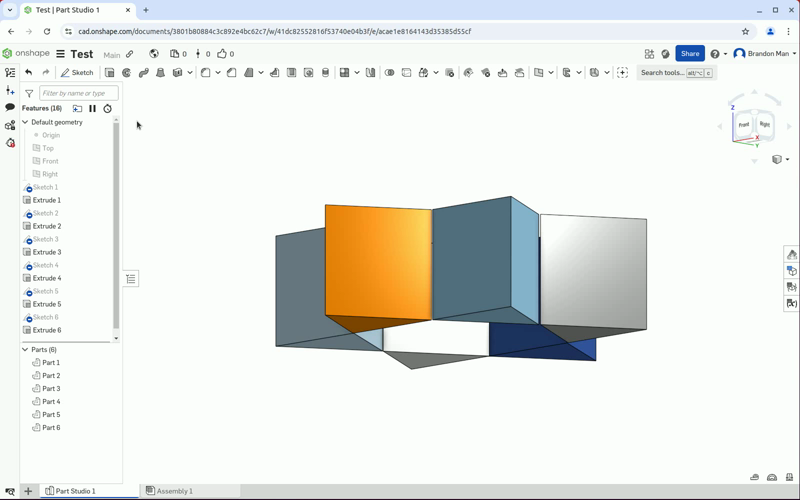
key(left, 3)
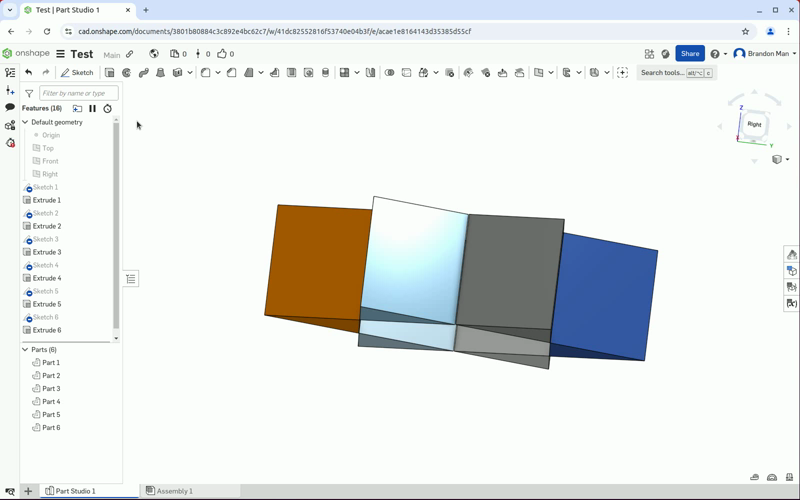
key(right, 3)
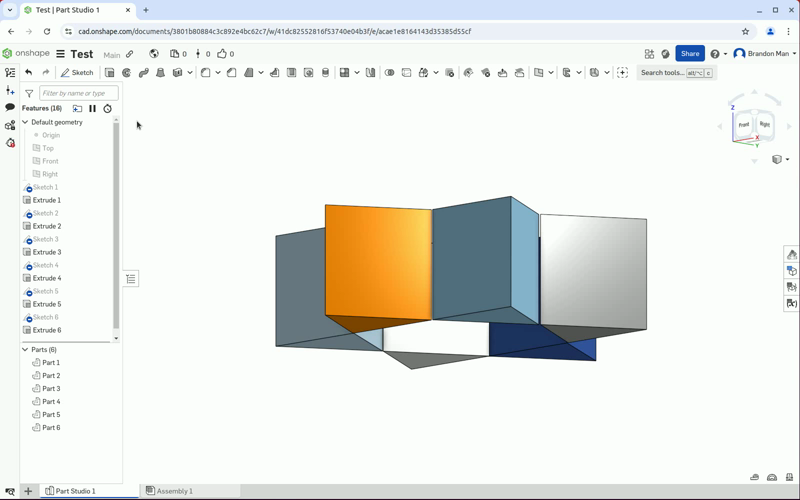
key(down, 3)
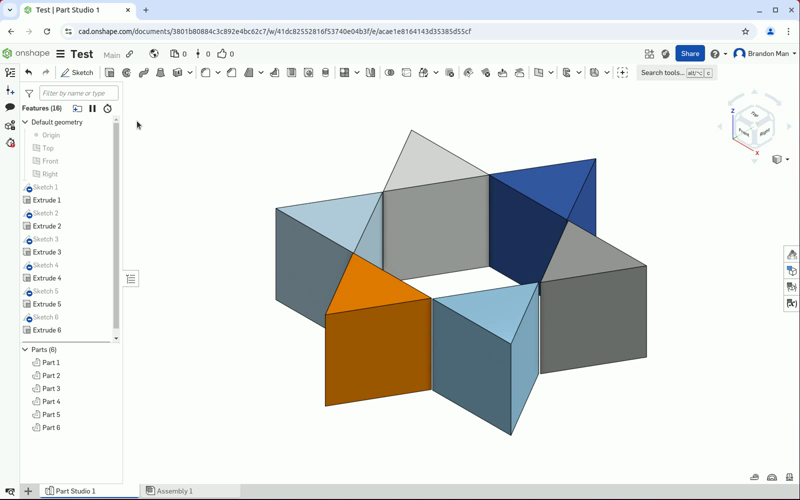
mouse_move(69, 189)
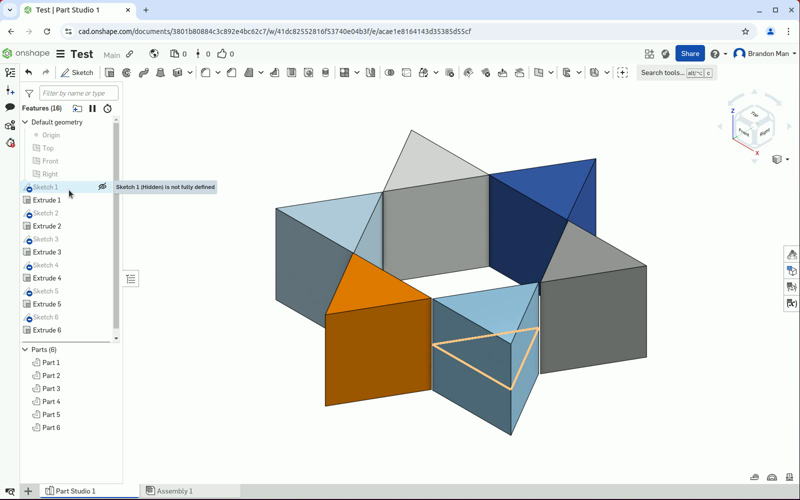
click(69, 189)